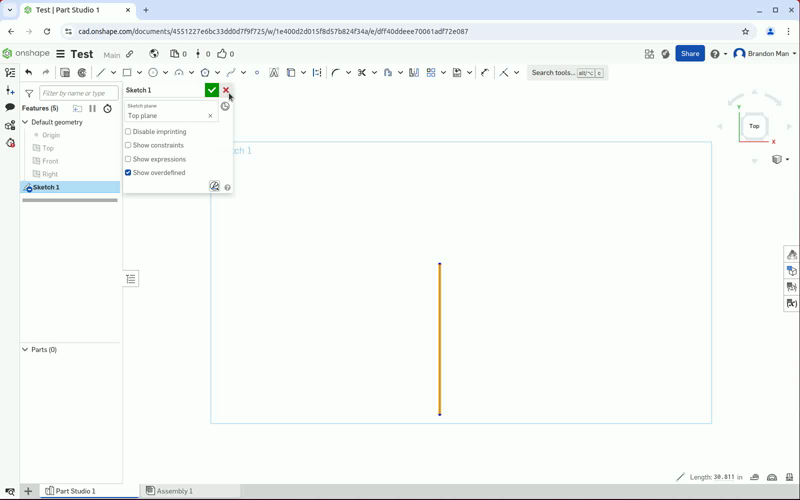
key(shift+h)
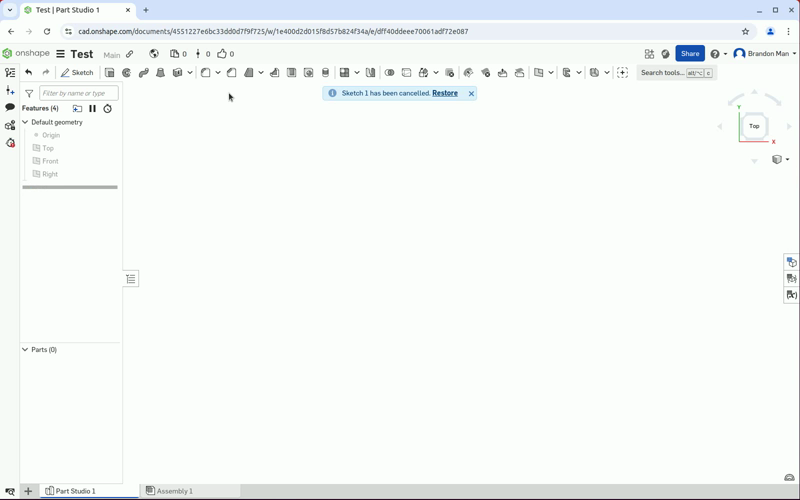
mouse_move(73, 352)
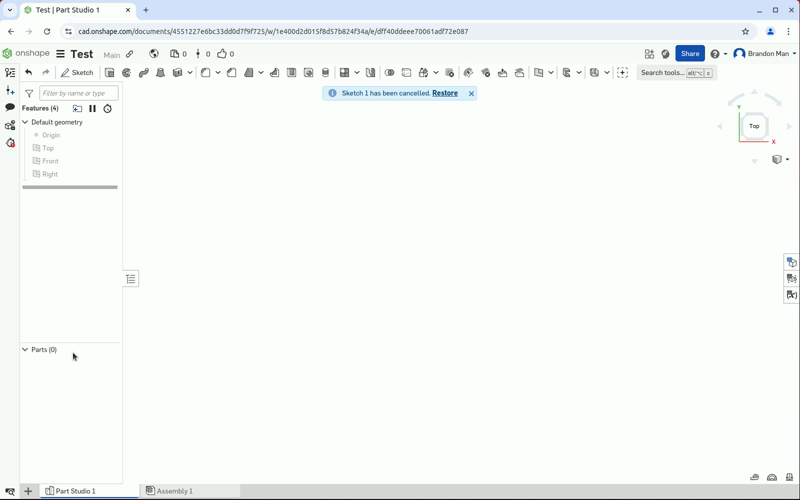
key(y)
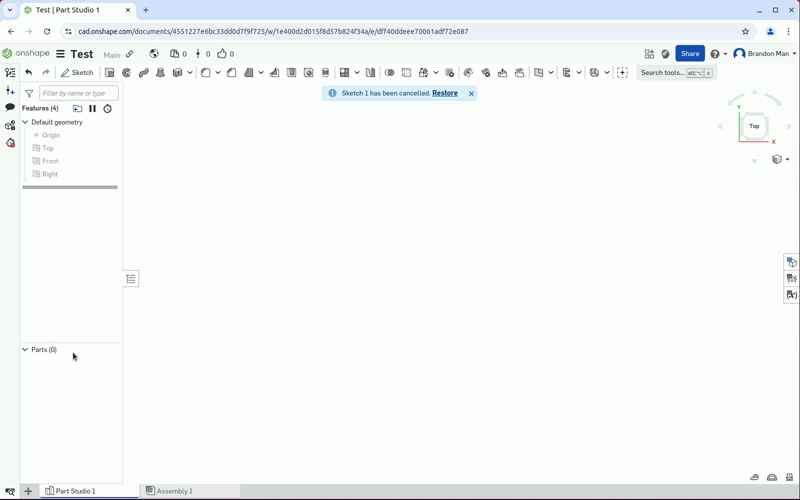
key(shift+p)
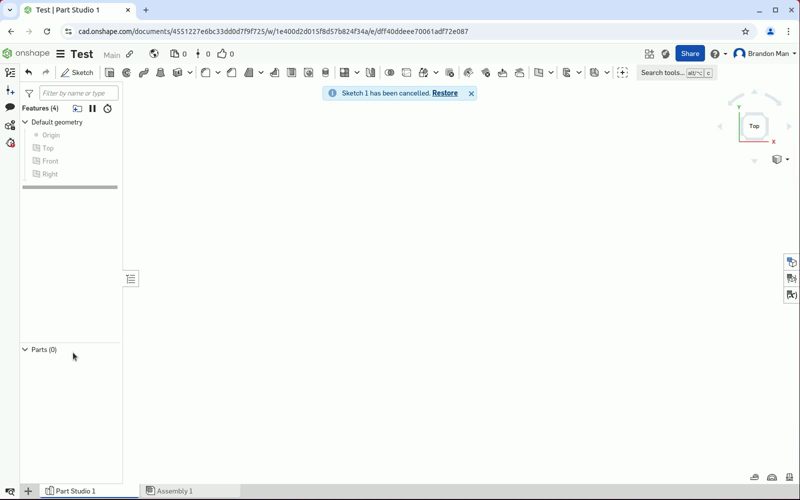
key(space)
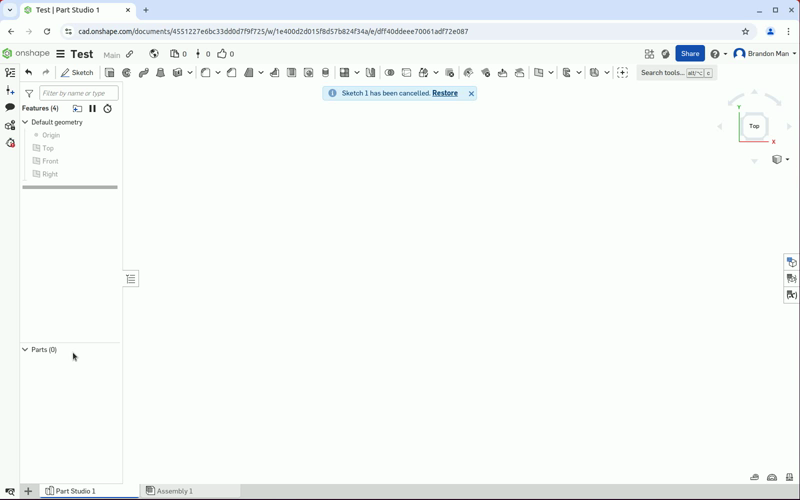
key_down(shift)
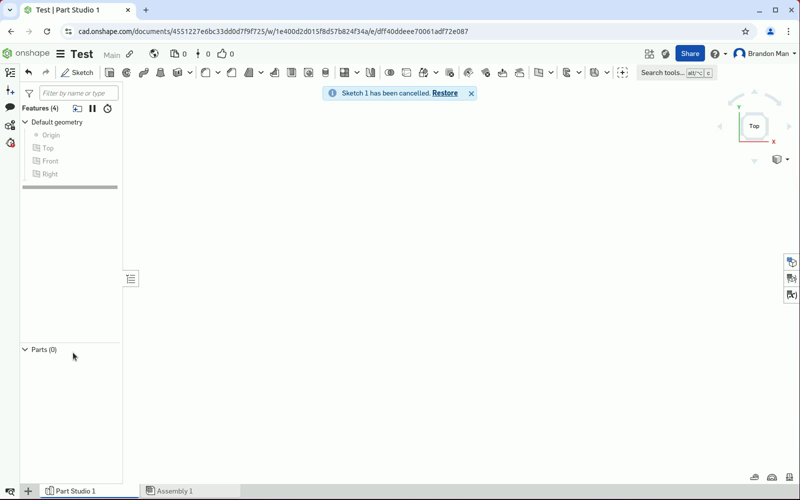
key(up)
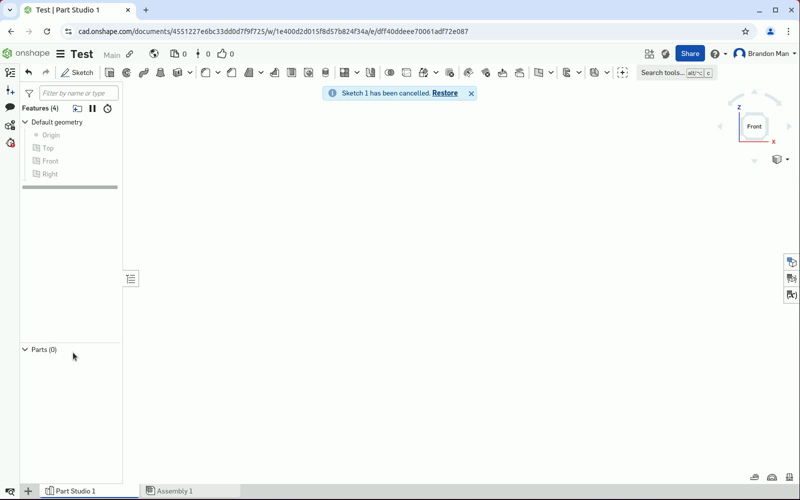
key_up(shift)
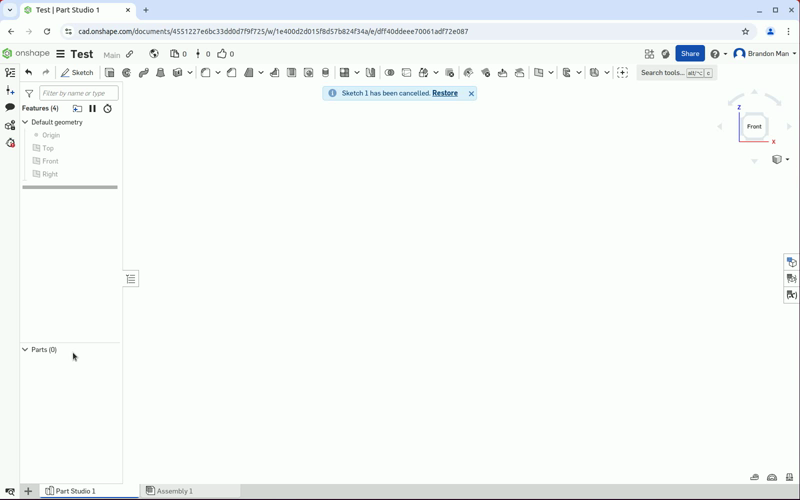
mouse_move(73, 352)
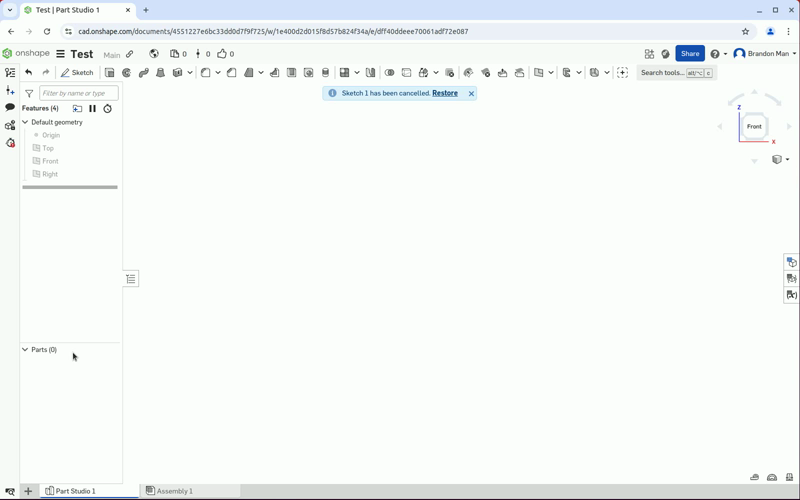
key(shift+y)
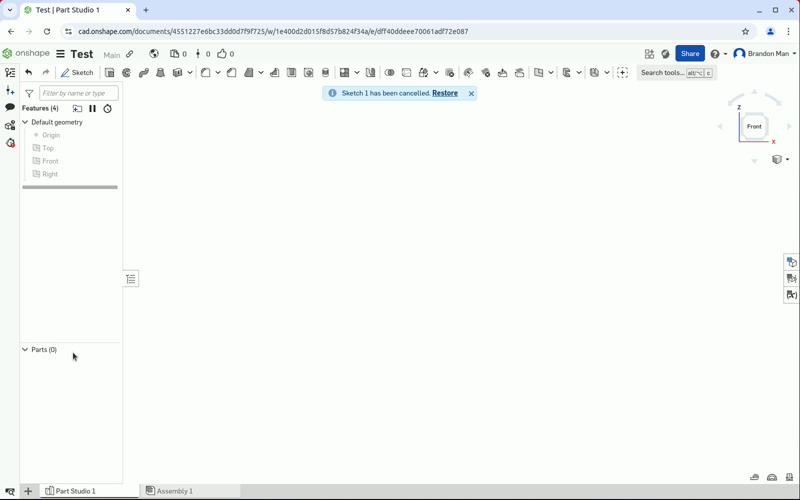
key(shift+s)
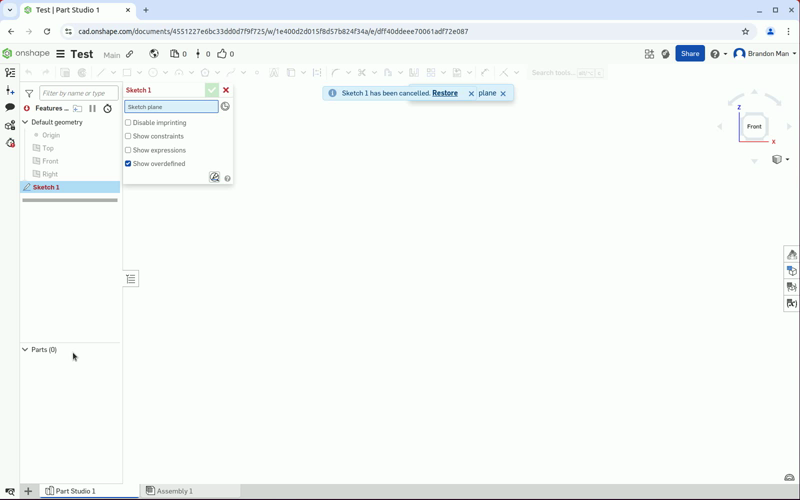
mouse_move(73, 163)
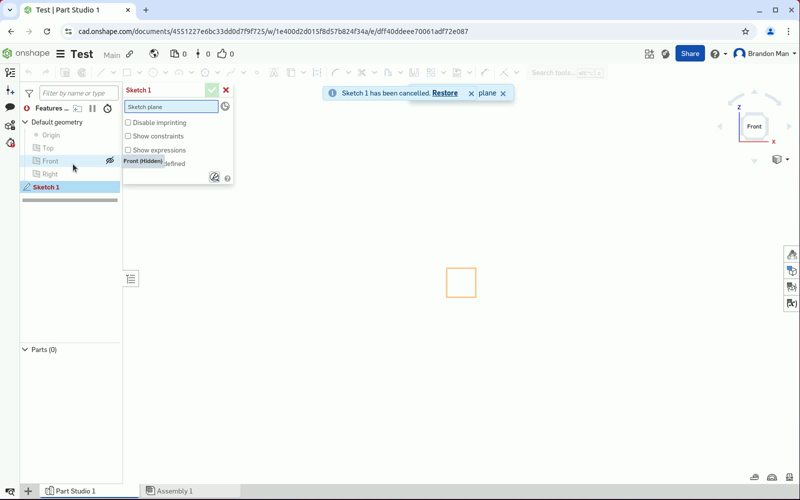
click(73, 163)
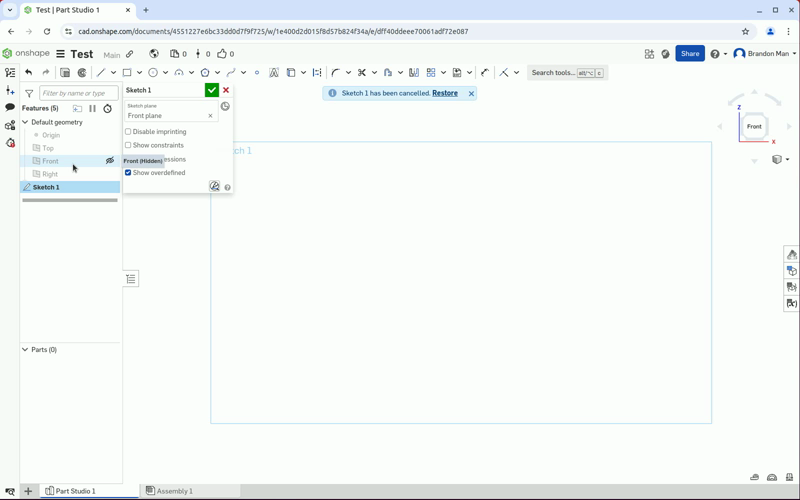
mouse_move(73, 352)
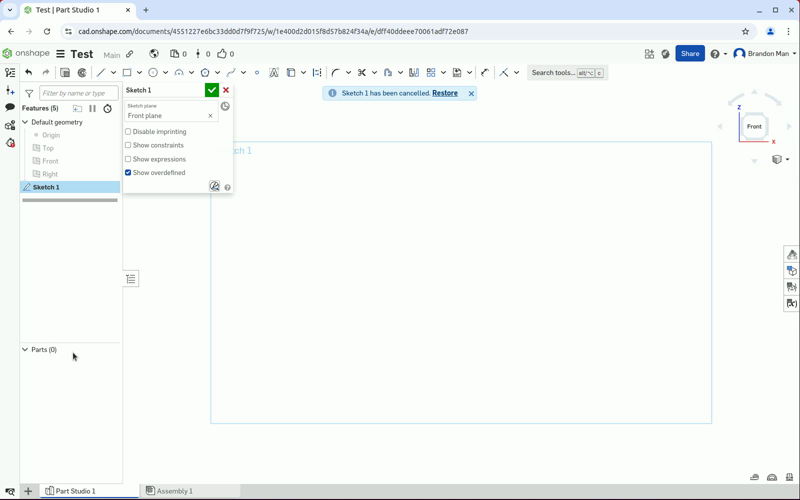
key(y)
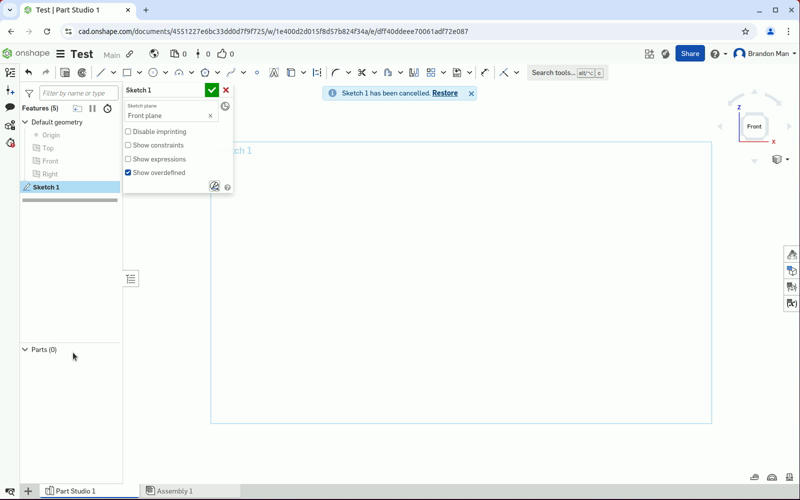
key(l)
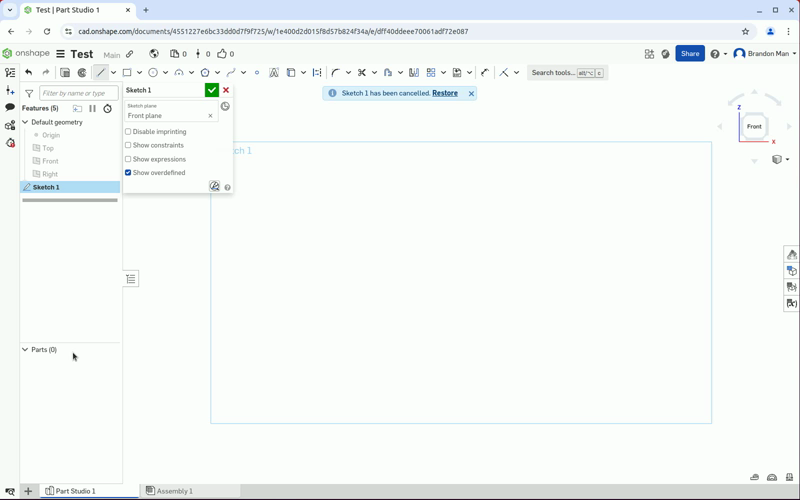
key_down(shift)
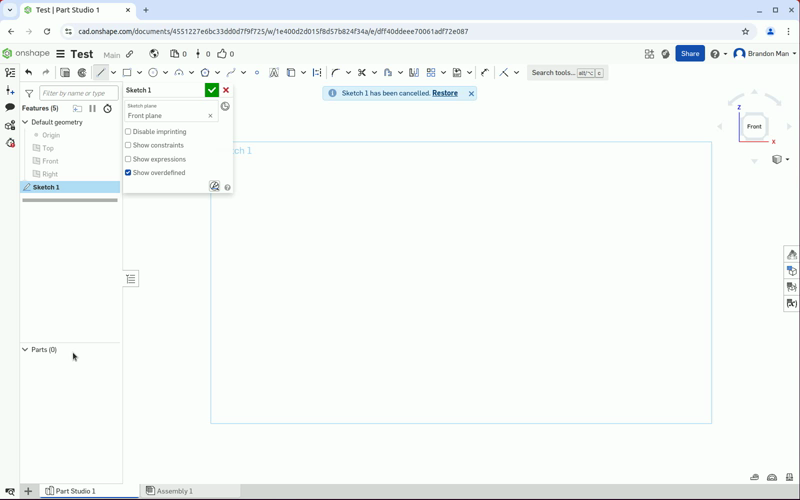
mouse_move(348, 305)
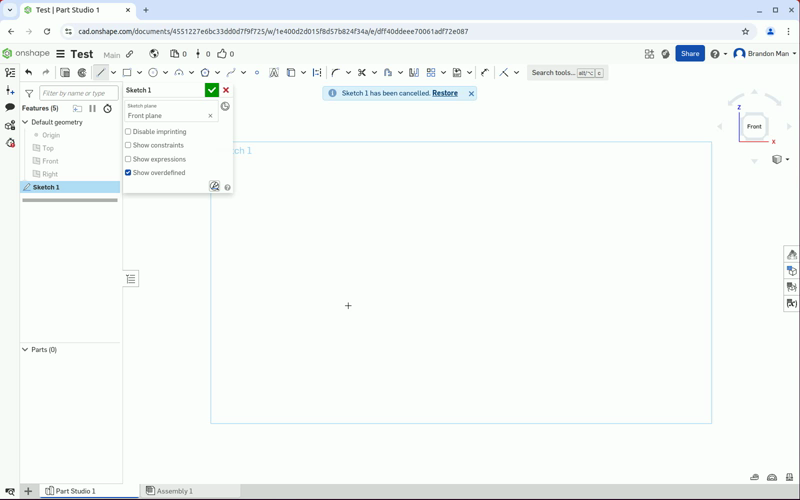
click(348, 305)
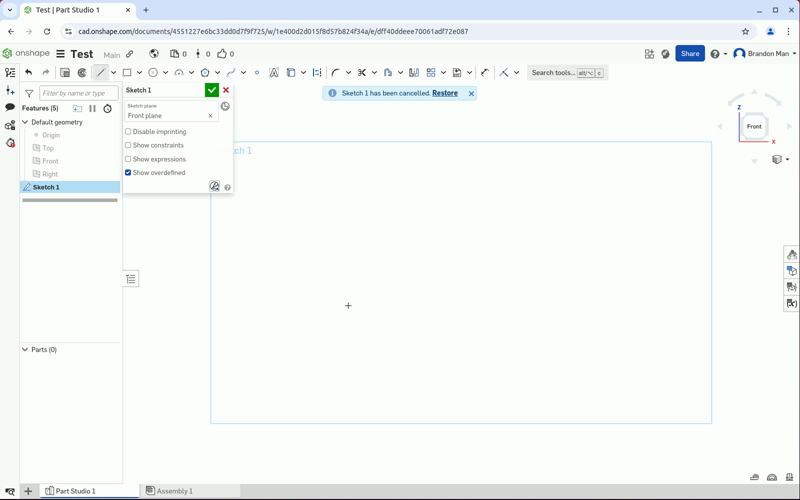
key_up(shift)
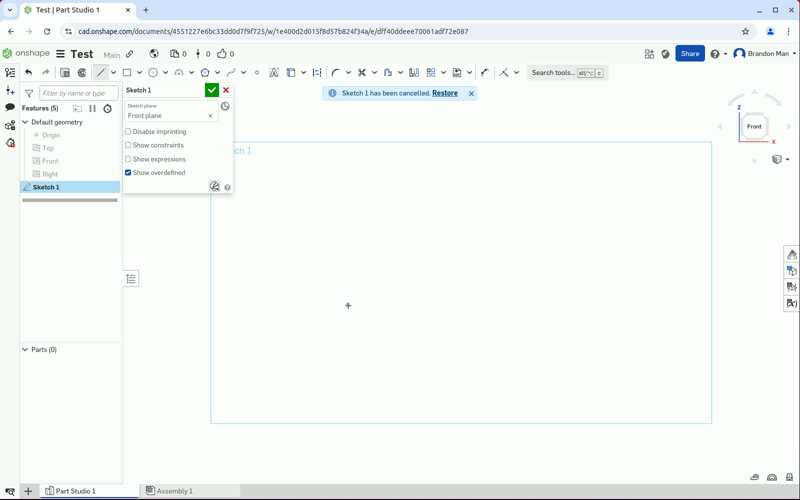
key_down(shift)
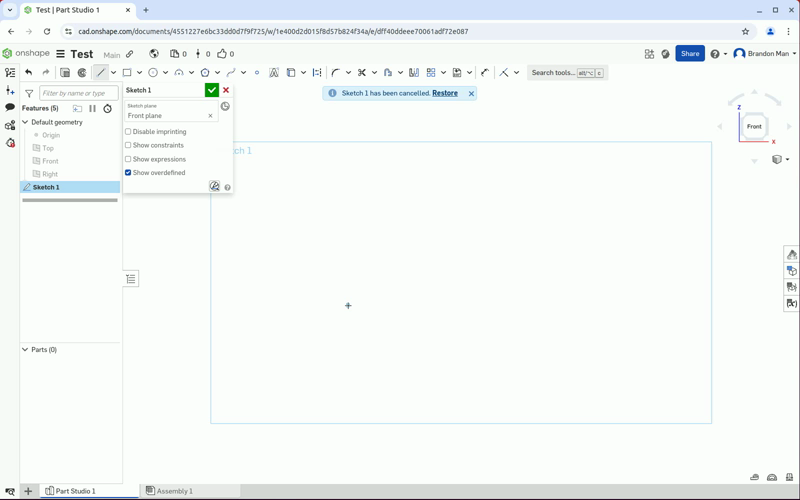
mouse_move(508, 305)
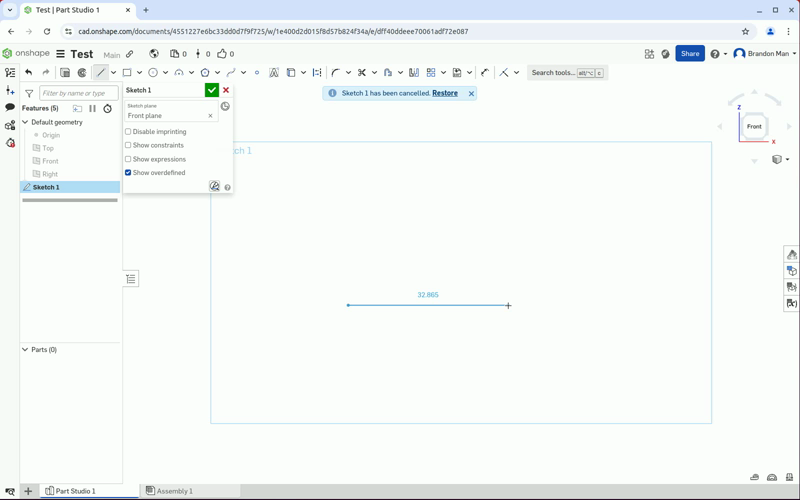
click(508, 305)
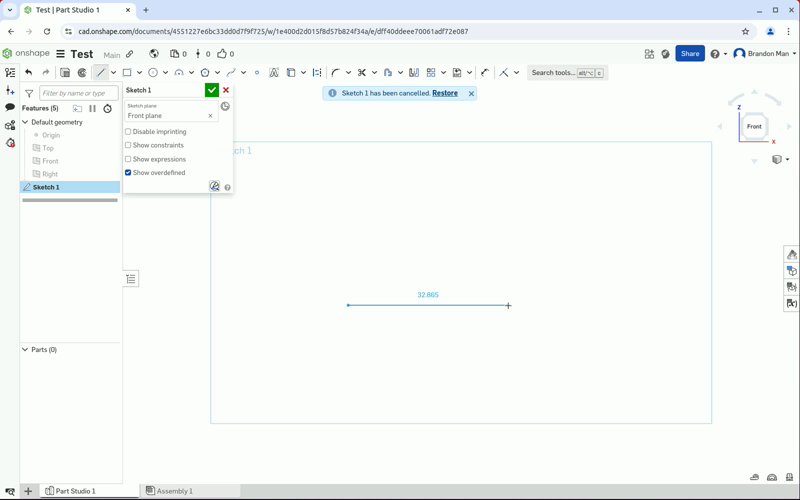
key_up(shift)
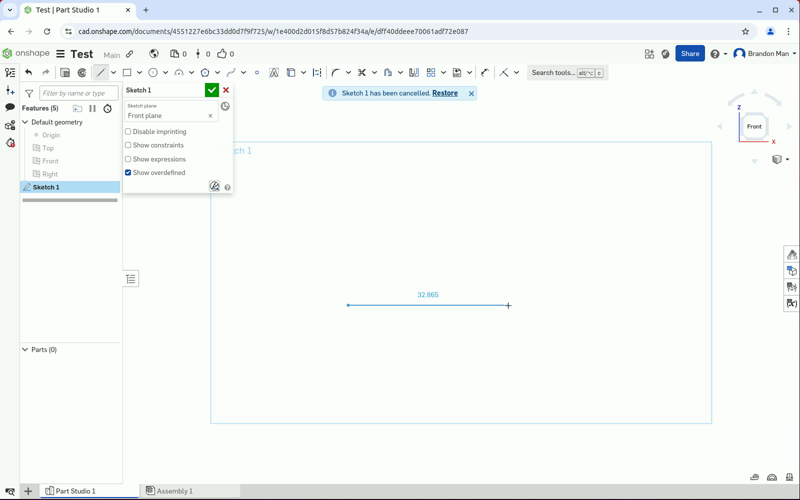
key_down(shift)
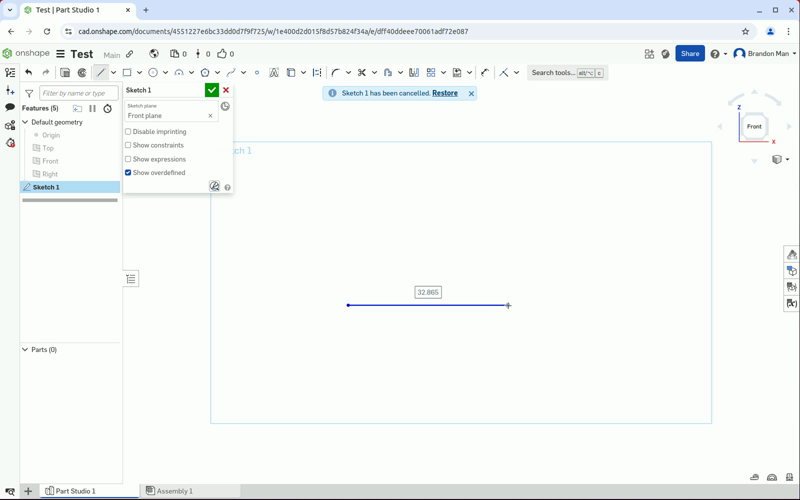
mouse_move(508, 237)
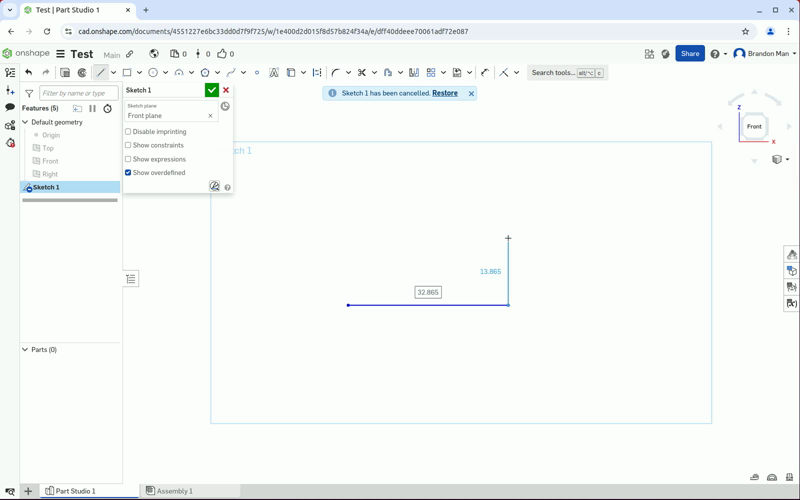
click(508, 237)
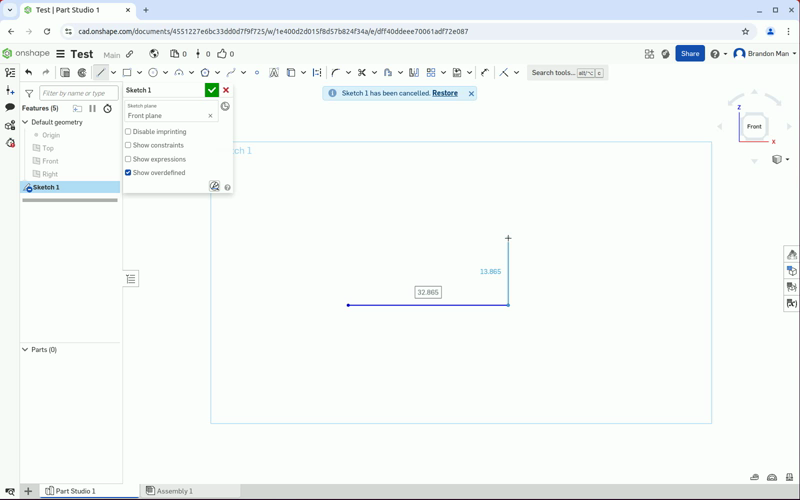
key_up(shift)
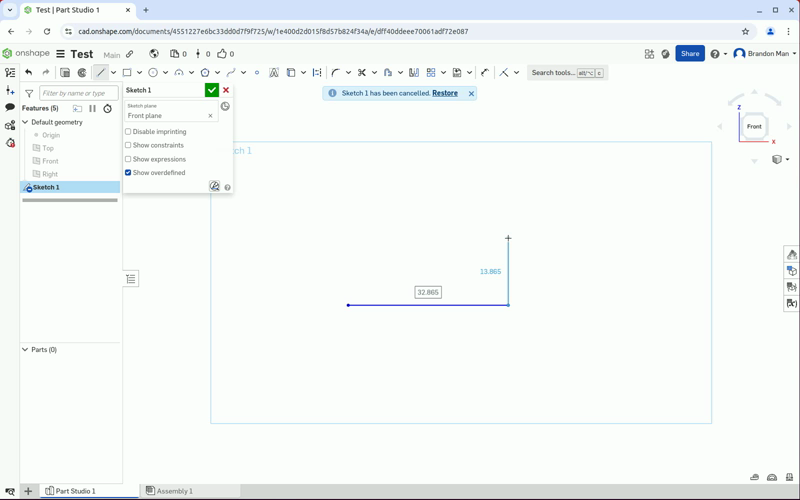
key_down(shift)
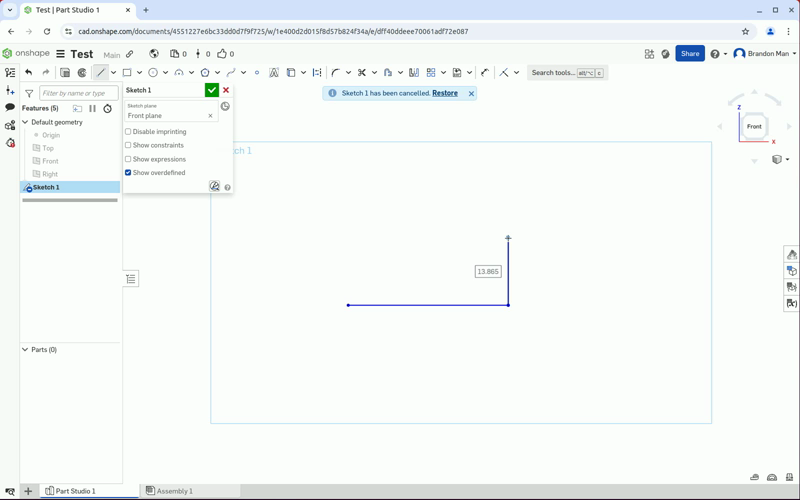
mouse_move(348, 237)
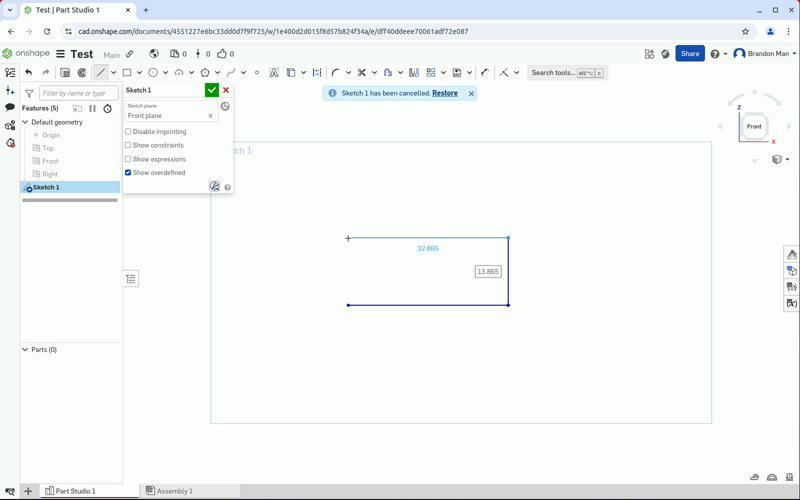
click(348, 237)
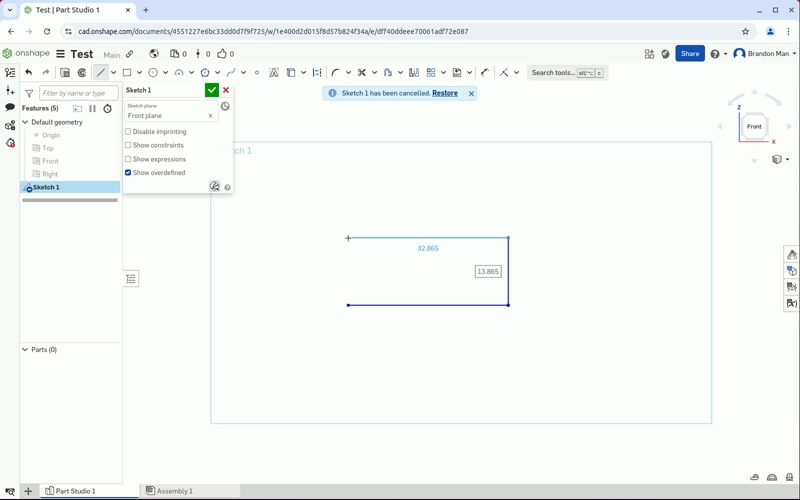
key_up(shift)
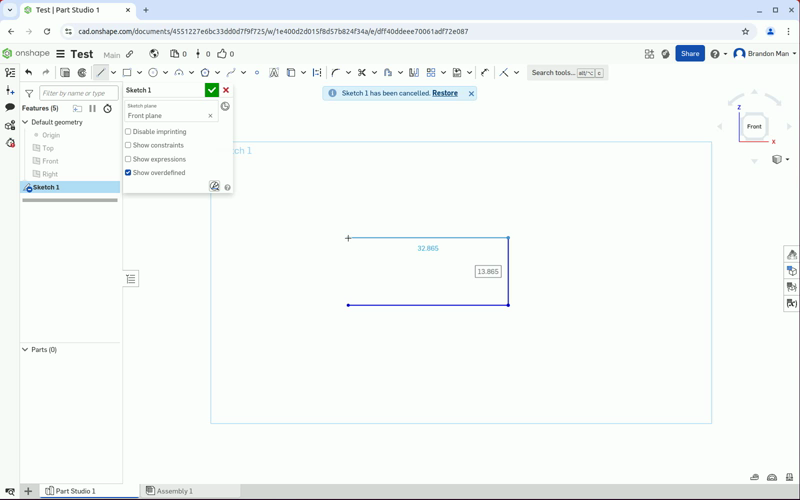
key_down(shift)
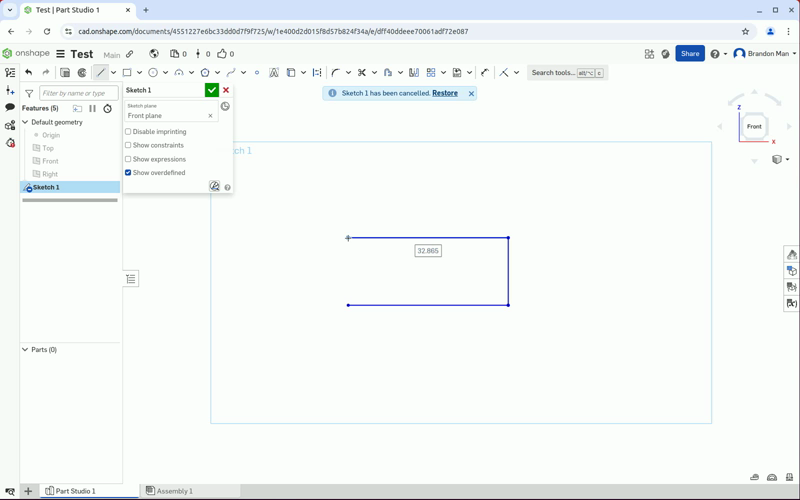
mouse_move(348, 305)
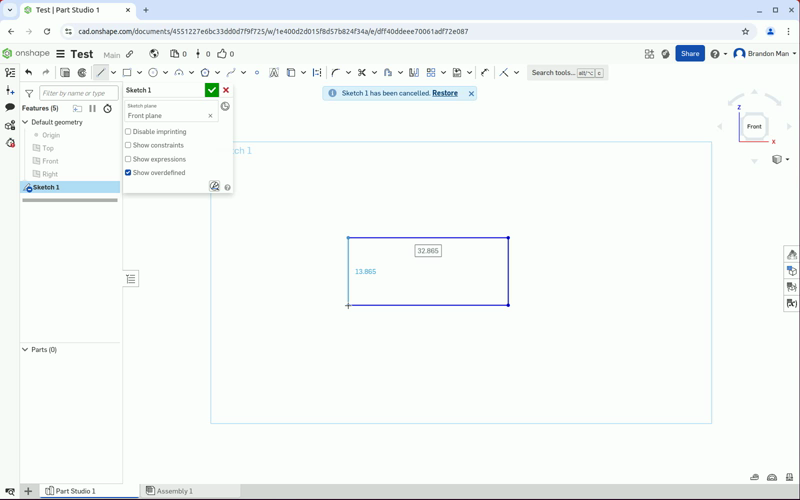
key_up(shift)
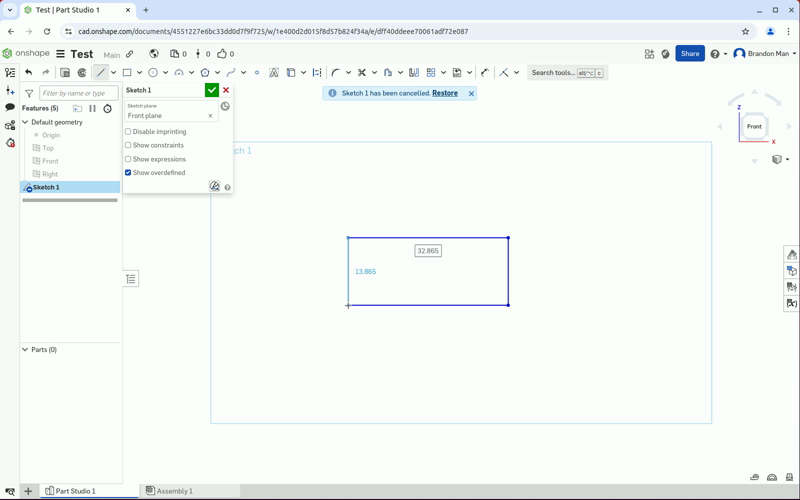
click(348, 305)
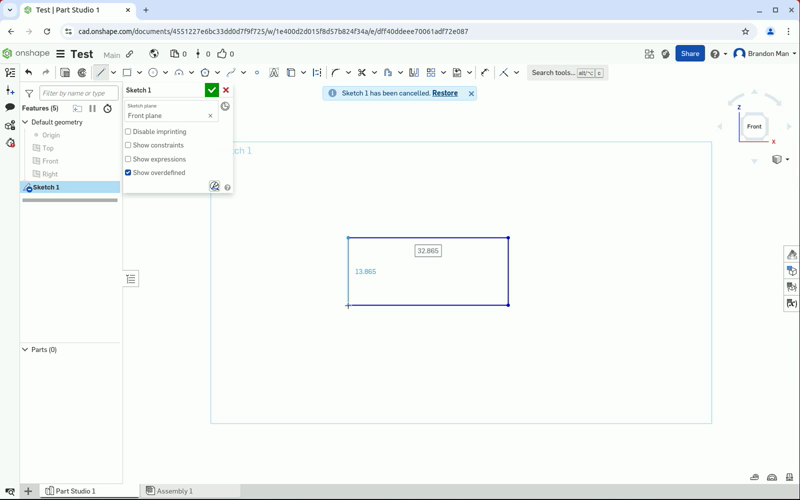
key(esc)
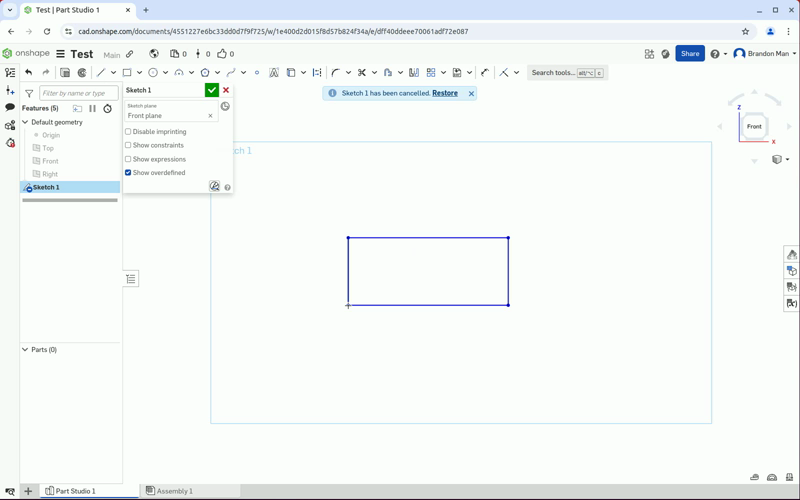
key(c)
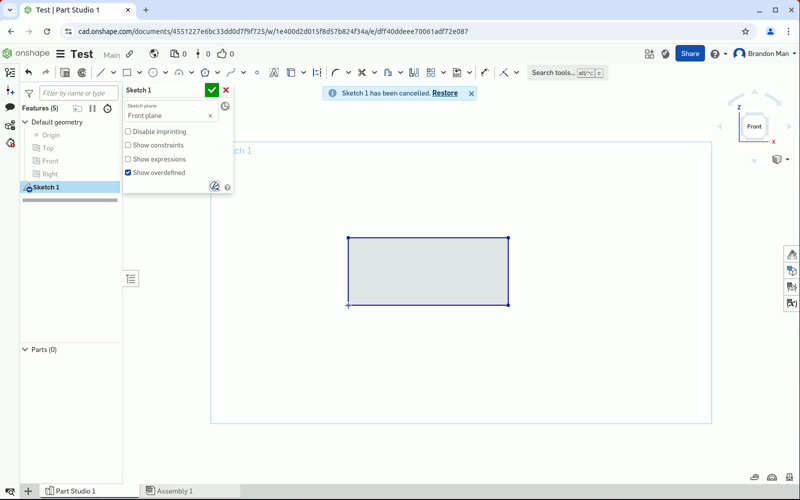
key_down(shift)
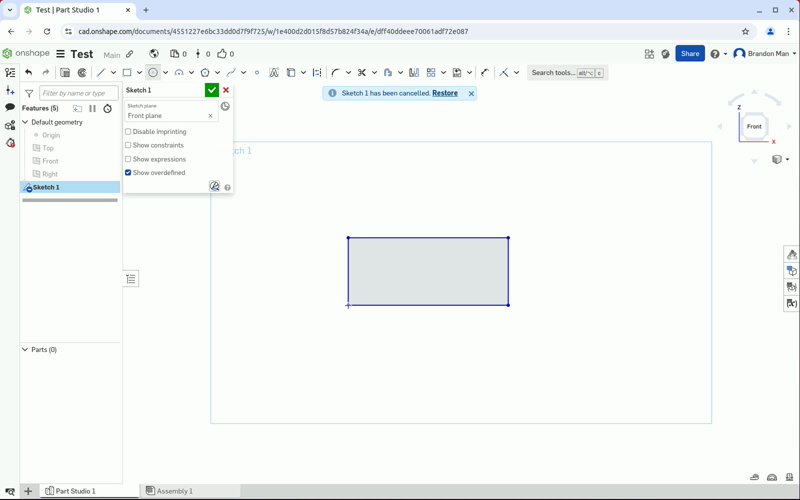
mouse_move(380, 271)
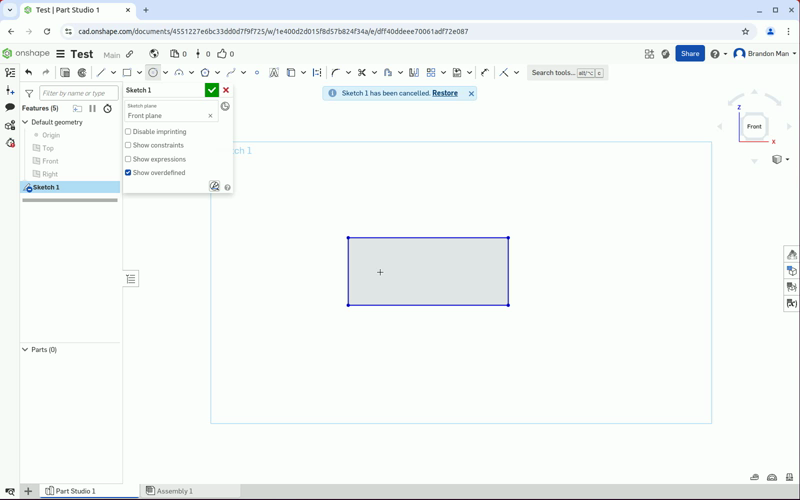
click(380, 271)
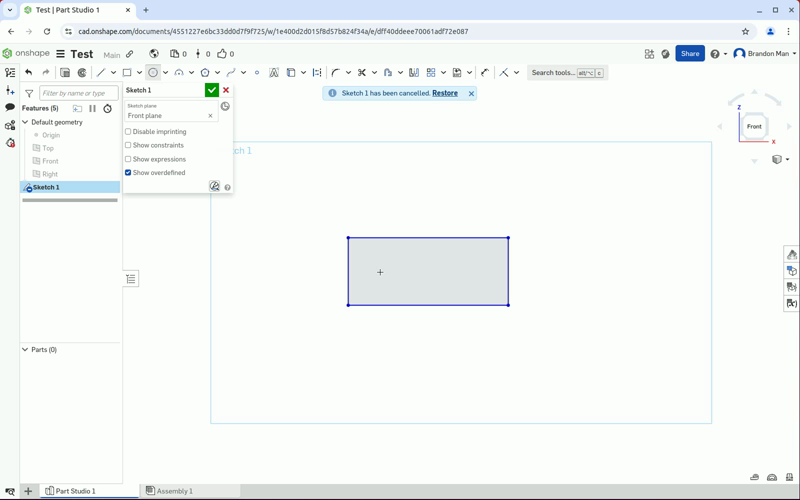
key_up(shift)
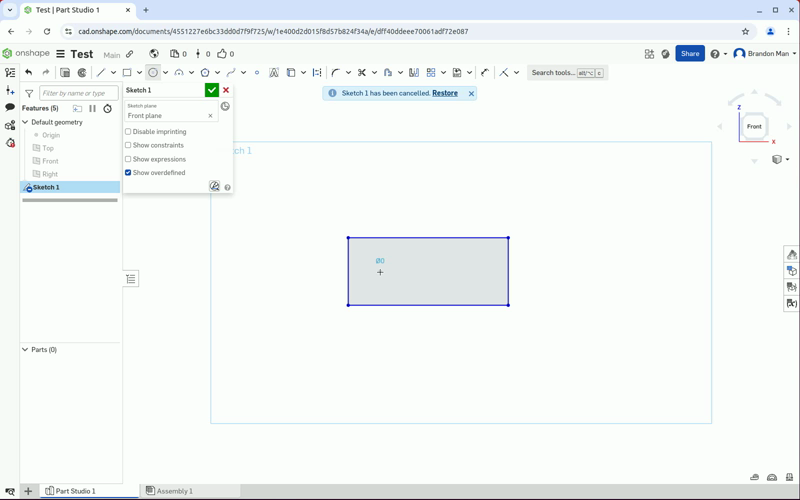
mouse_move(386, 271)
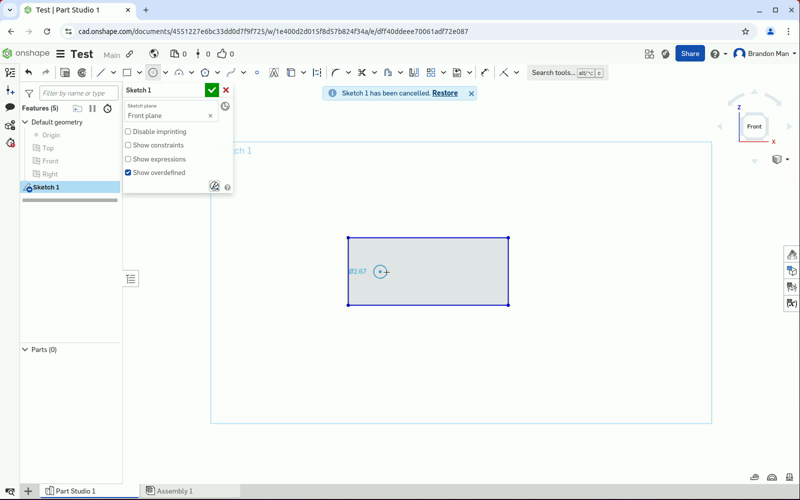
click(386, 271)
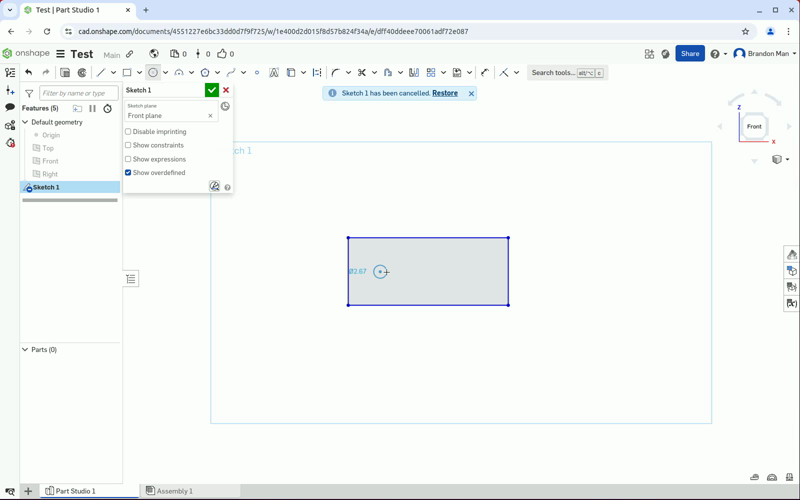
key(esc)
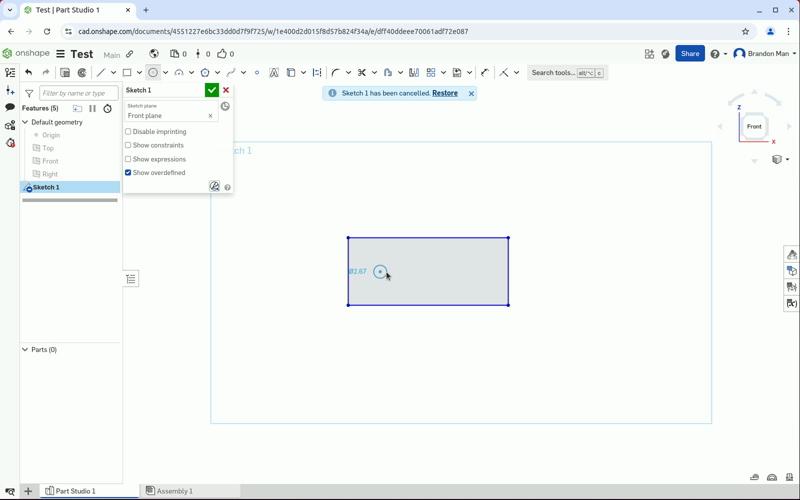
key(l)
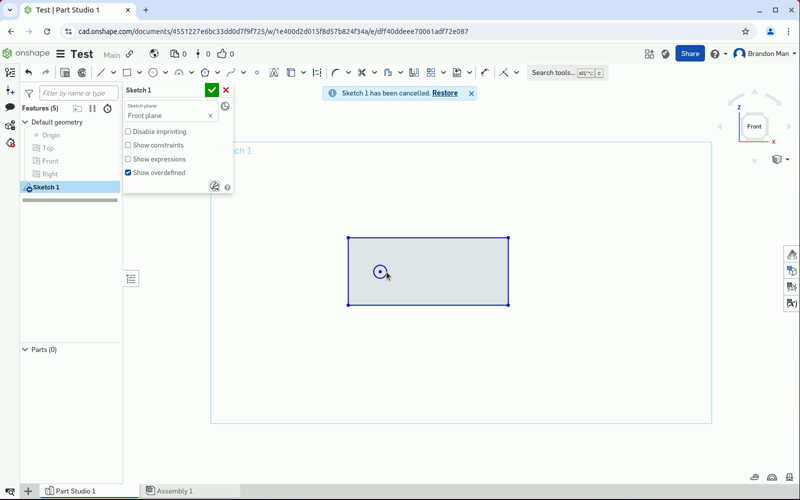
key_down(shift)
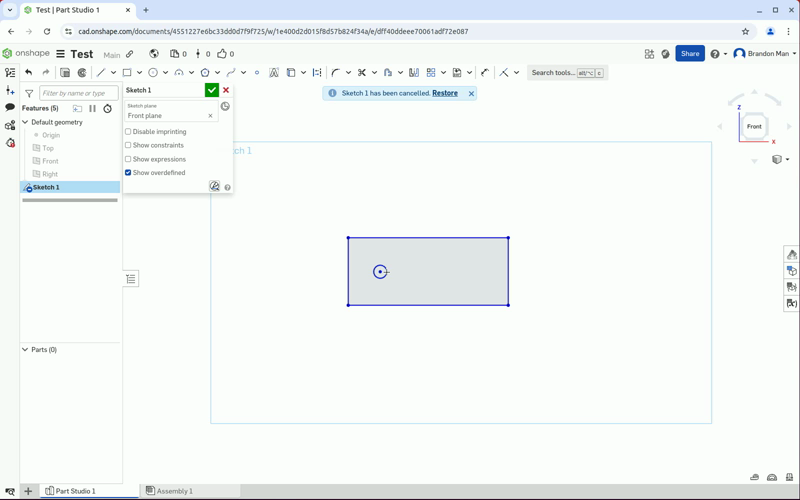
mouse_move(469, 278)
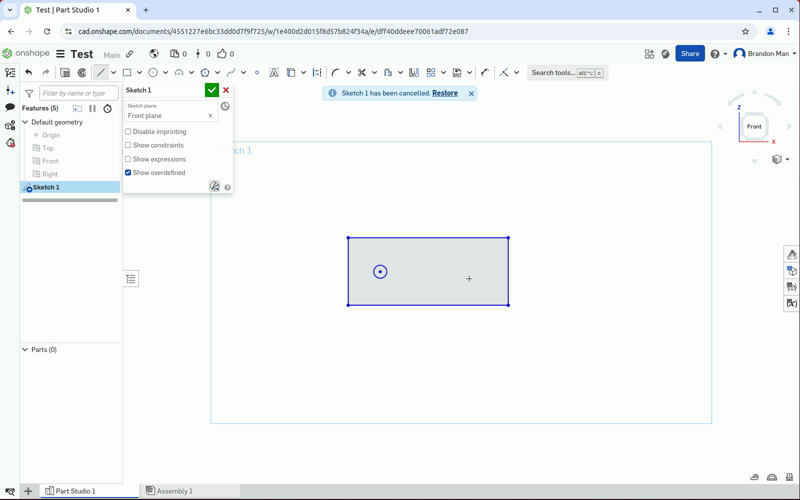
click(469, 278)
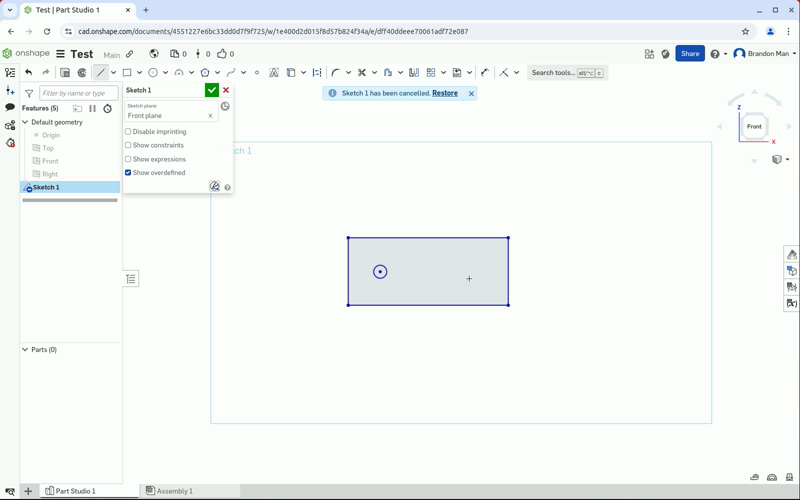
key_up(shift)
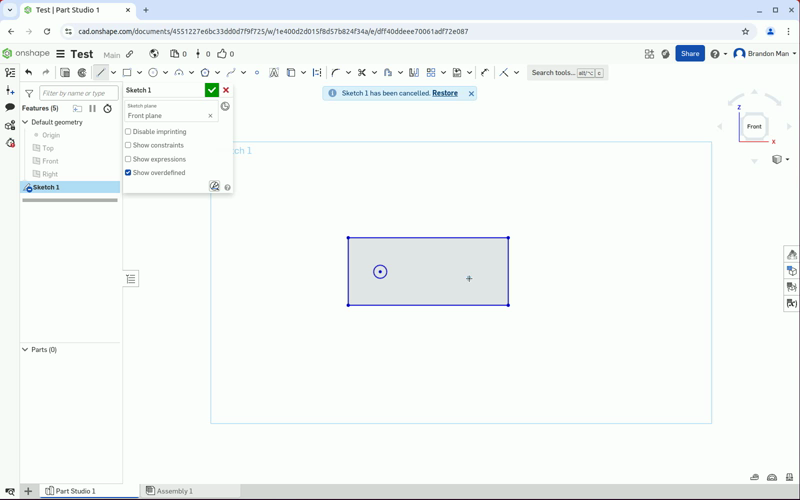
key_down(shift)
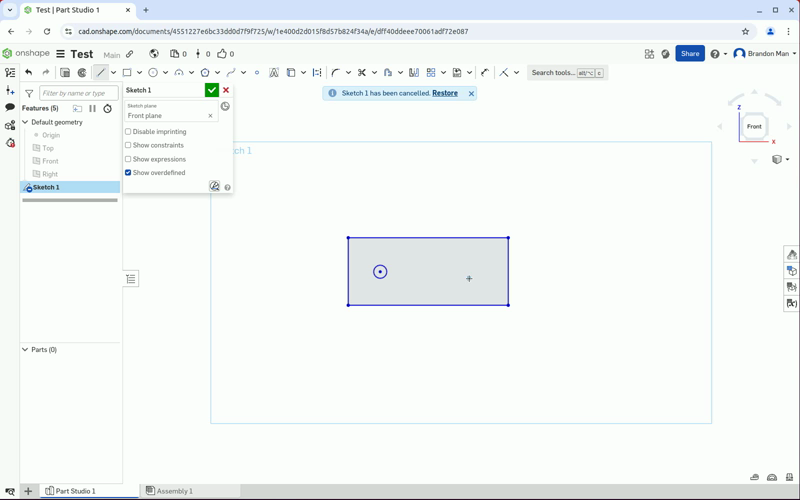
mouse_move(499, 278)
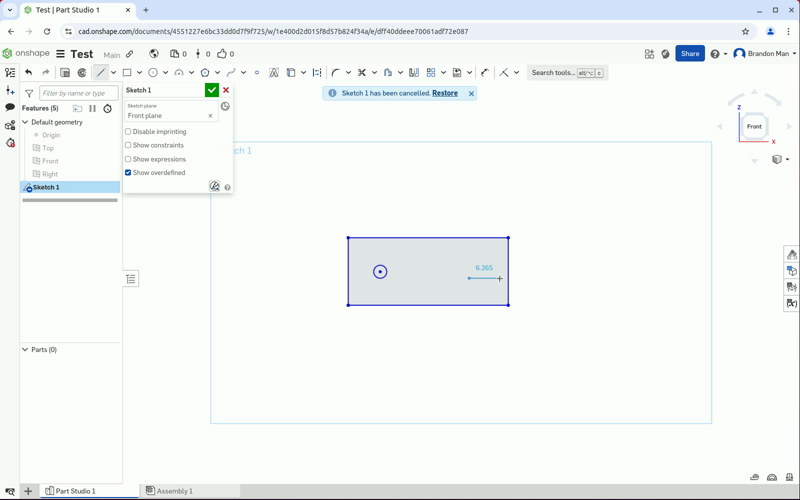
mouse_move(483, 278)
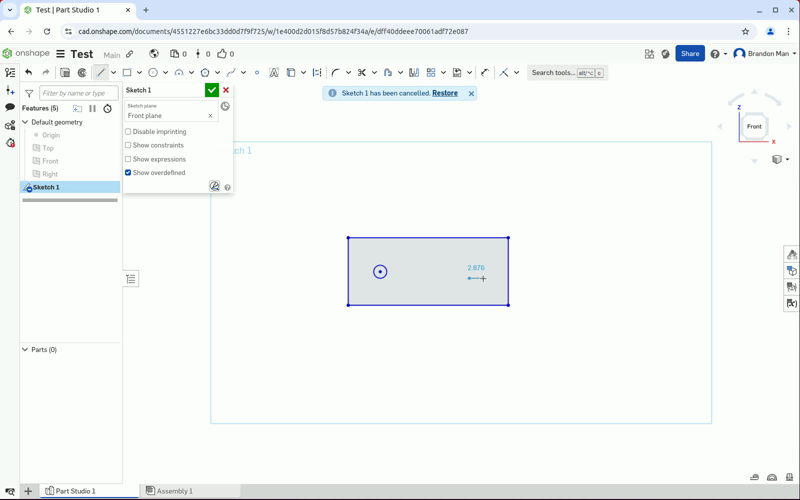
click(483, 278)
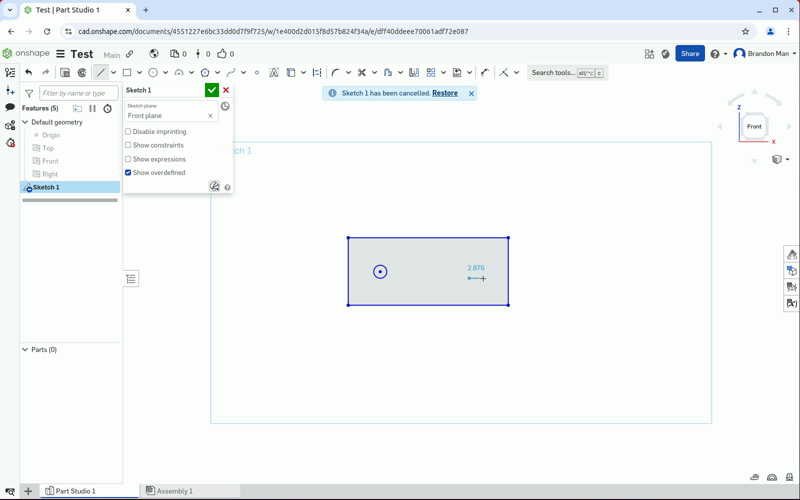
key_up(shift)
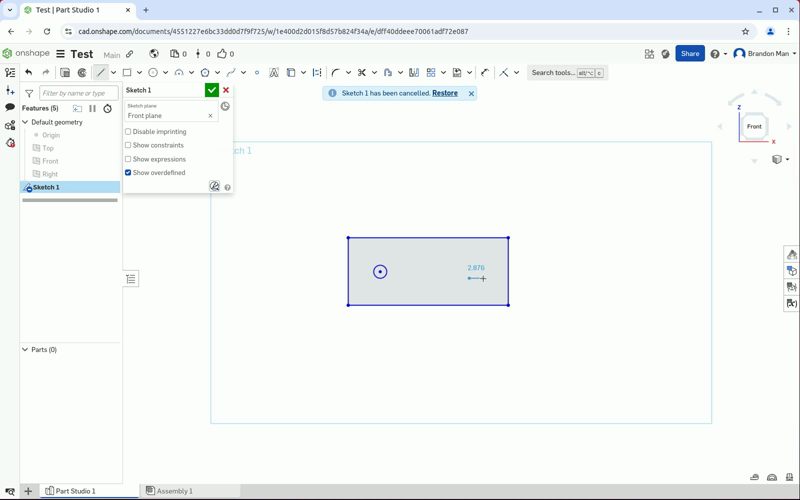
key_down(shift)
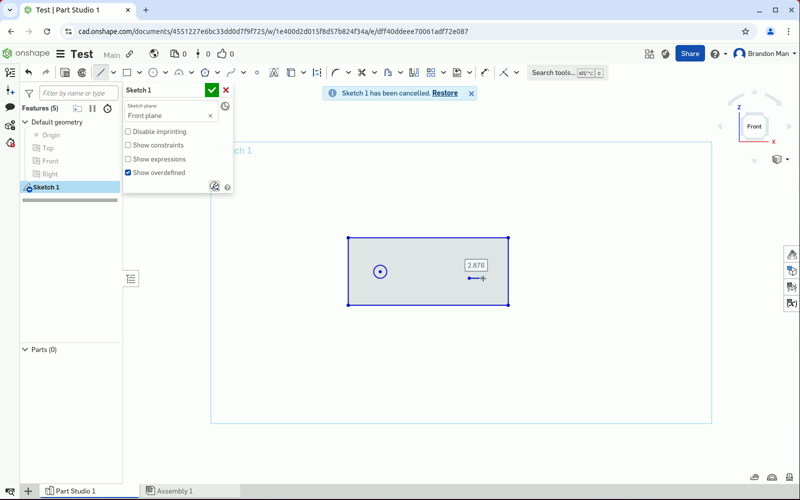
mouse_move(513, 278)
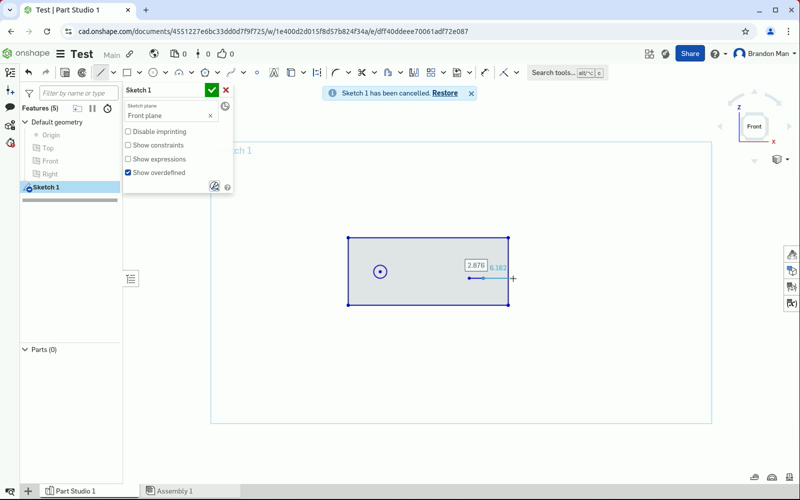
mouse_move(483, 264)
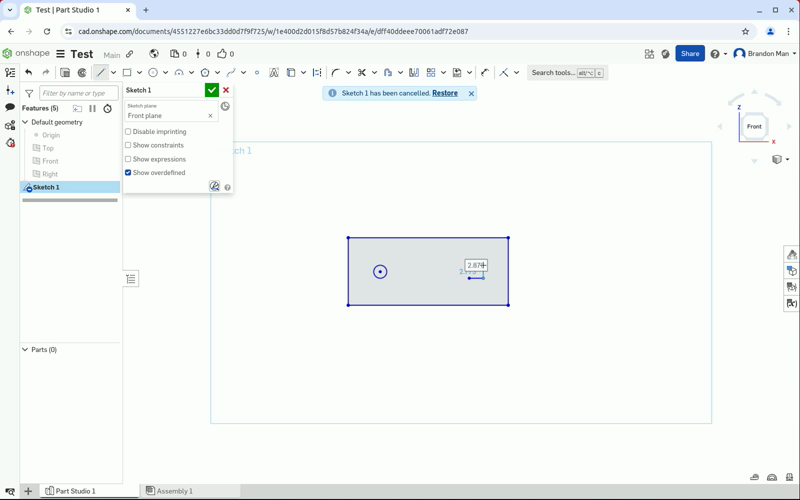
click(483, 264)
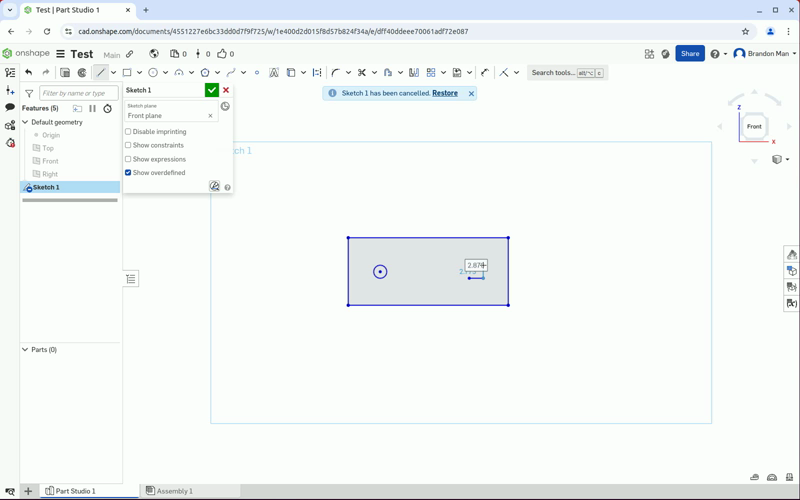
key_up(shift)
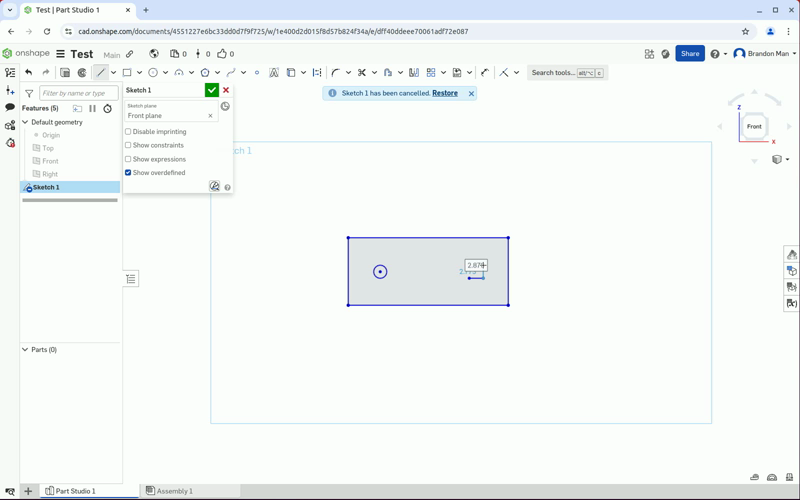
key_down(shift)
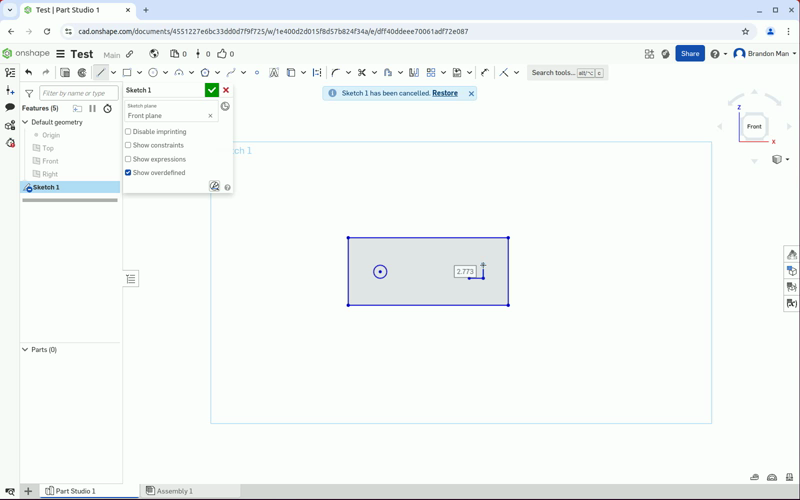
mouse_move(513, 264)
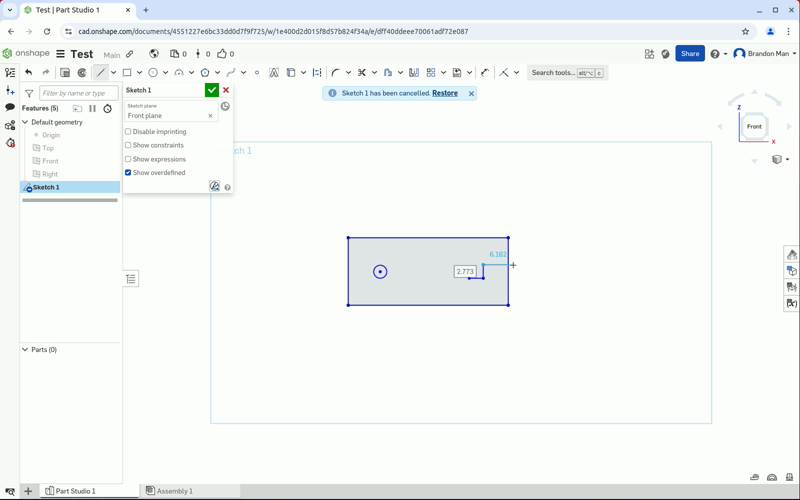
mouse_move(469, 264)
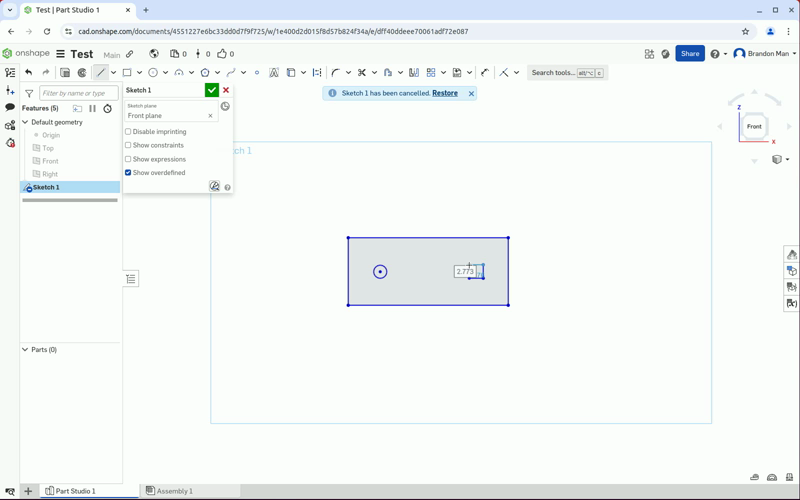
click(469, 264)
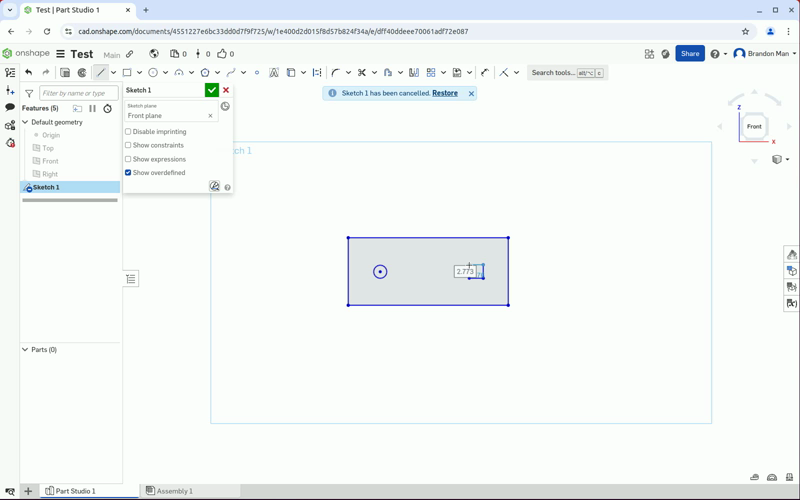
key_up(shift)
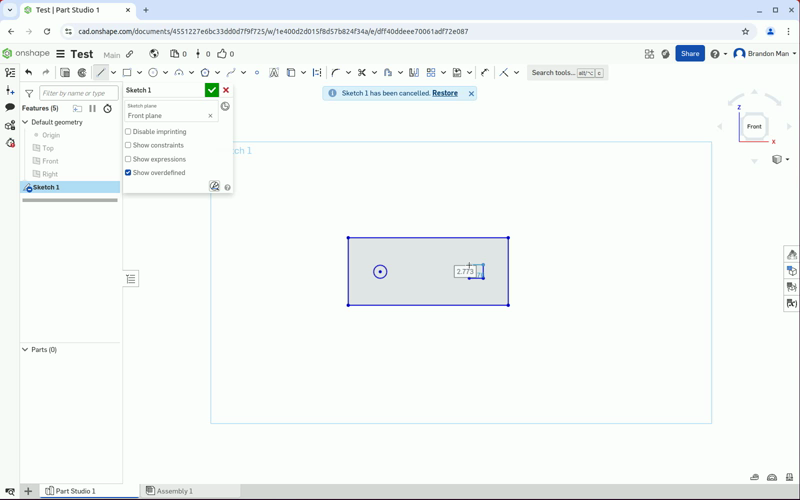
mouse_move(499, 264)
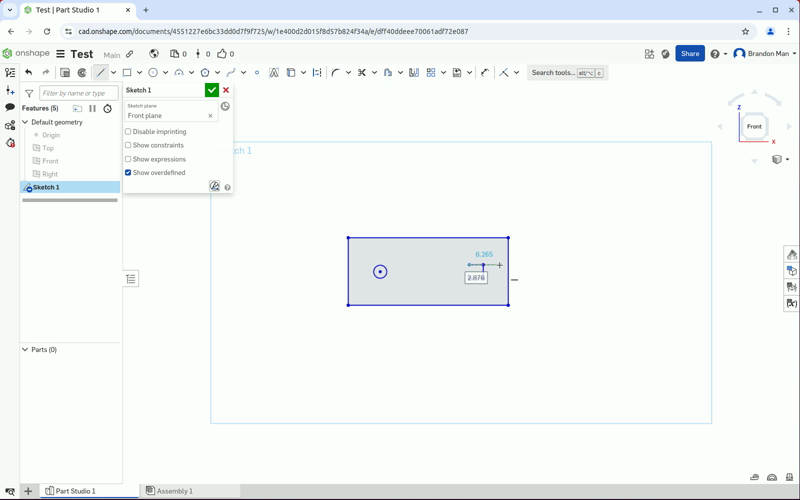
key_down(shift)
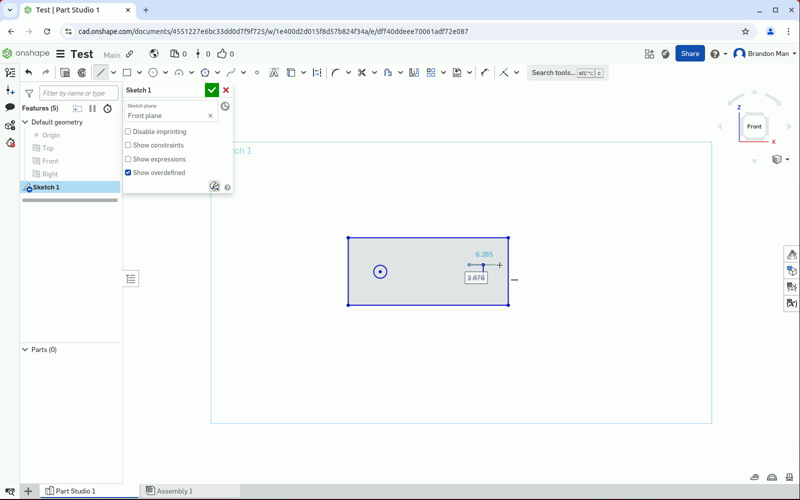
mouse_move(469, 278)
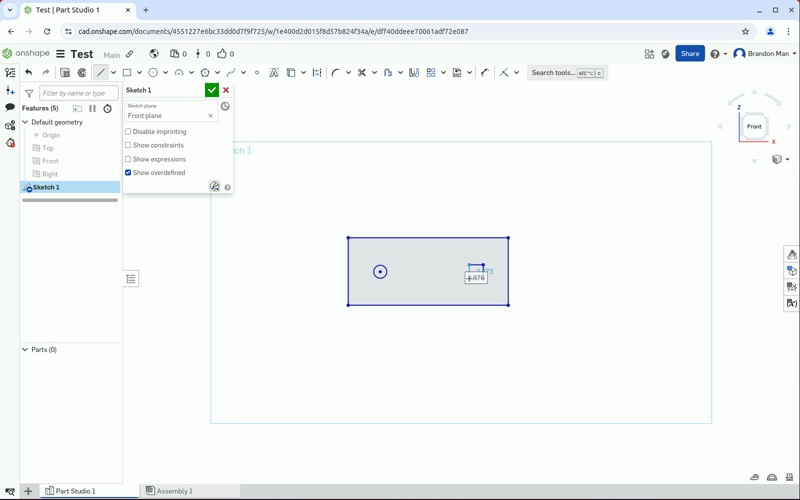
key_up(shift)
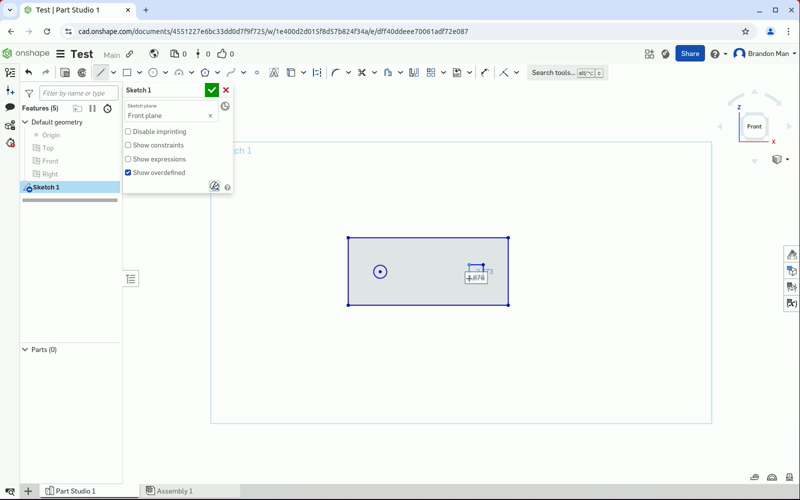
click(469, 278)
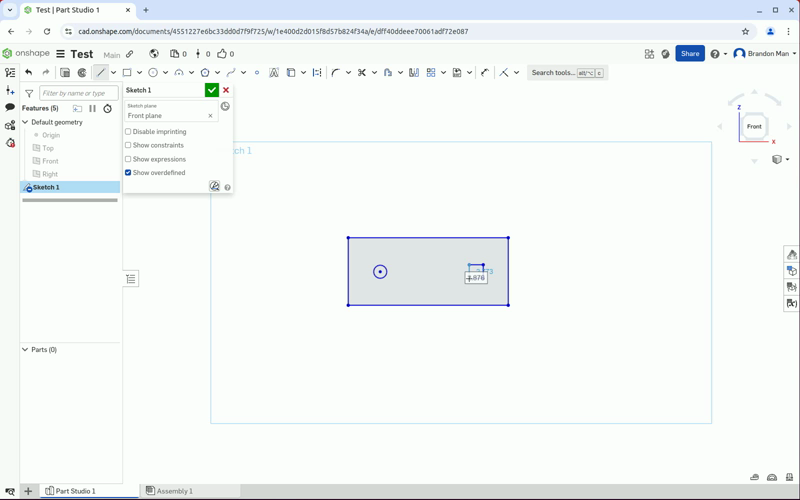
key(esc)
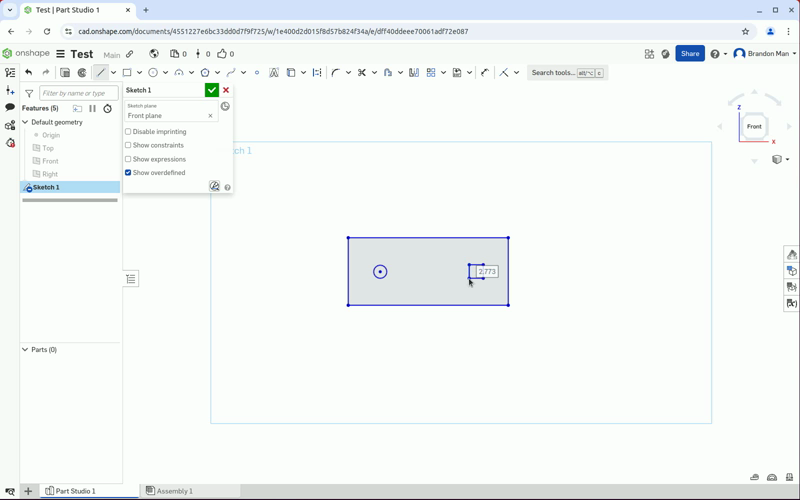
mouse_move(491, 278)
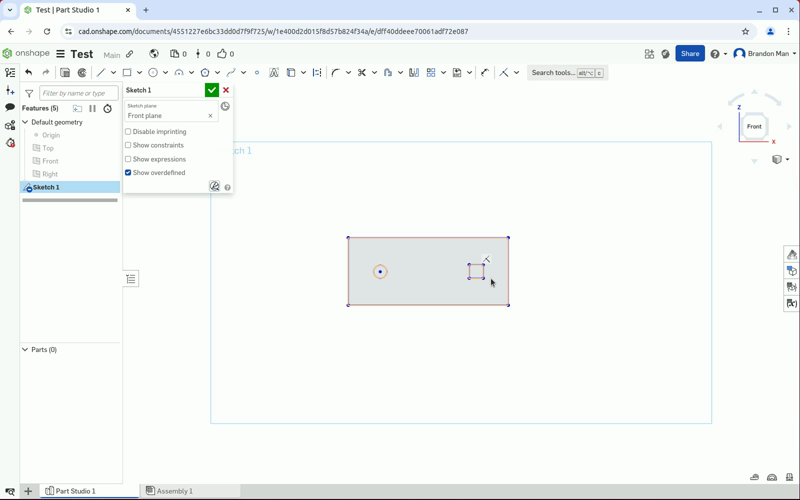
click(491, 278)
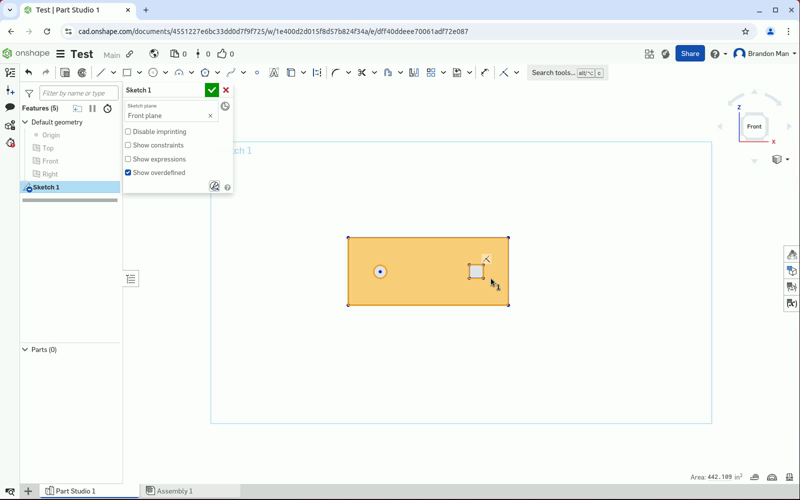
mouse_move(73, 352)
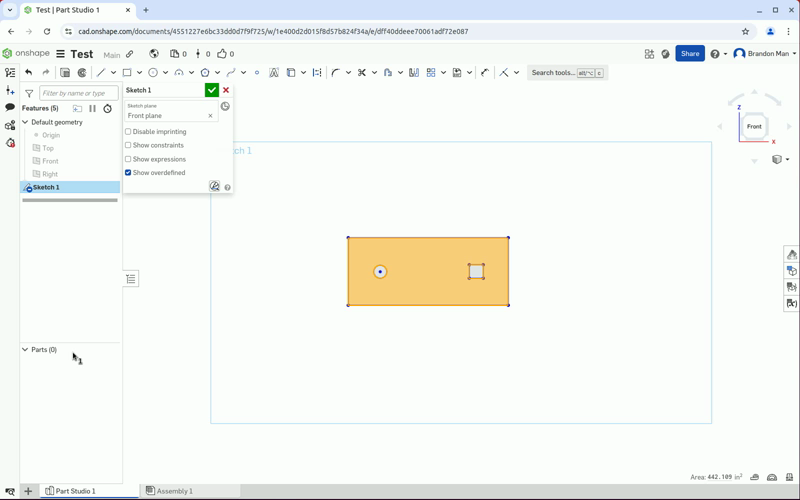
key(shift+y)
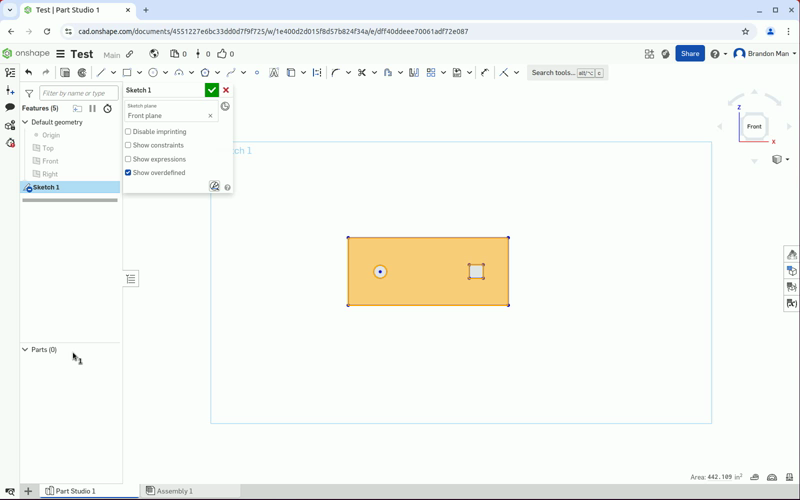
key(shift+e)
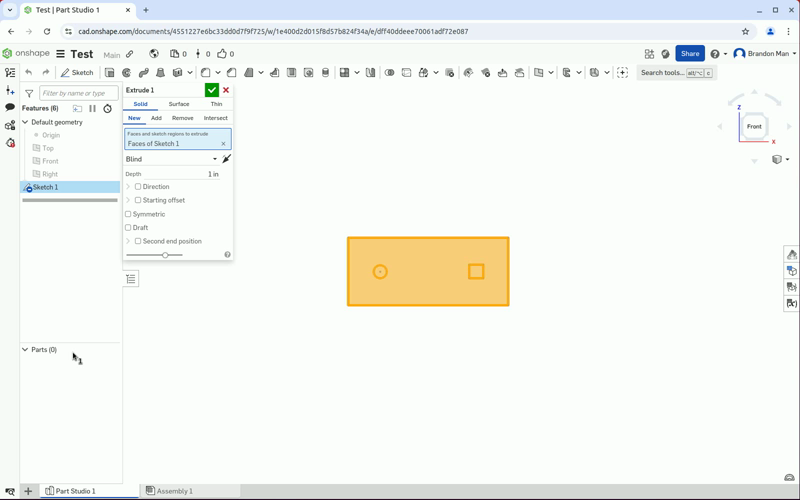
mouse_move(143, 106)
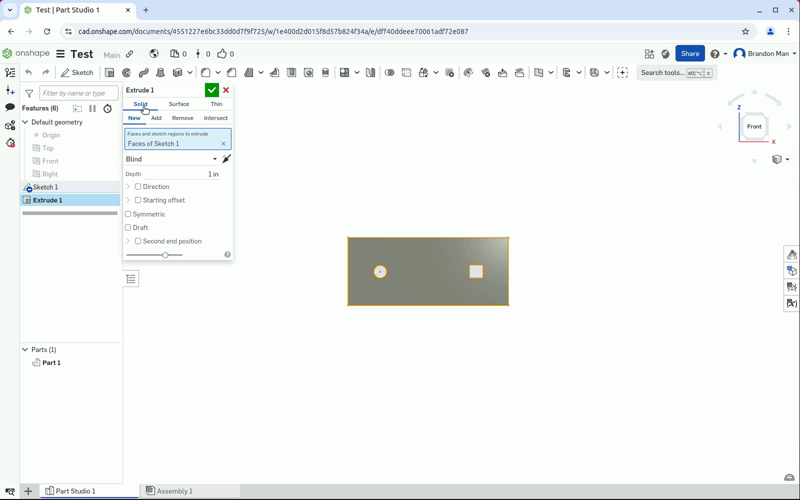
click(143, 106)
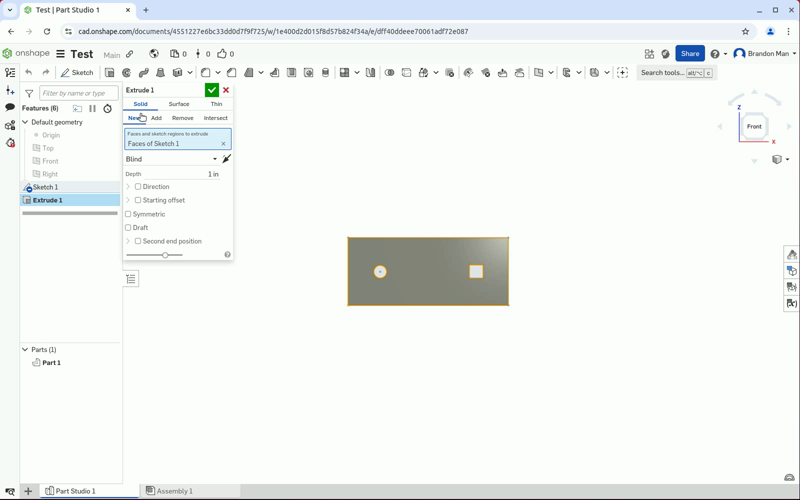
mouse_move(137, 120)
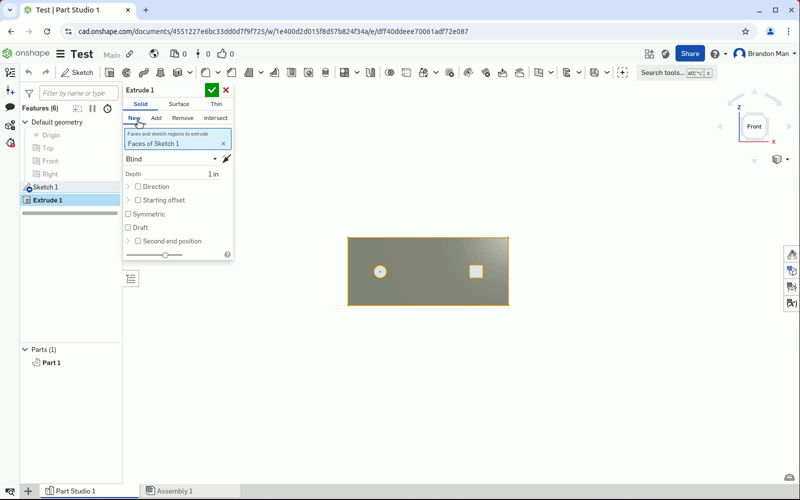
click(137, 120)
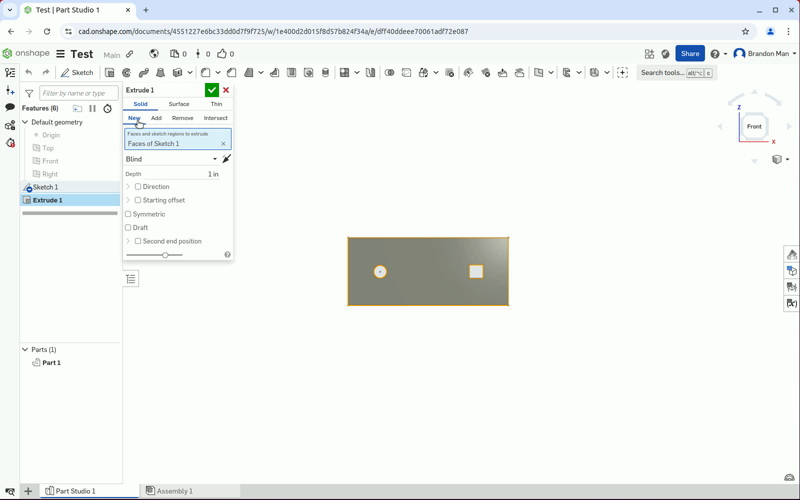
key(tab, 4)
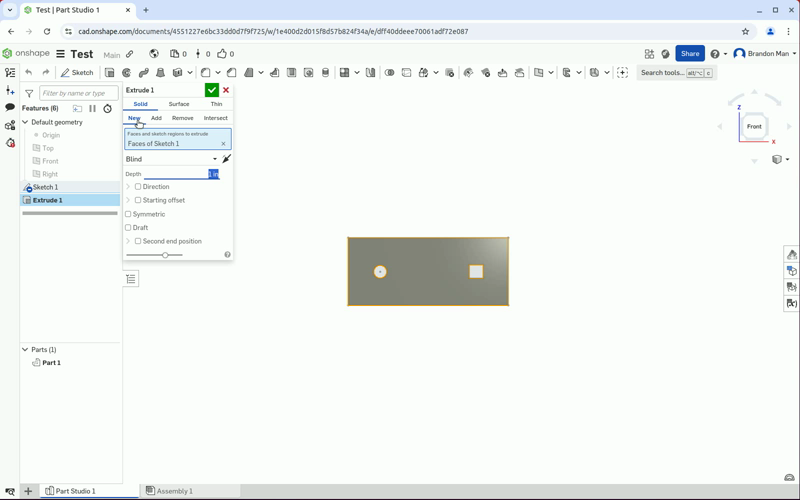
text(1.685)
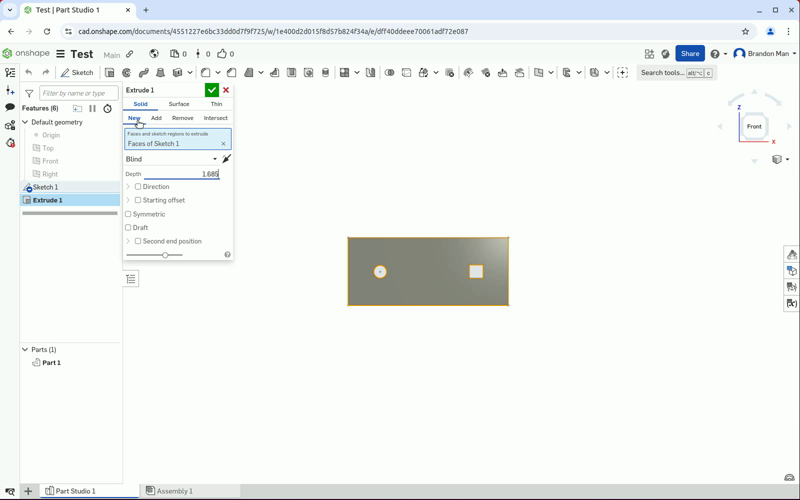
key(enter)
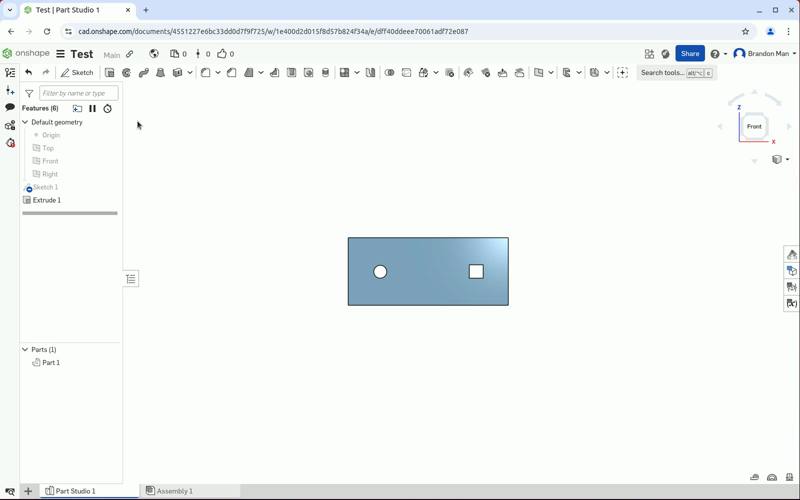
key(shift+h)
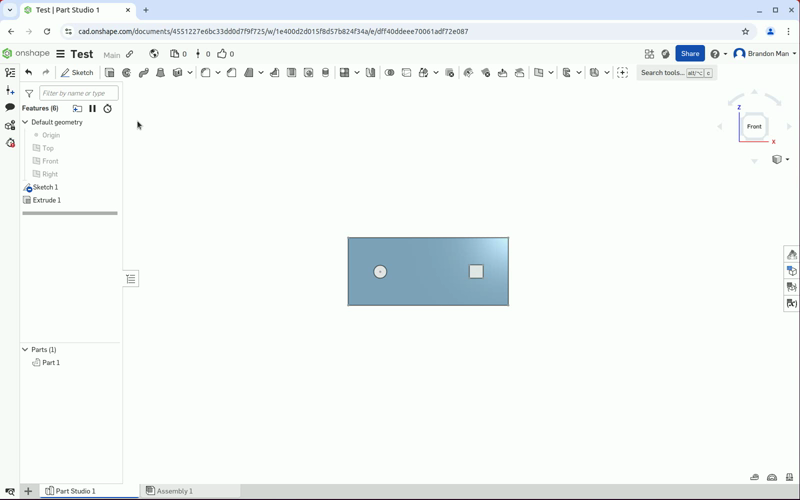
key(shift+h)
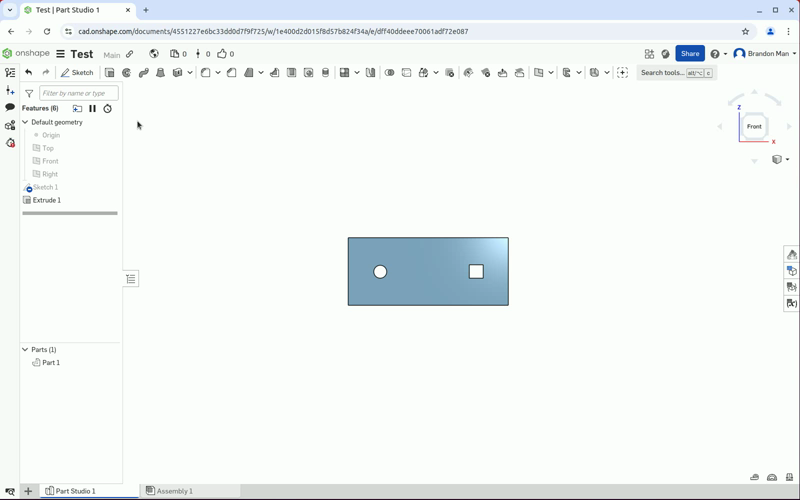
mouse_move(73, 189)
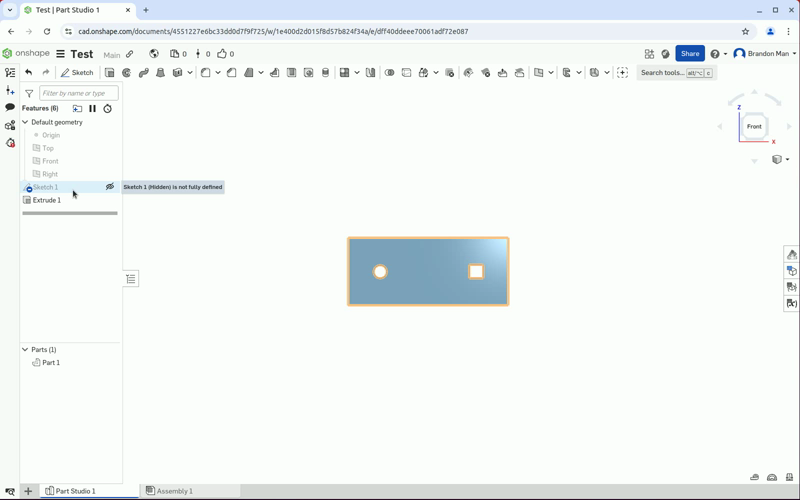
click(73, 189)
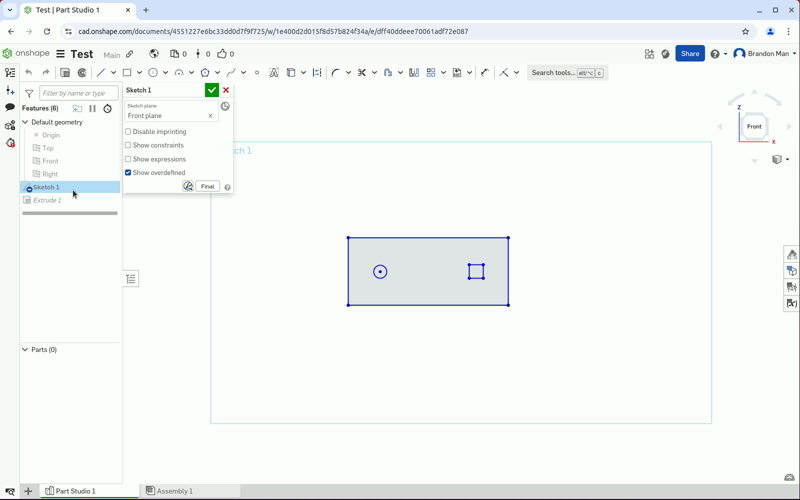
mouse_move(229, 92)
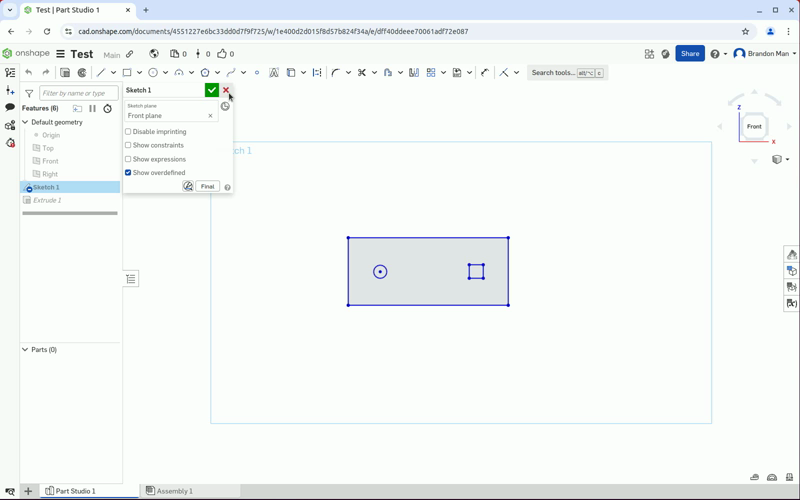
click(229, 92)
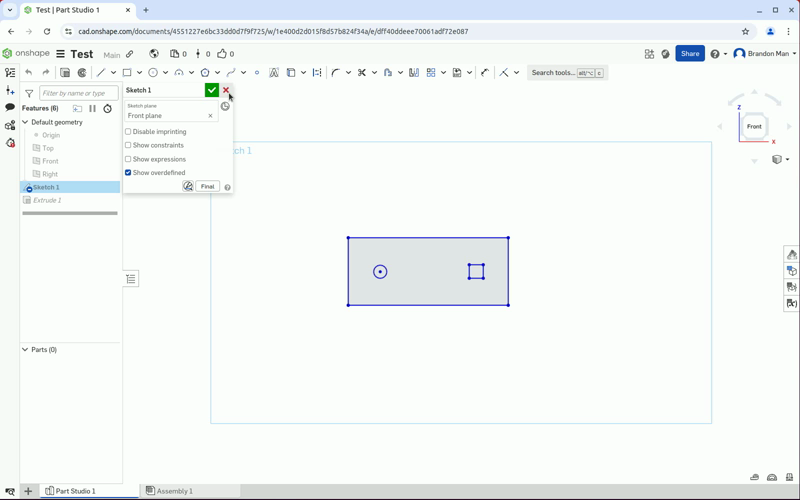
key(shift+s)
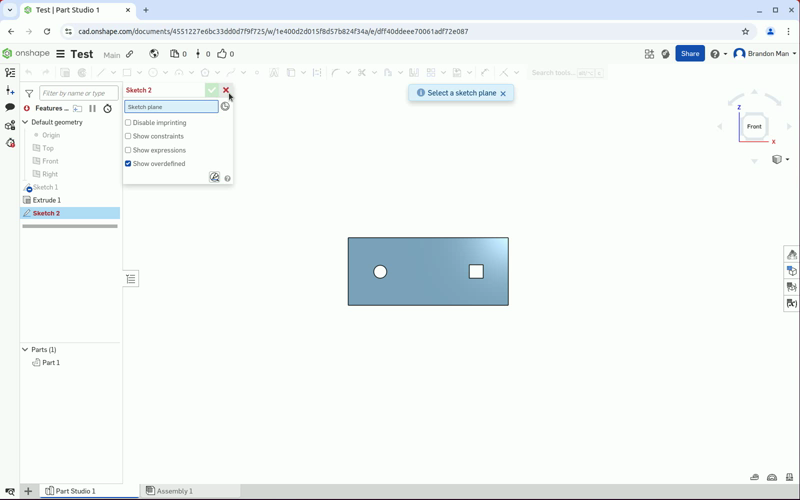
mouse_move(73, 163)
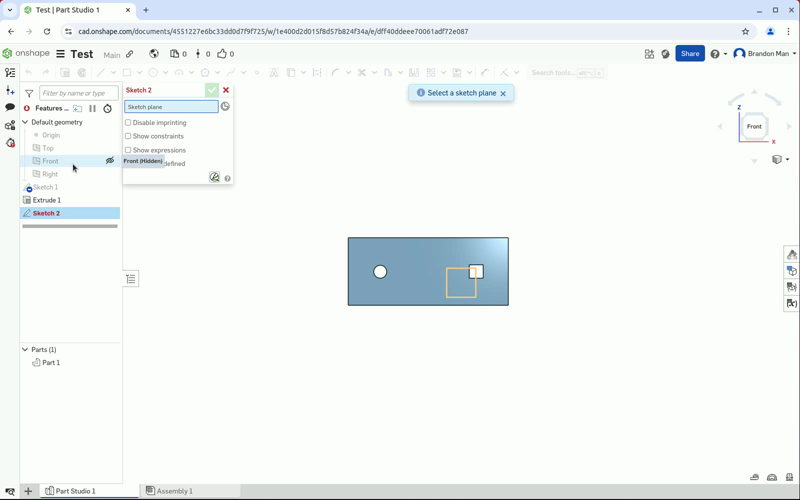
click(73, 163)
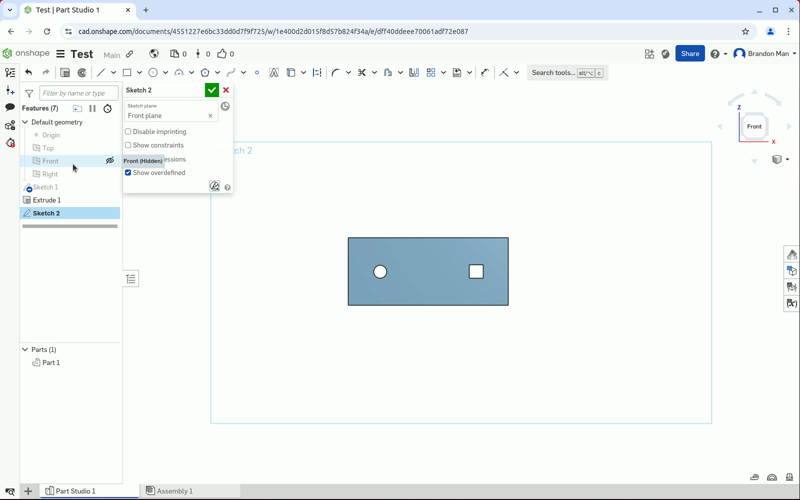
mouse_move(73, 352)
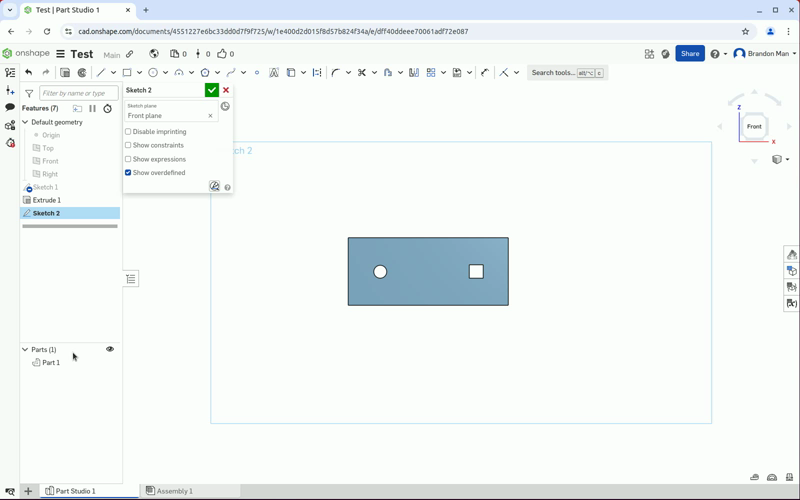
key(y)
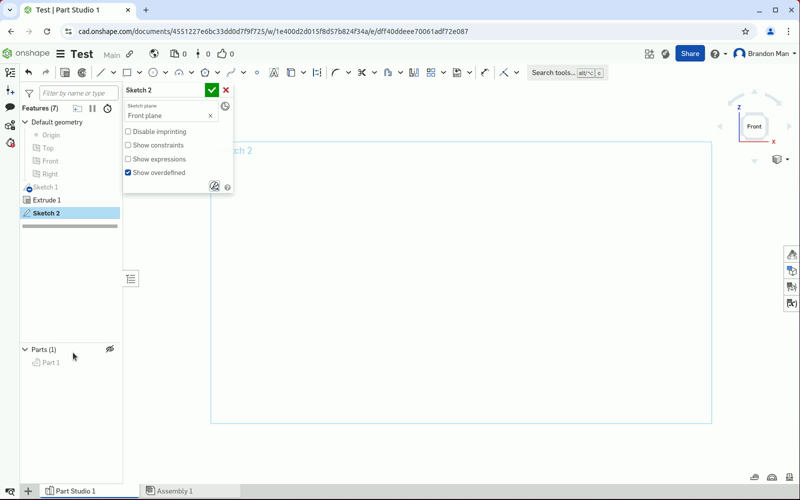
key(c)
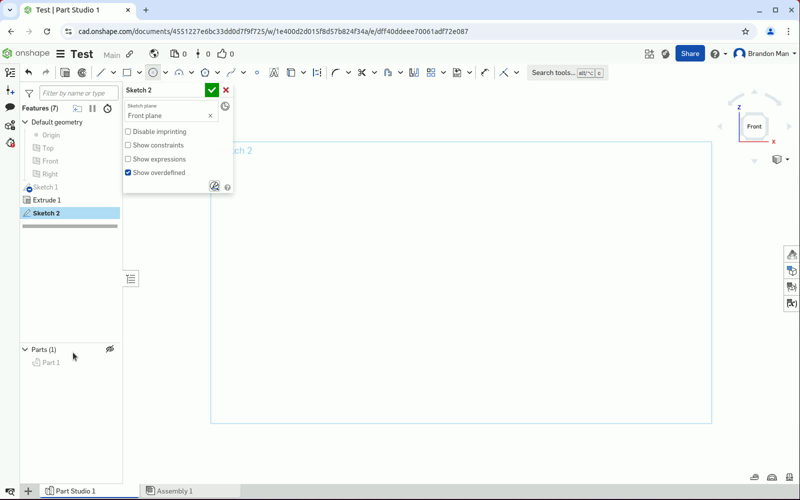
key_down(shift)
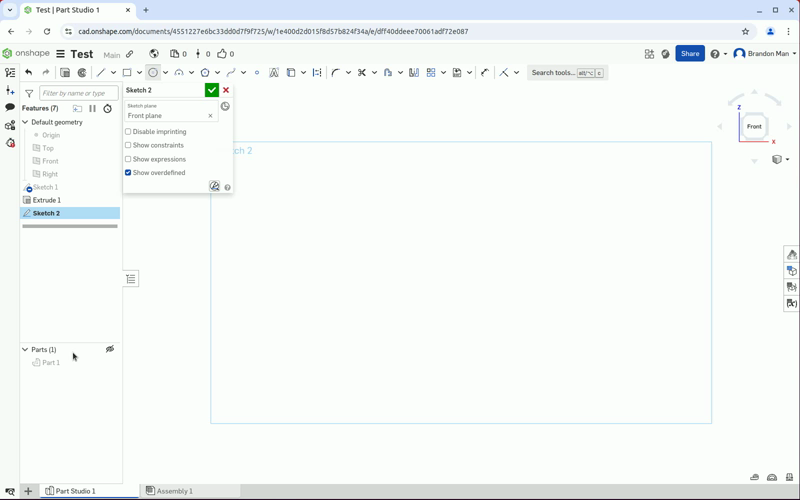
mouse_move(380, 271)
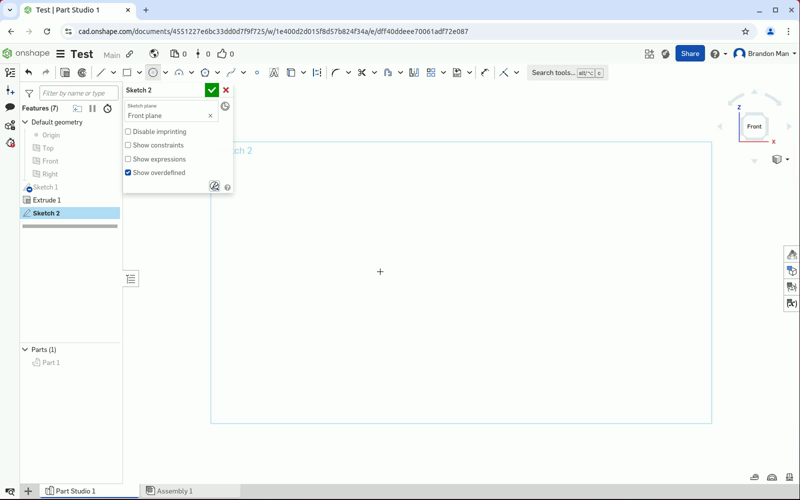
click(380, 271)
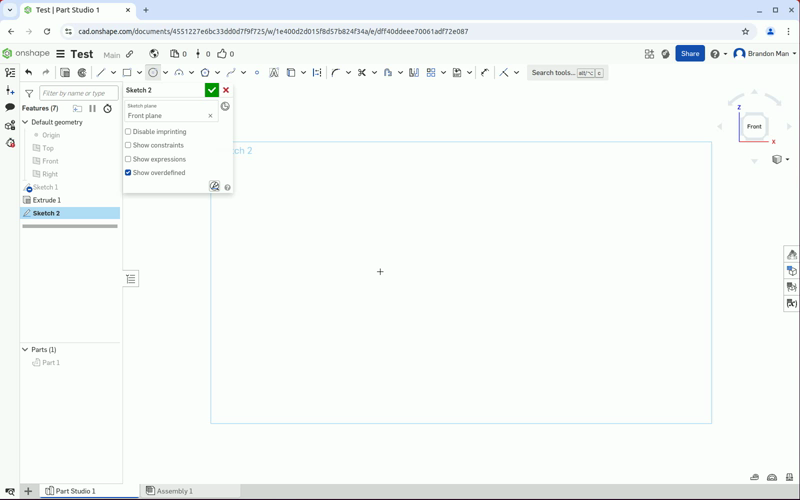
key_up(shift)
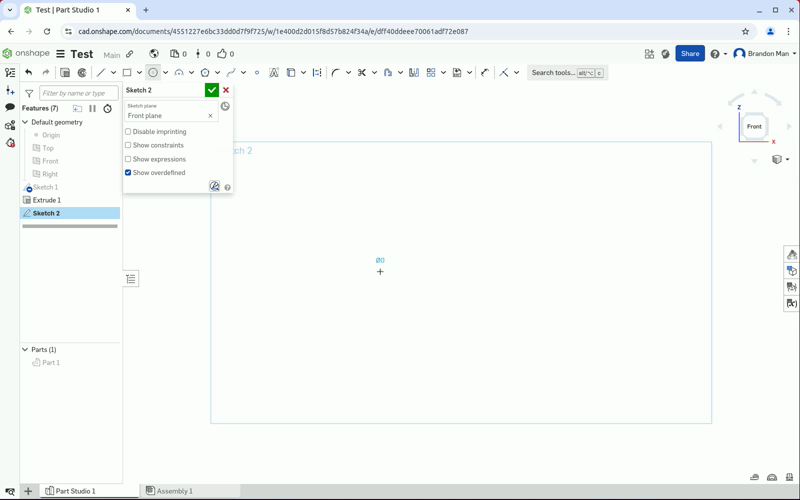
mouse_move(386, 271)
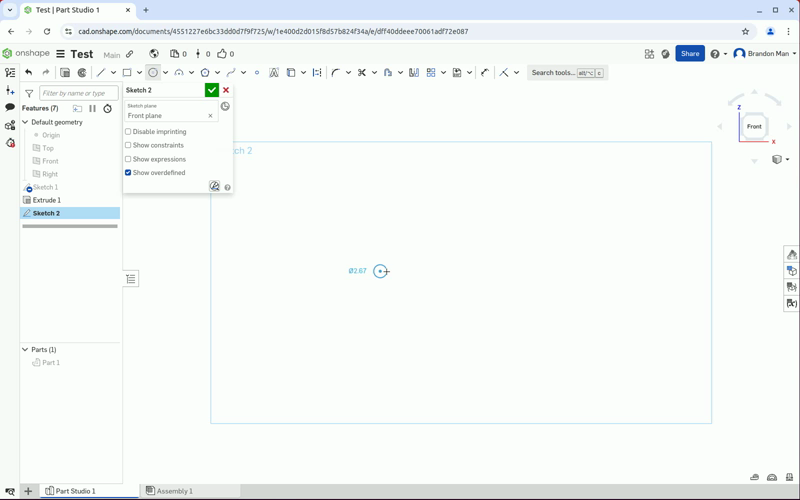
click(386, 271)
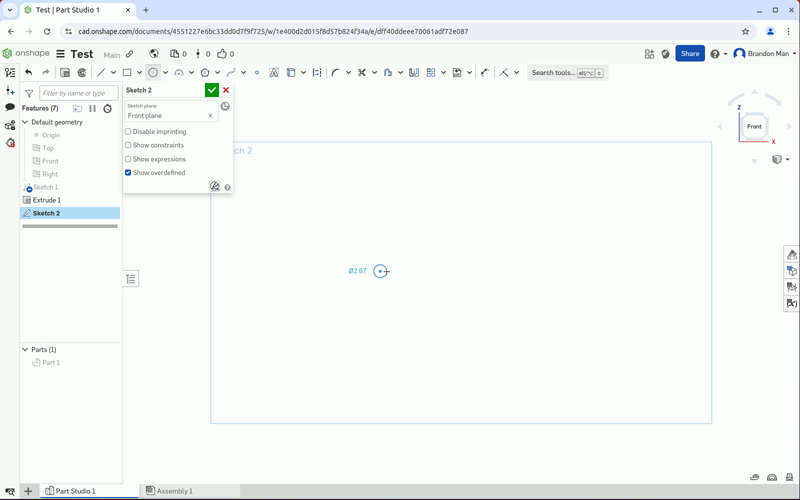
key(esc)
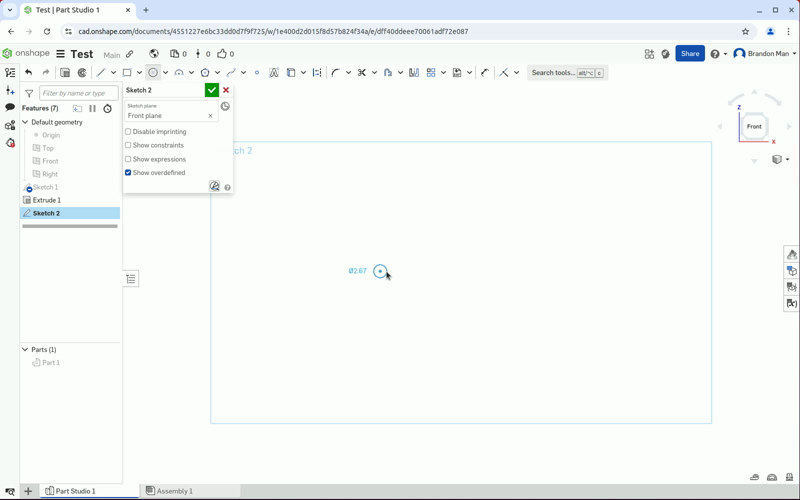
mouse_move(376, 268)
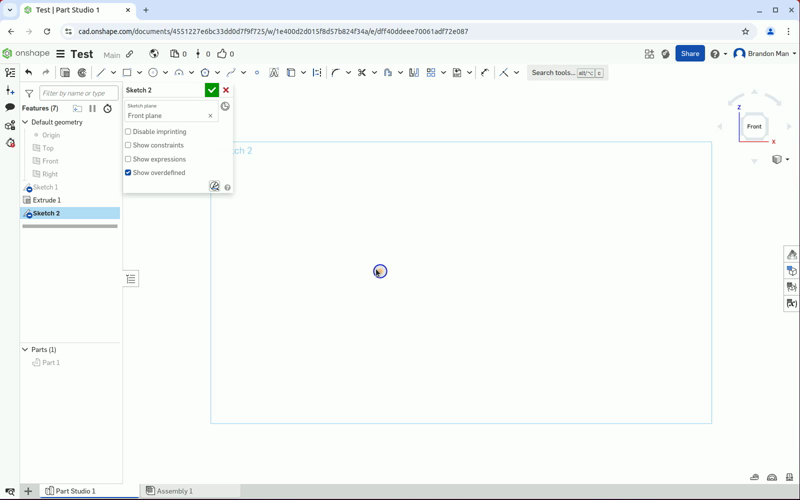
scroll(6)
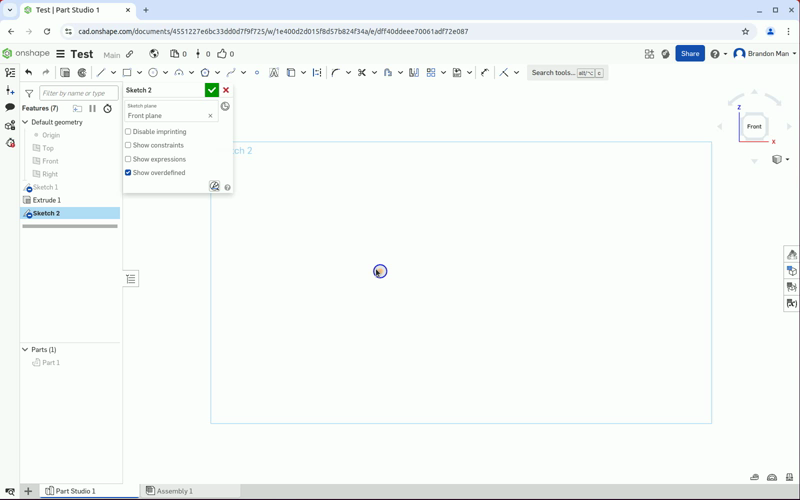
scroll(6)
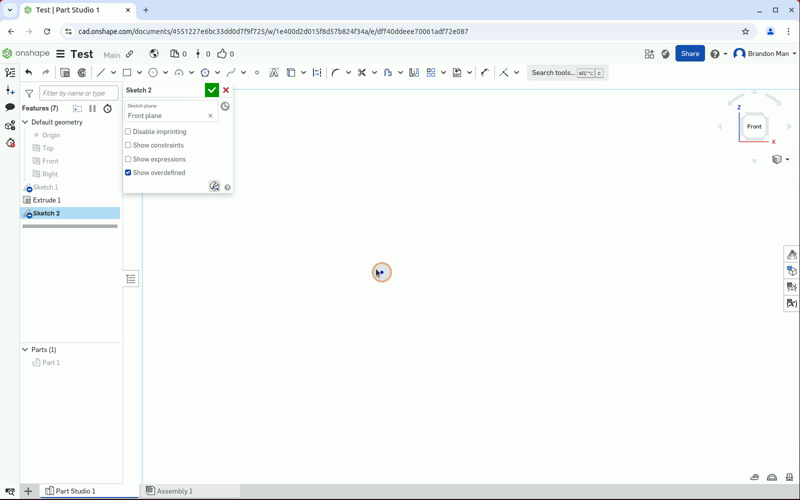
scroll(6)
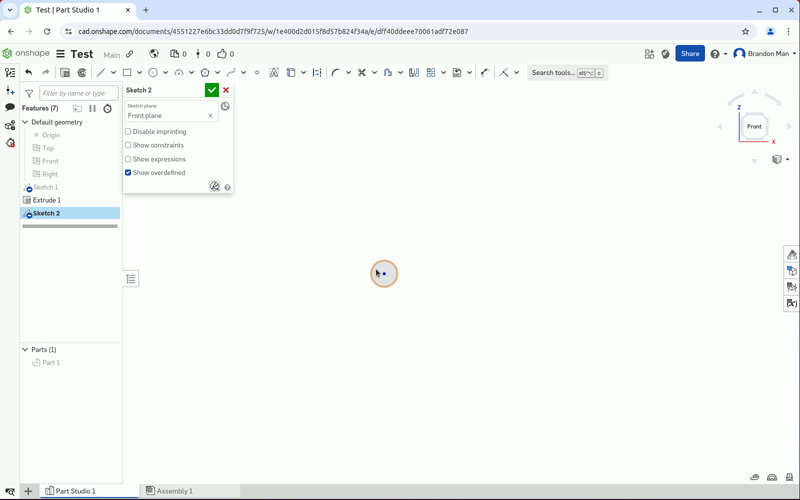
scroll(6)
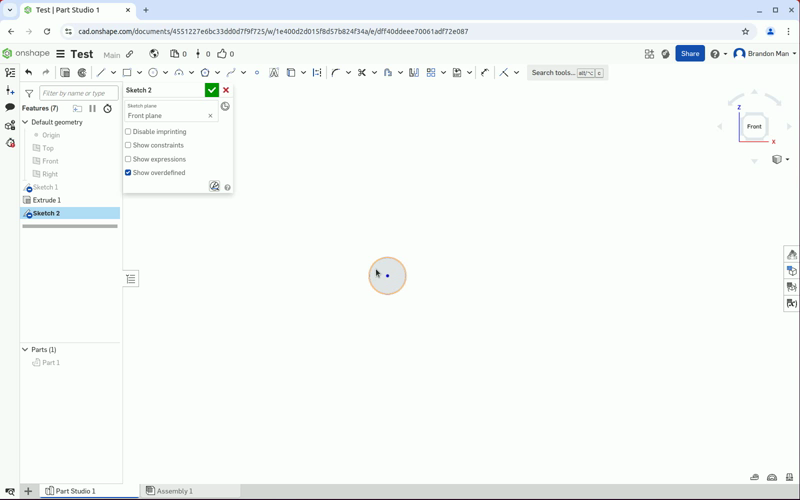
scroll(6)
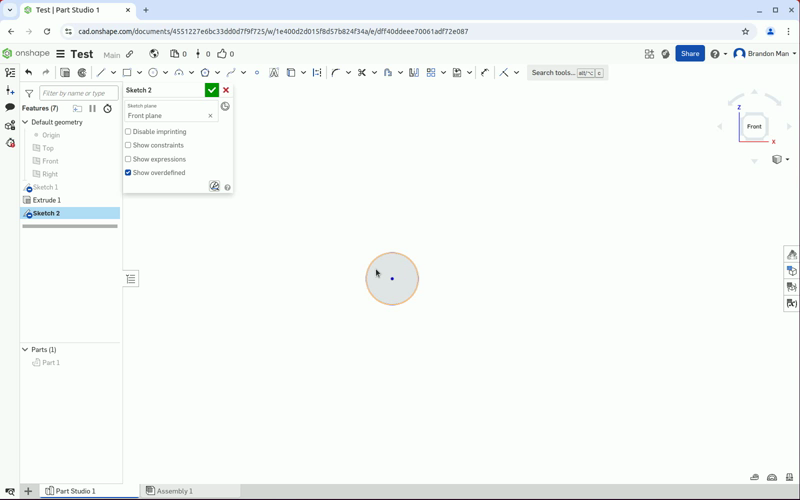
scroll(6)
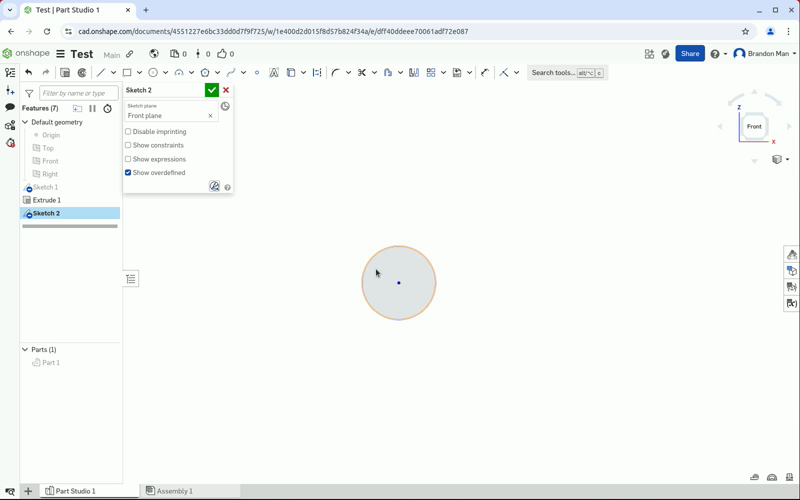
scroll(6)
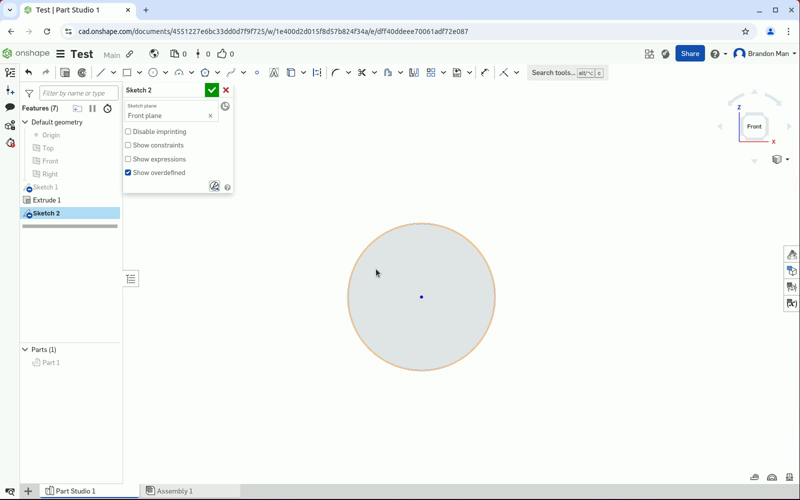
click(376, 268)
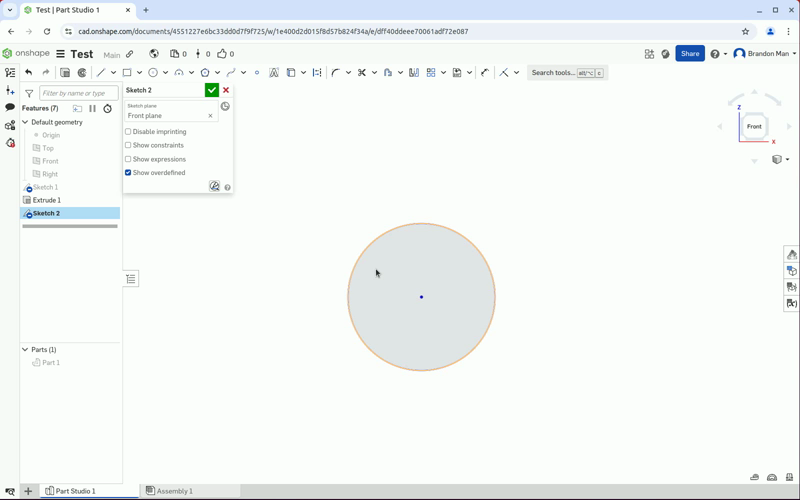
scroll(-6)
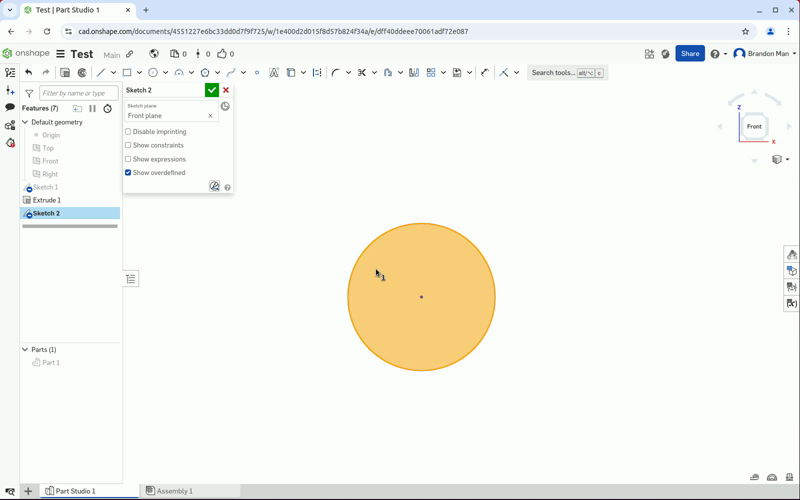
scroll(-6)
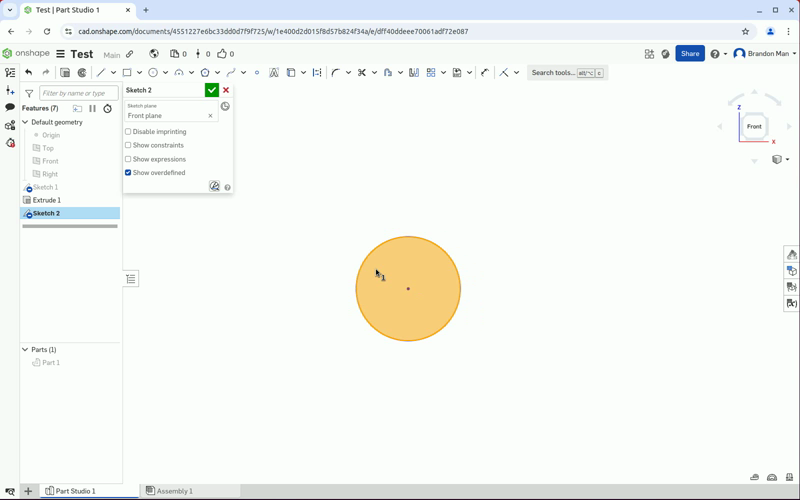
scroll(-6)
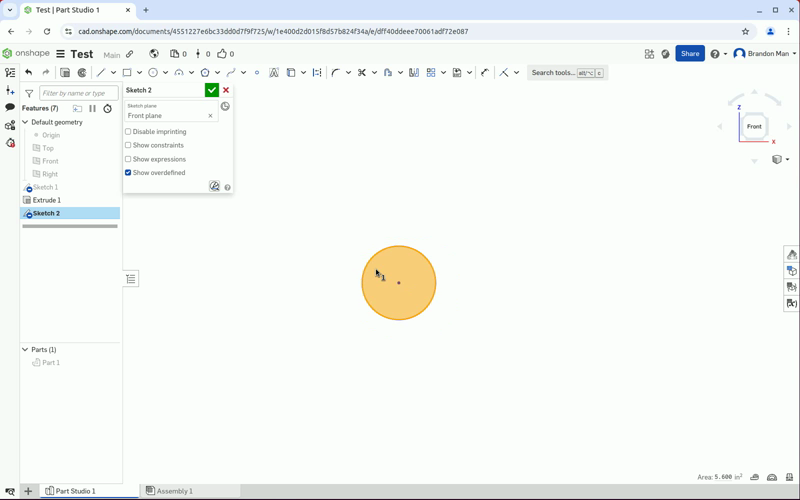
scroll(-6)
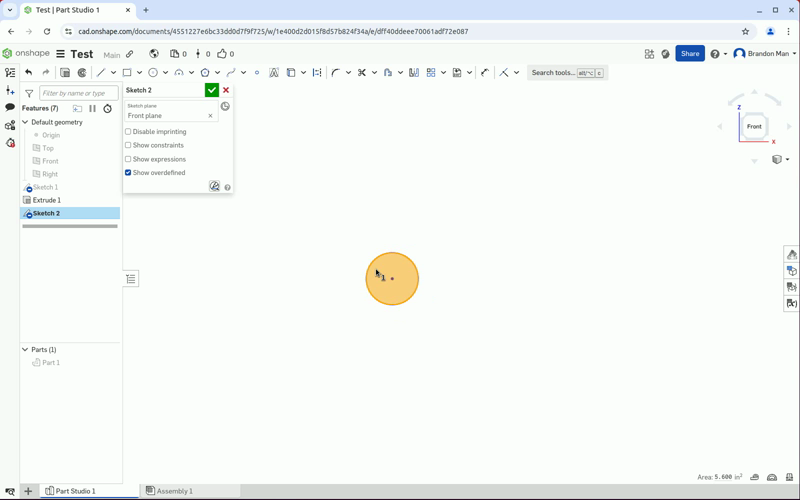
scroll(-6)
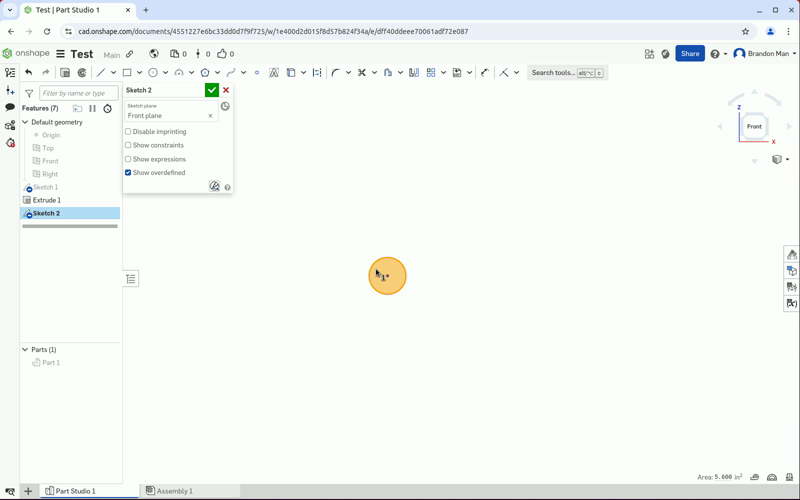
scroll(-6)
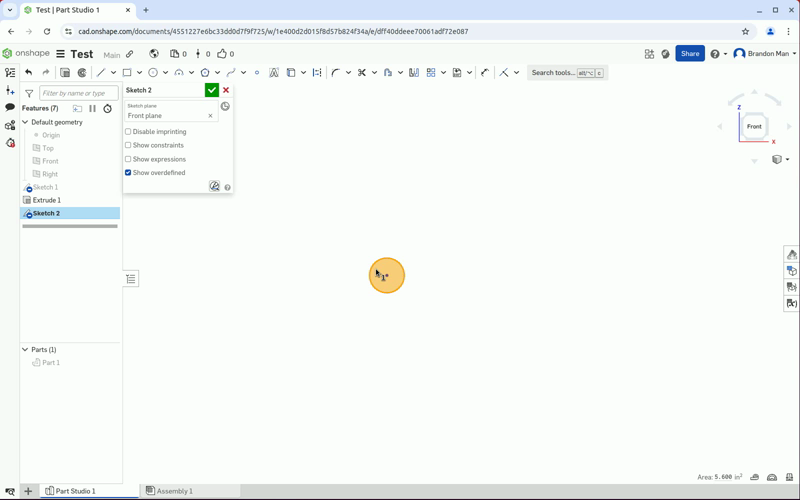
scroll(-6)
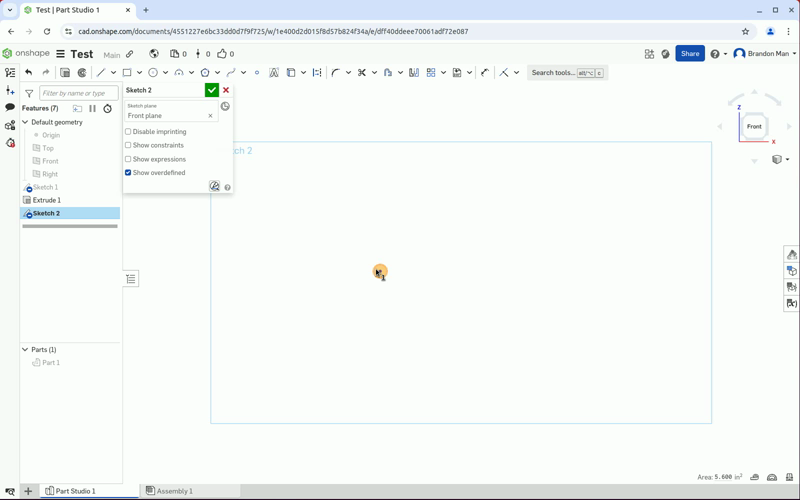
mouse_move(73, 352)
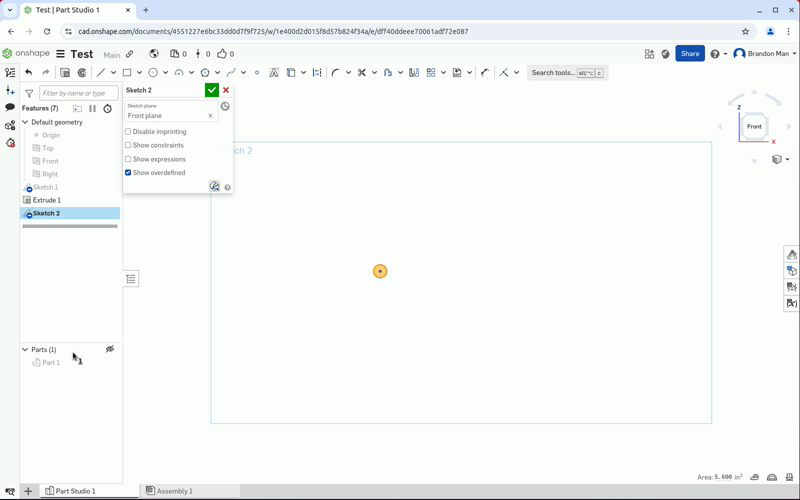
key(shift+y)
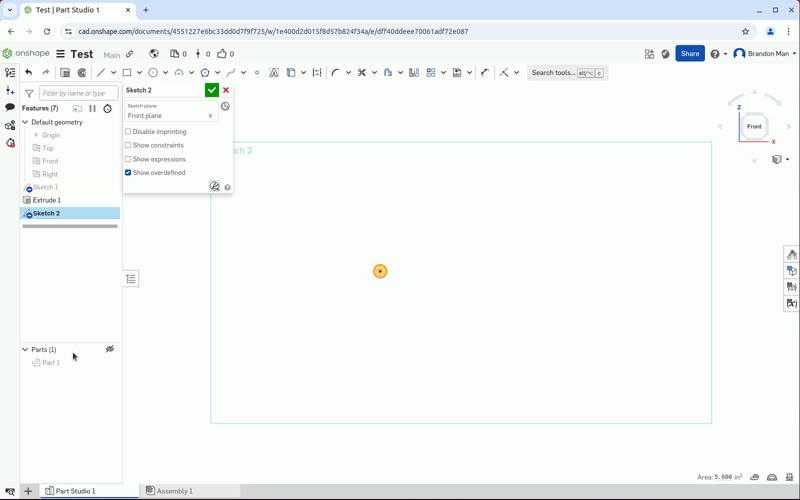
key(shift+e)
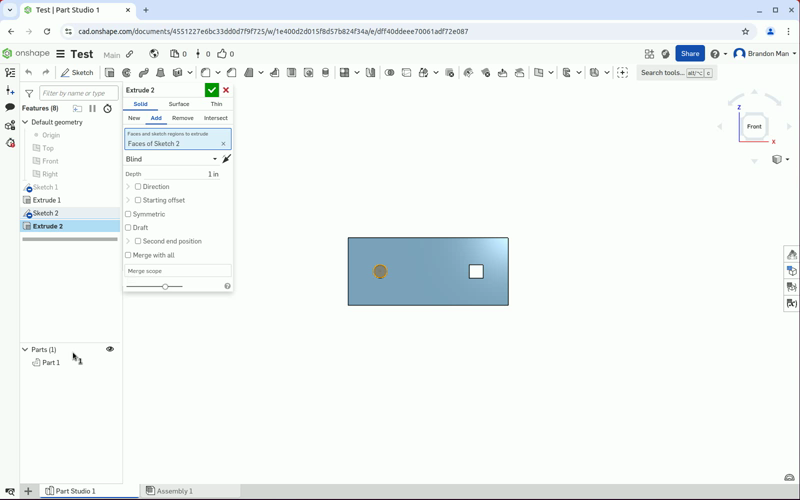
mouse_move(143, 106)
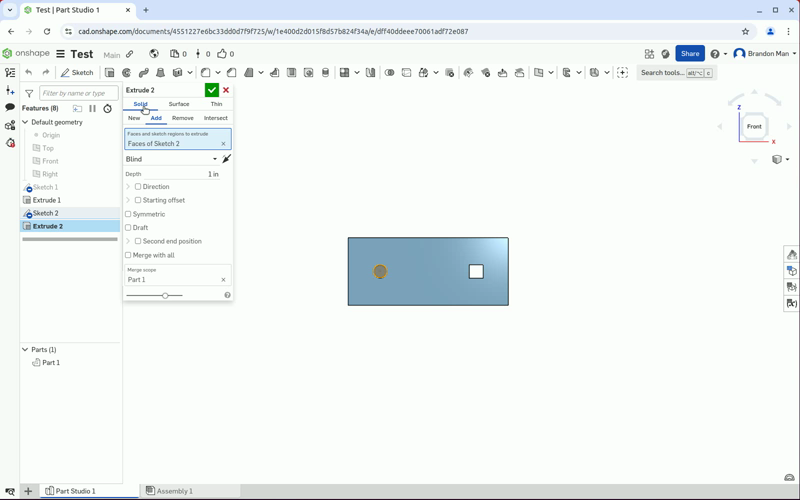
click(143, 106)
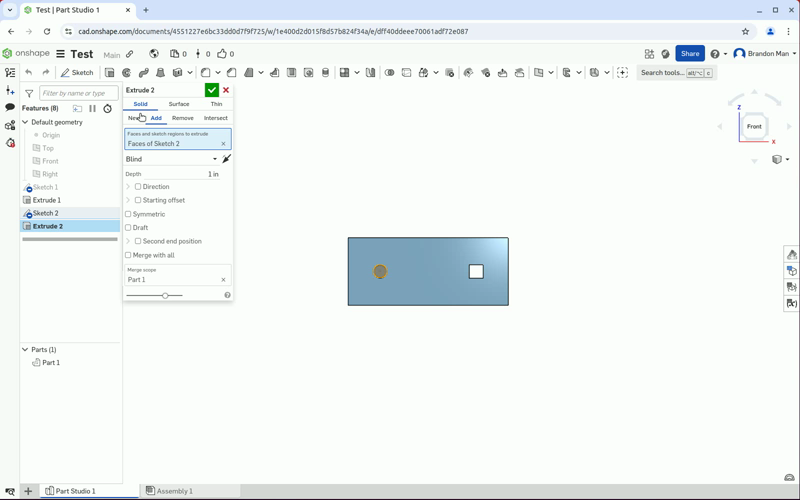
mouse_move(137, 120)
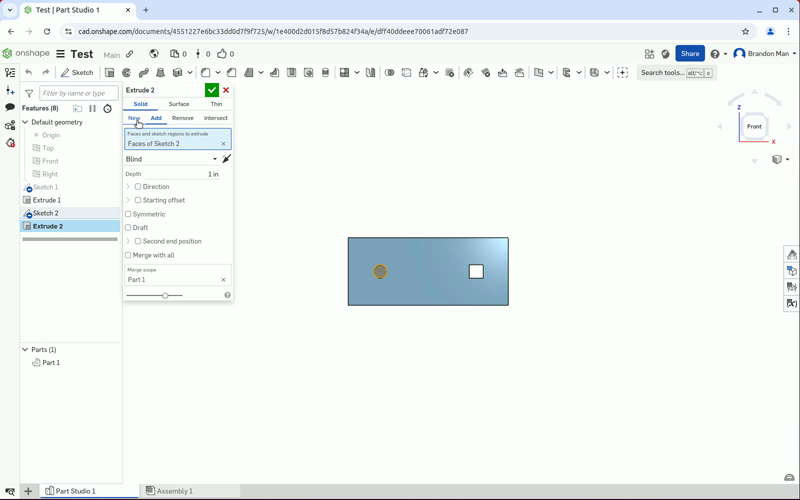
click(137, 120)
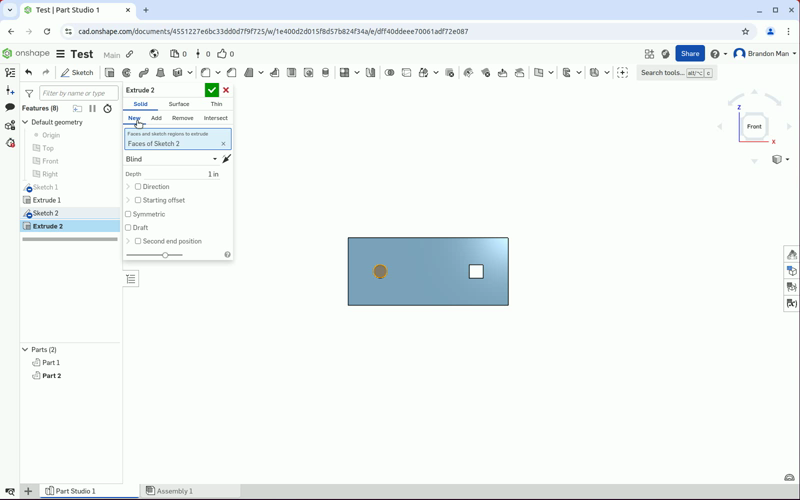
key(tab, 4)
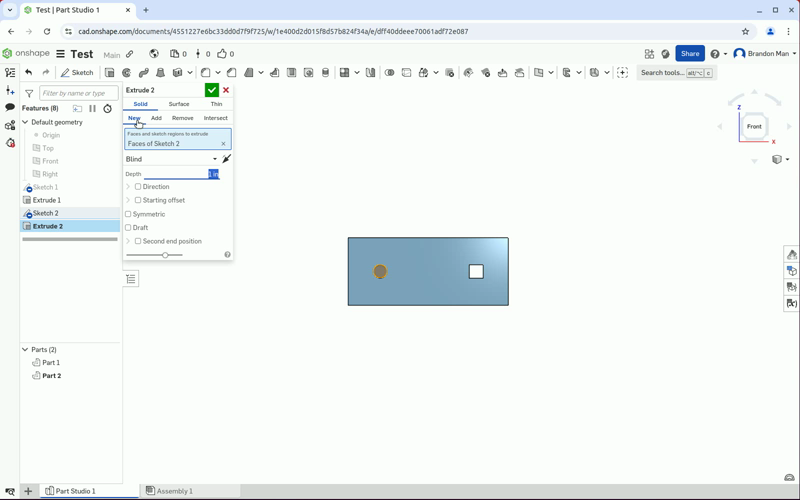
text(1.685)
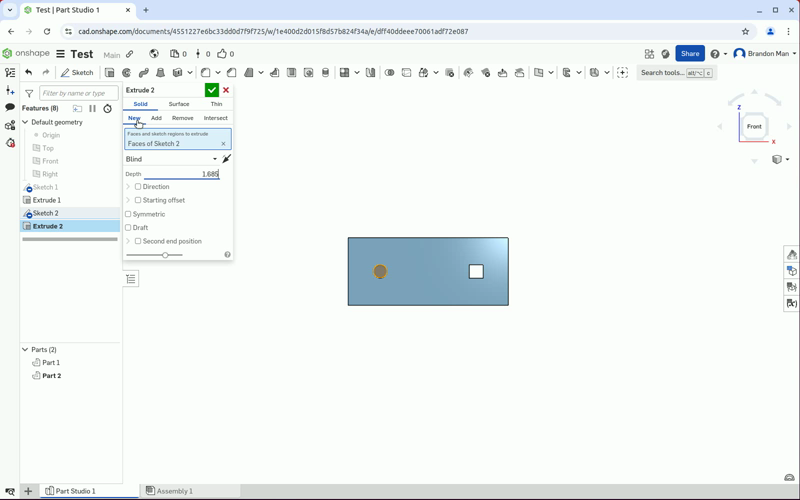
key(enter)
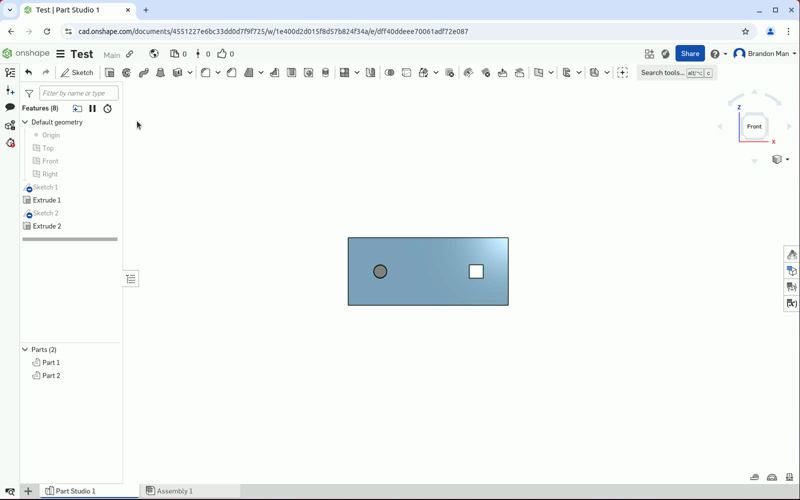
key(shift+h)
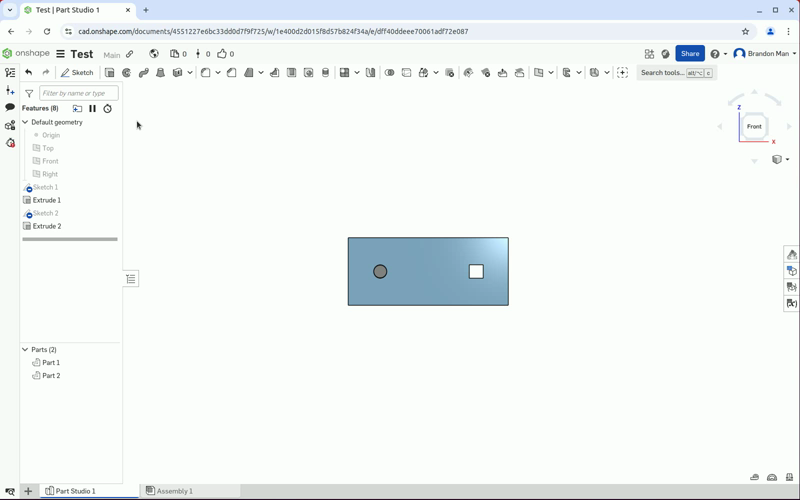
key(shift+h)
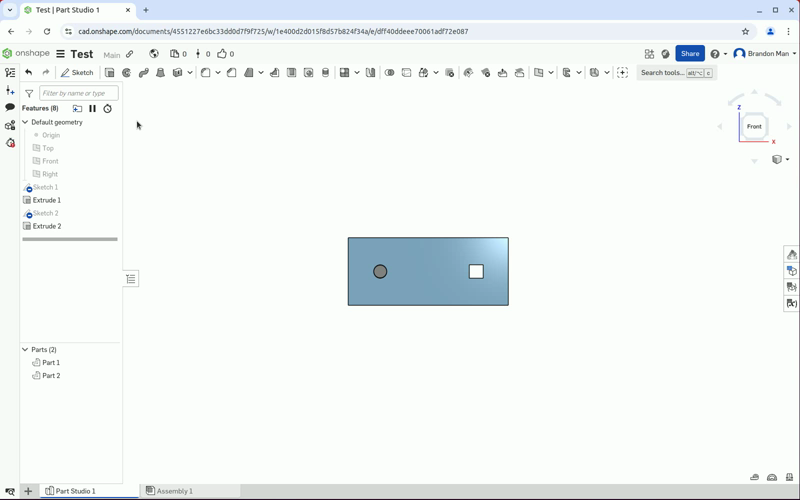
mouse_move(73, 189)
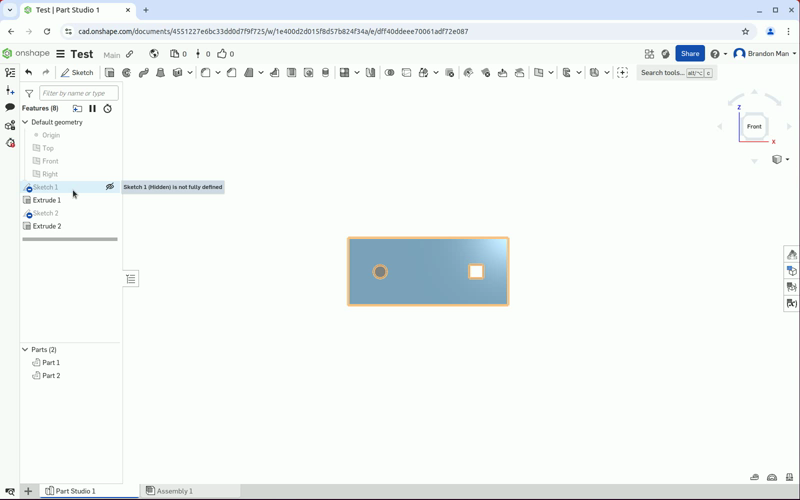
click(73, 189)
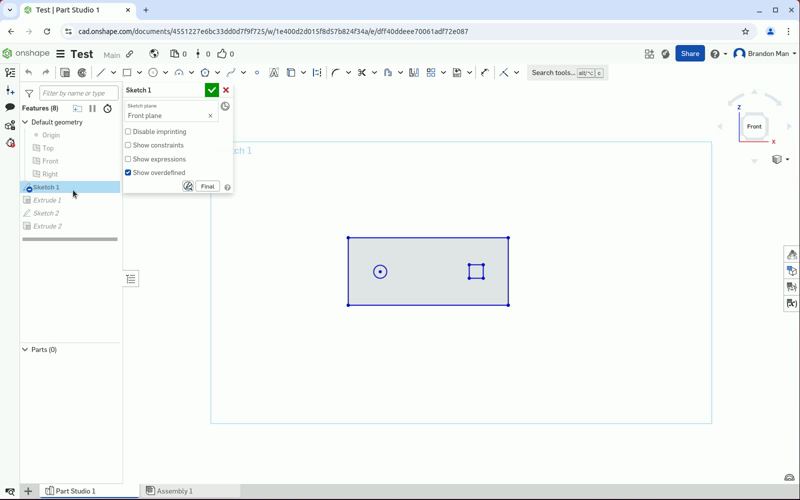
mouse_move(229, 92)
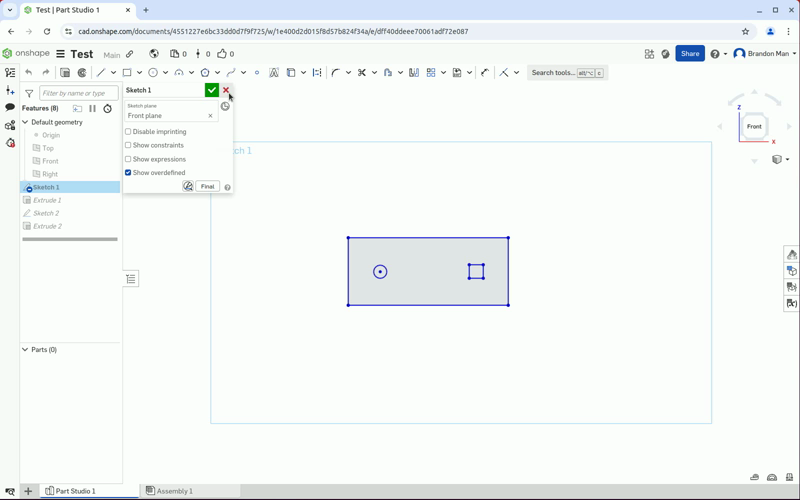
click(229, 92)
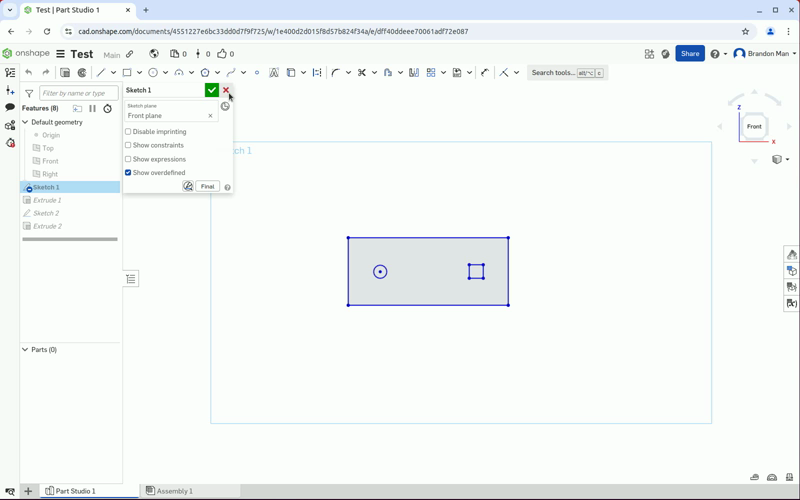
key(shift+s)
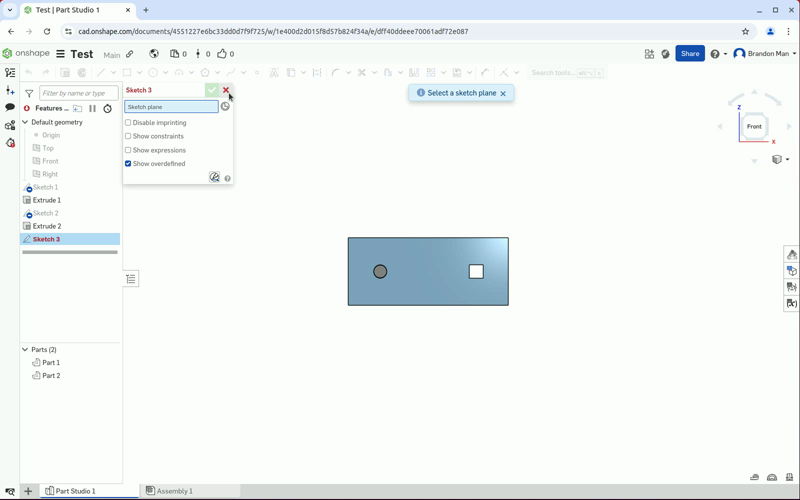
mouse_move(73, 163)
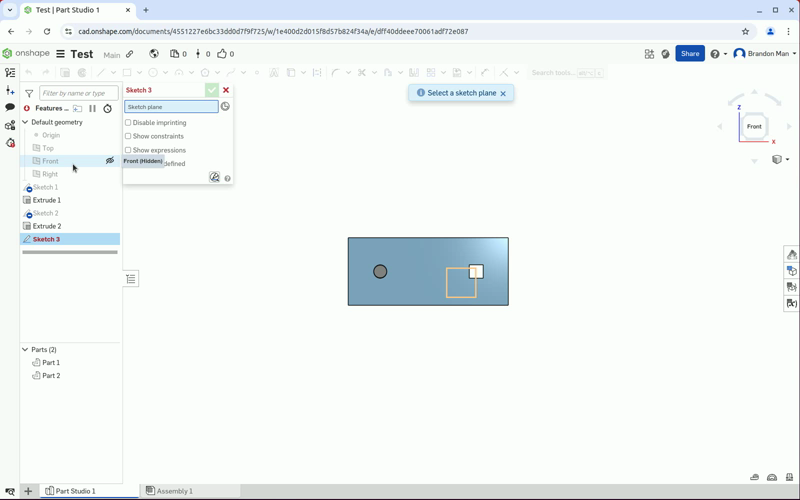
click(73, 163)
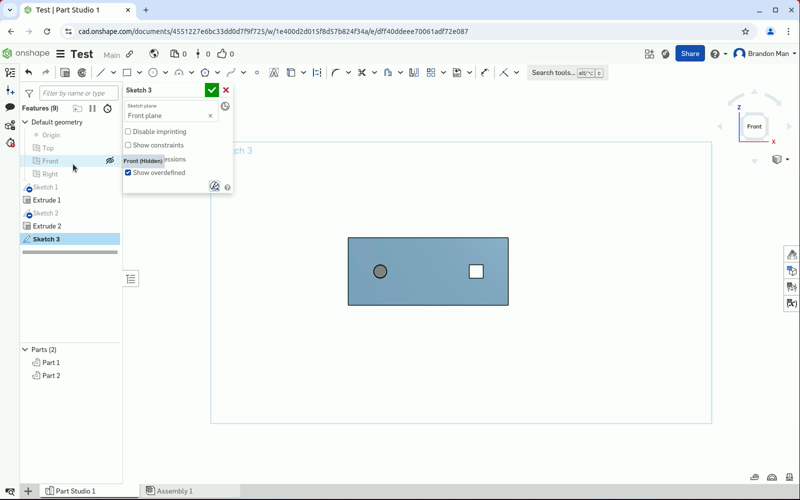
mouse_move(73, 352)
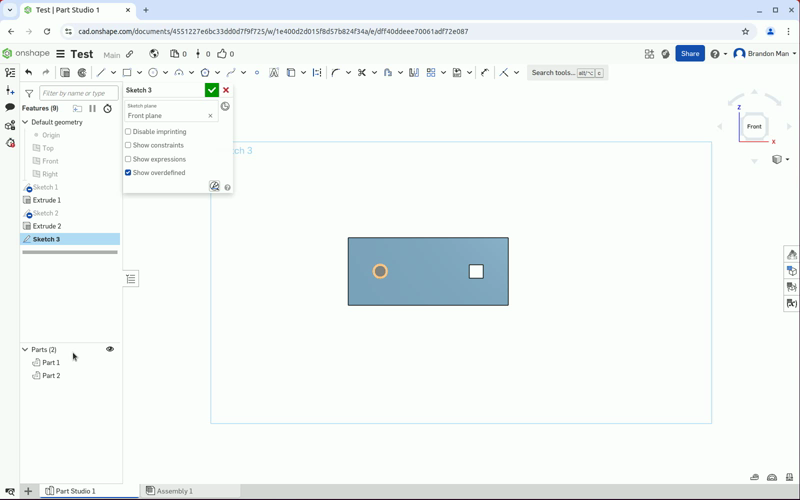
key(y)
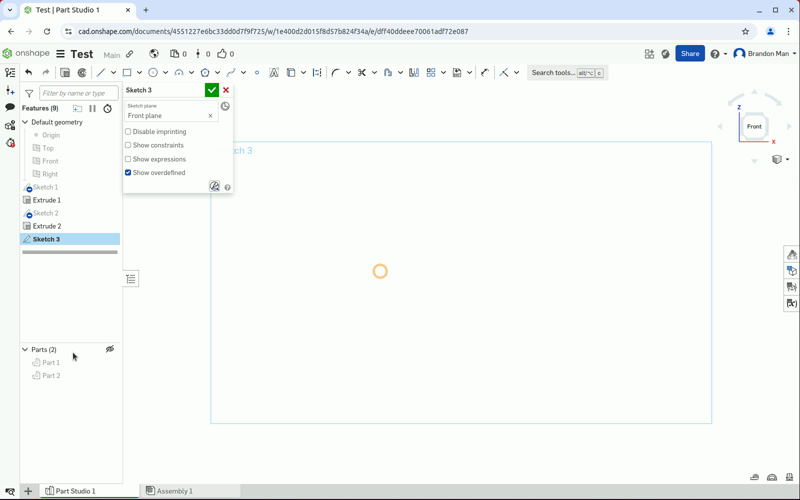
key(l)
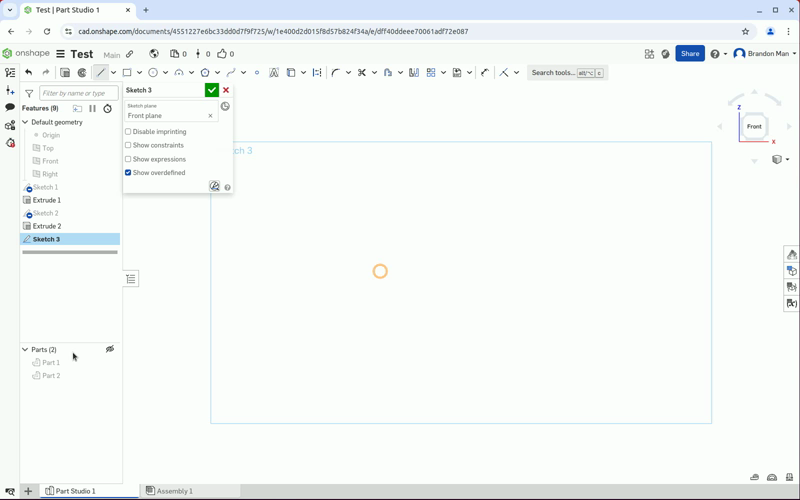
key_down(shift)
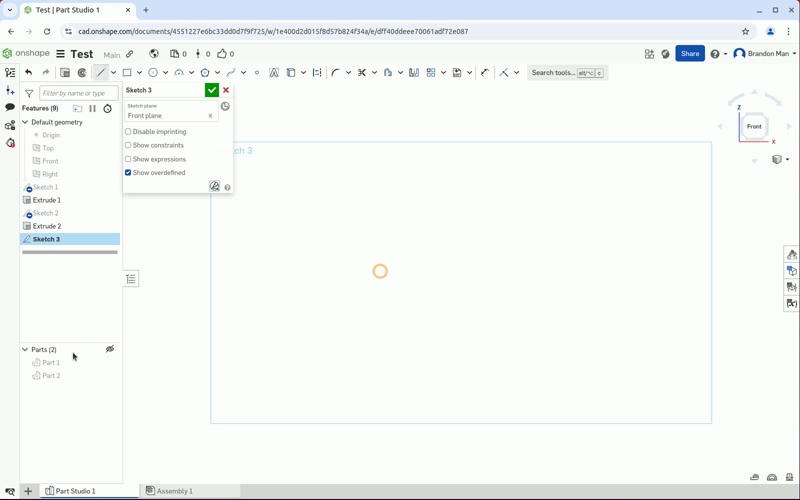
mouse_move(470, 276)
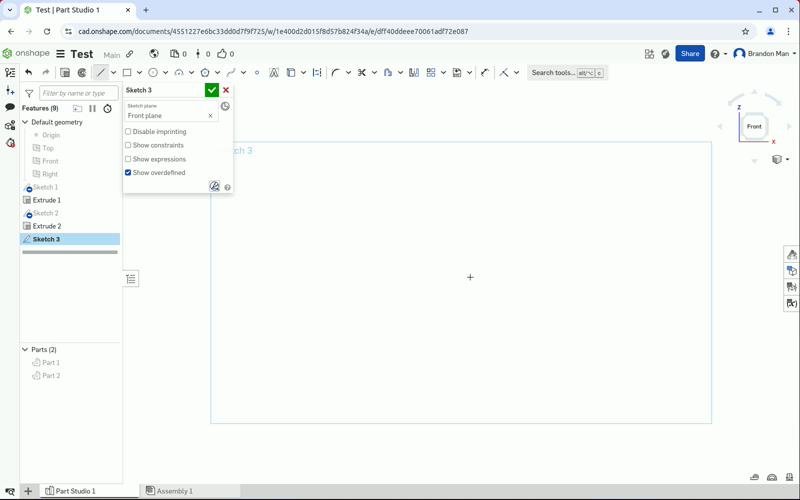
click(470, 276)
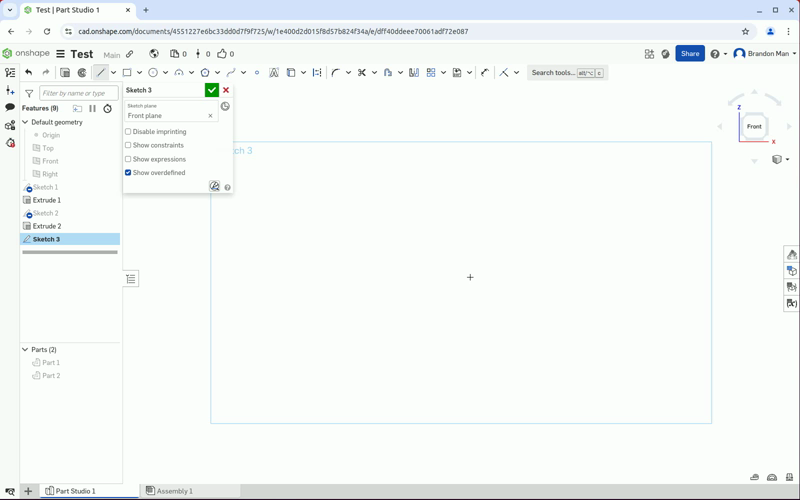
key_up(shift)
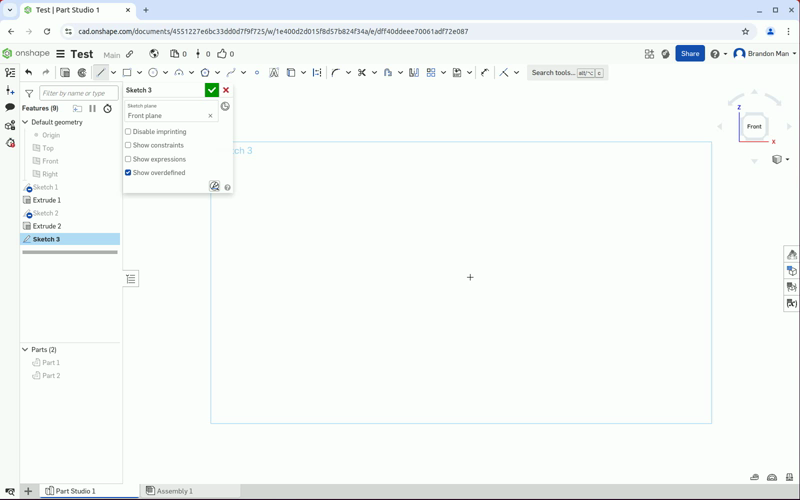
key_down(shift)
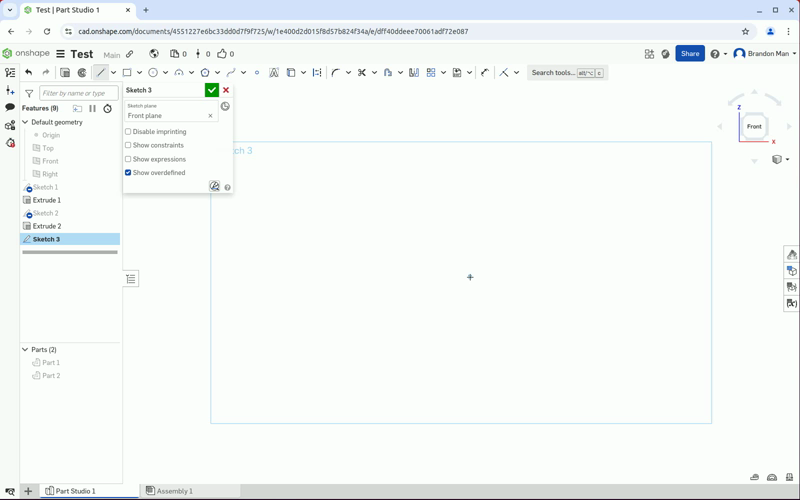
mouse_move(500, 276)
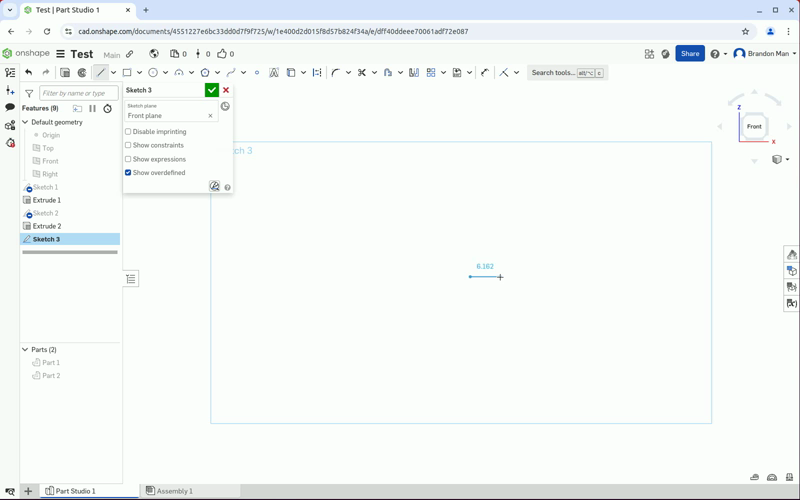
mouse_move(483, 276)
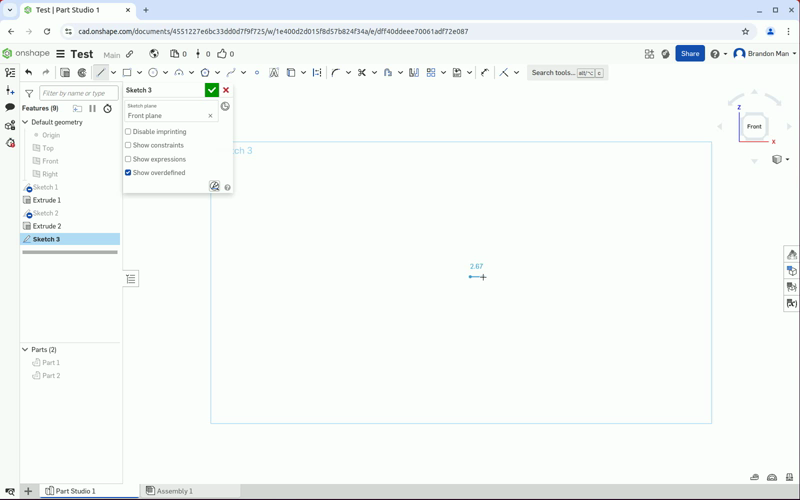
click(483, 276)
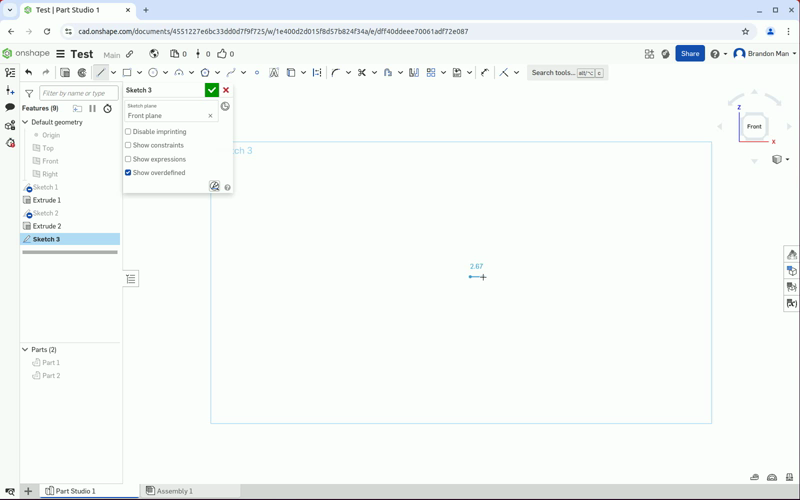
key_up(shift)
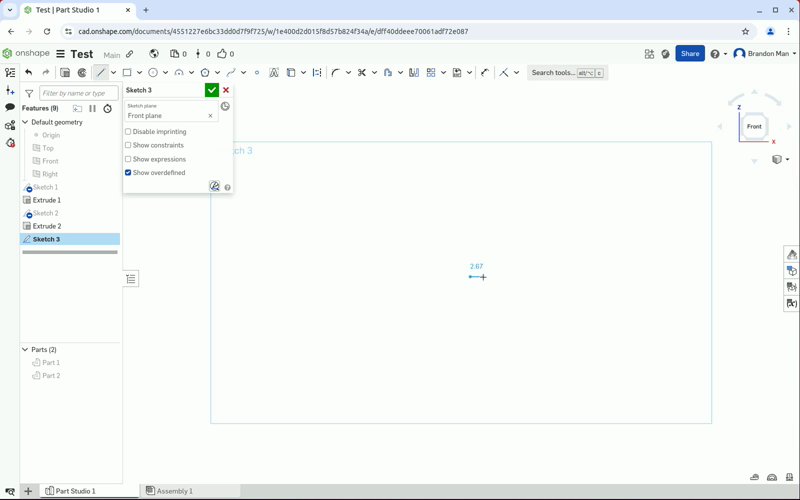
key_down(shift)
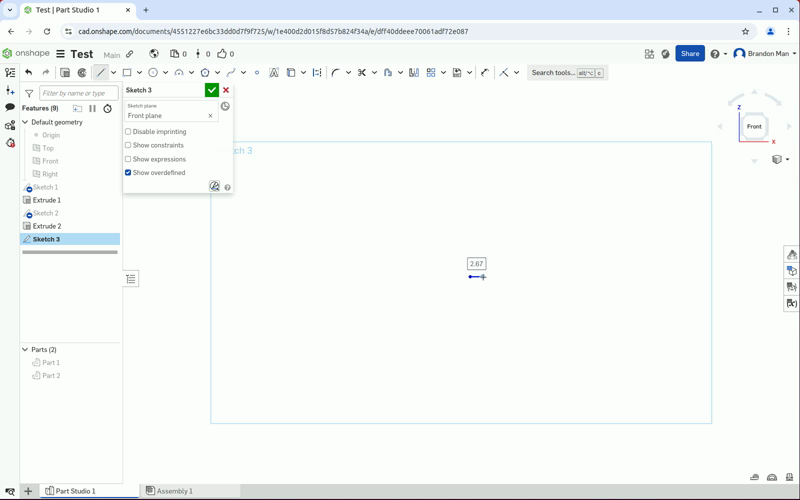
mouse_move(513, 276)
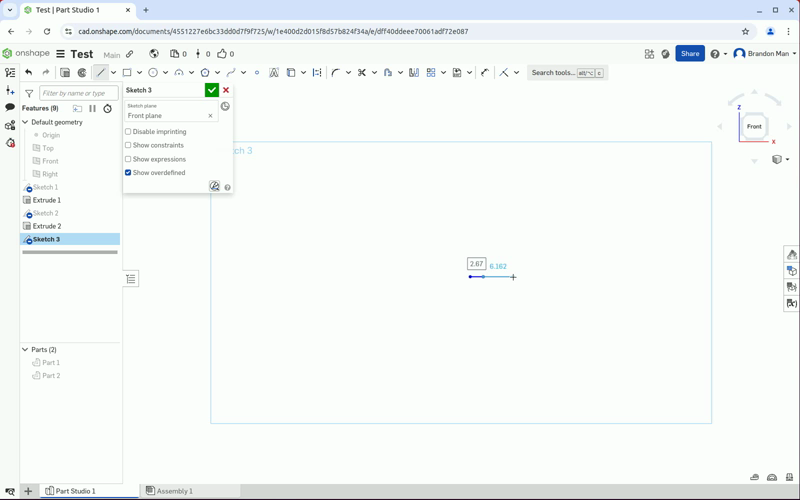
mouse_move(483, 264)
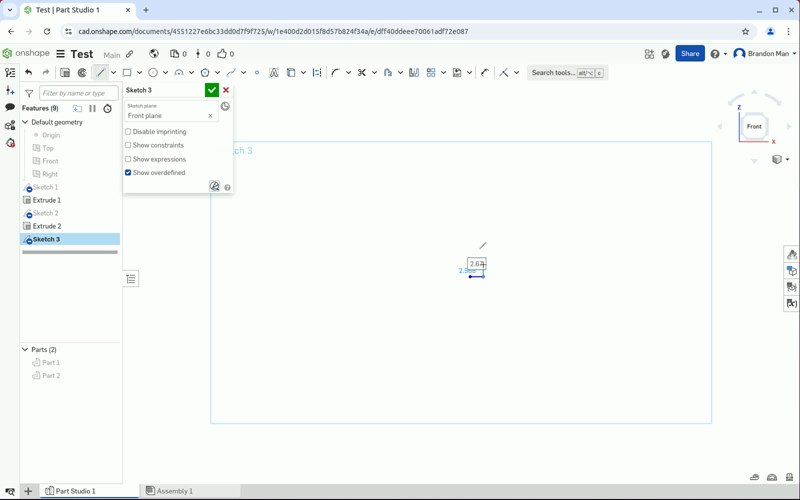
click(483, 264)
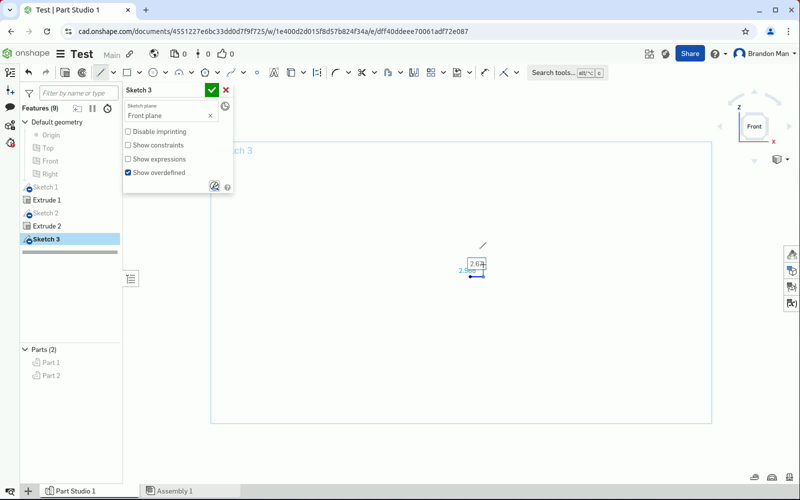
key_up(shift)
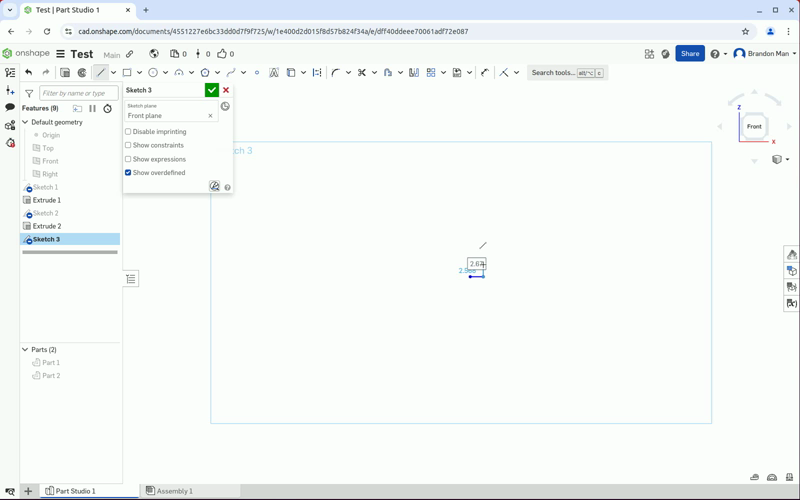
key_down(shift)
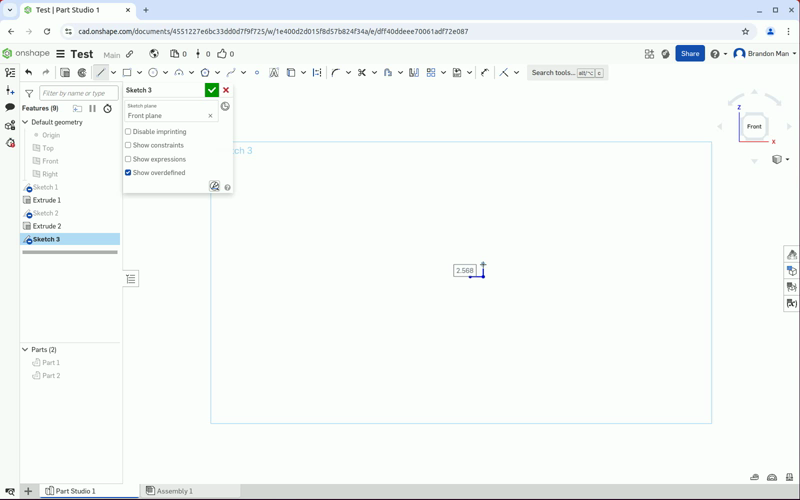
mouse_move(513, 264)
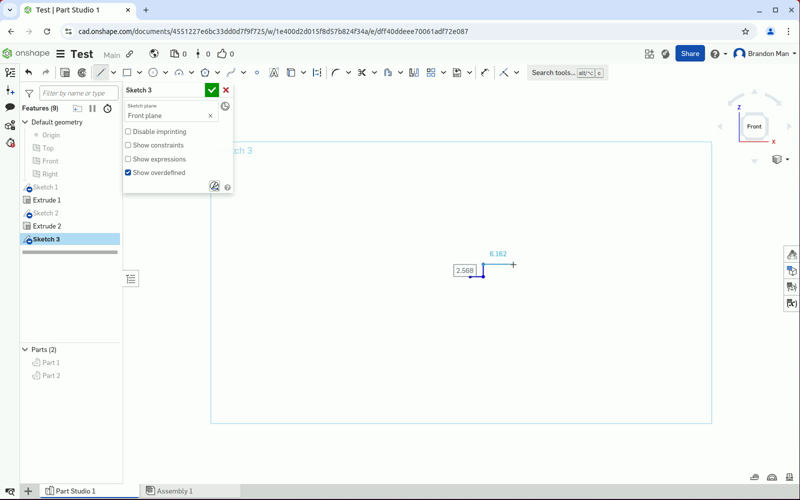
mouse_move(470, 264)
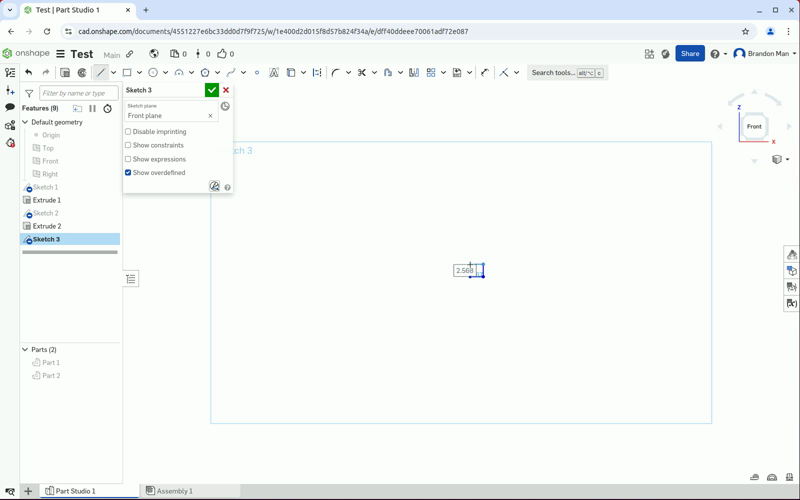
click(470, 264)
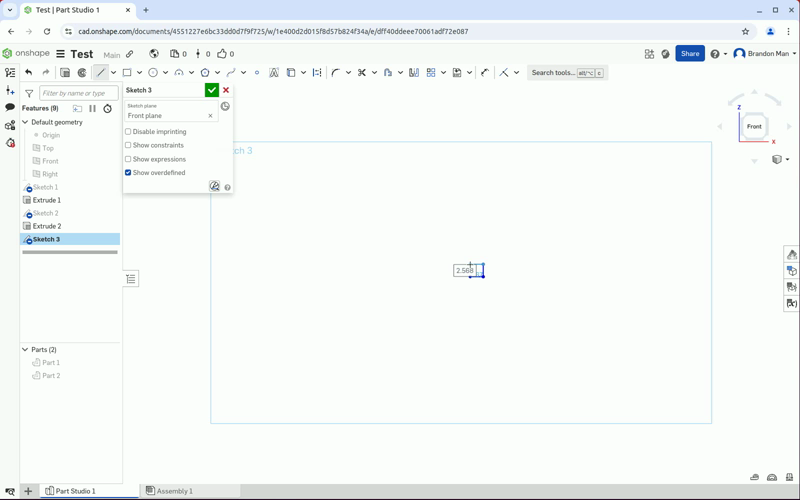
key_up(shift)
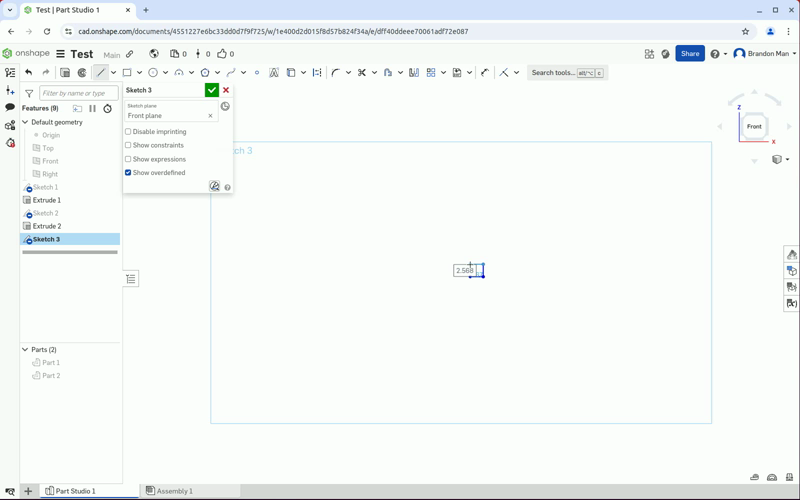
mouse_move(500, 264)
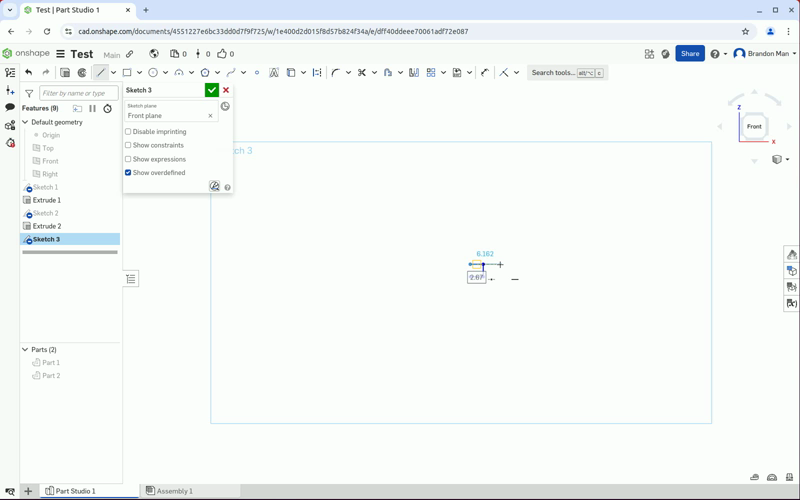
key_down(shift)
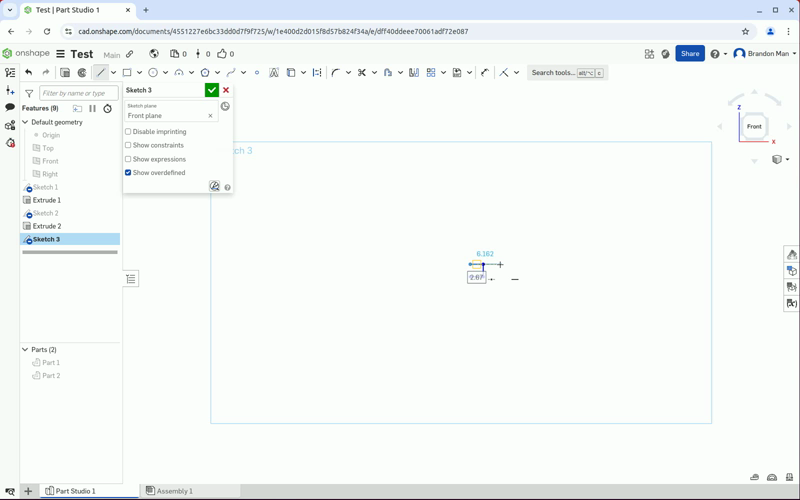
mouse_move(470, 276)
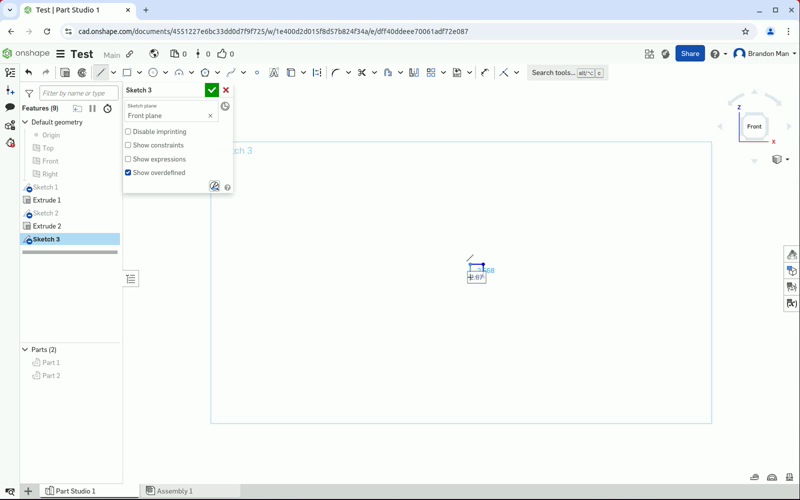
key_up(shift)
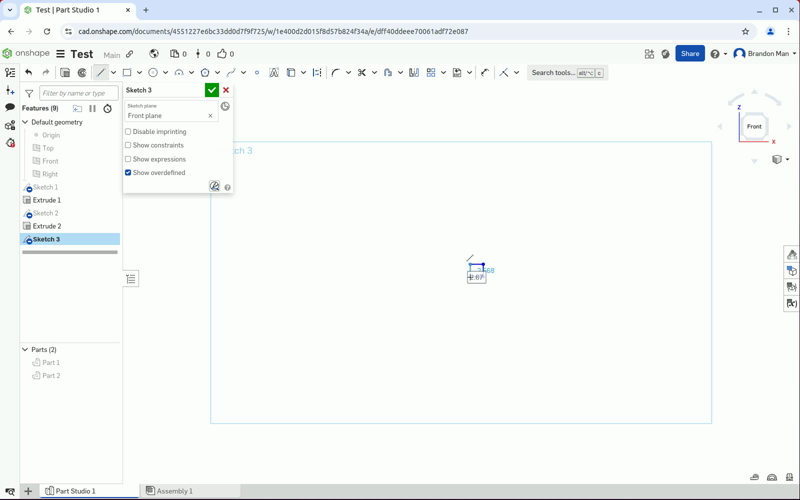
click(470, 276)
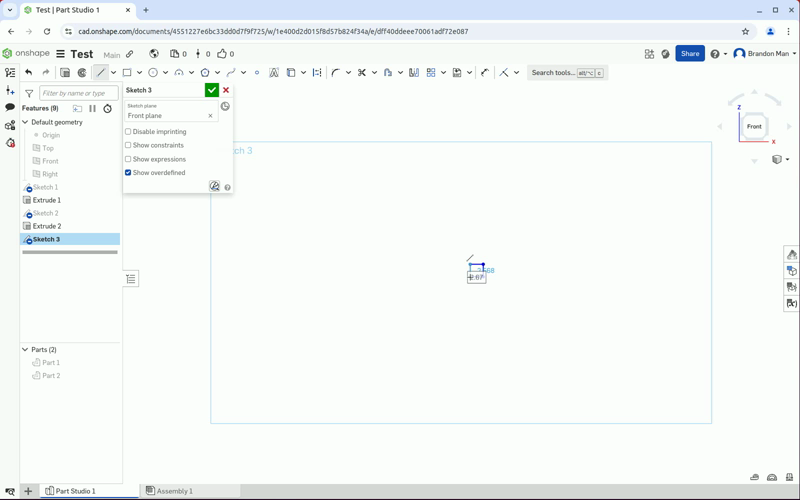
key(esc)
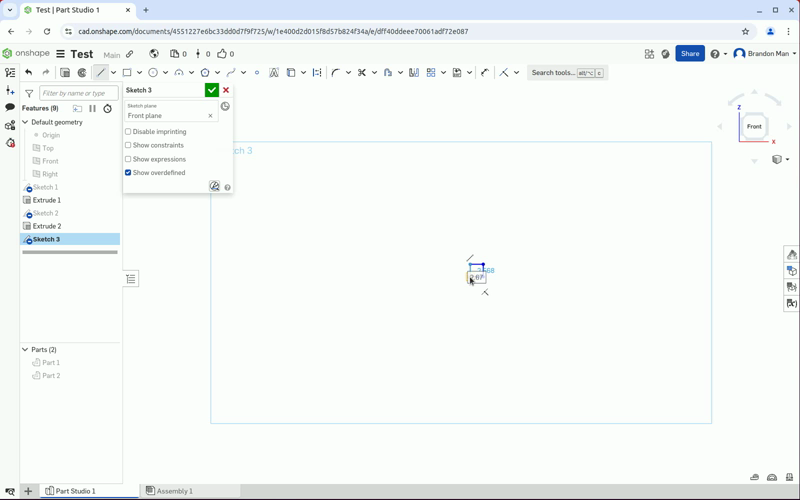
mouse_move(470, 274)
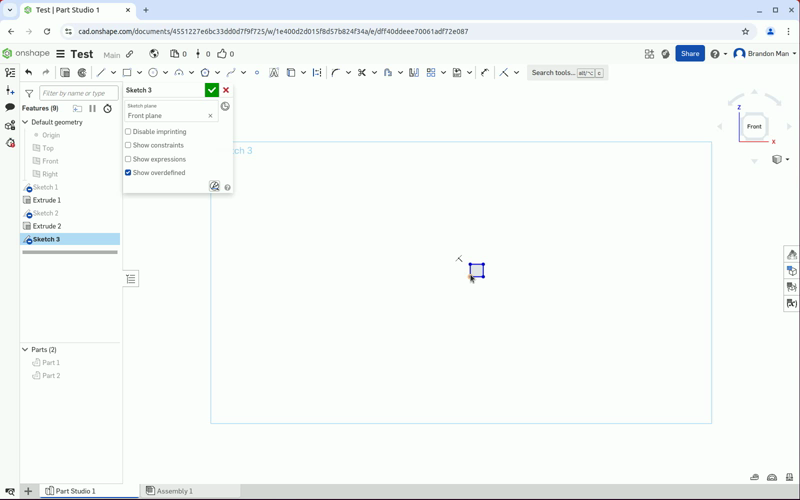
scroll(6)
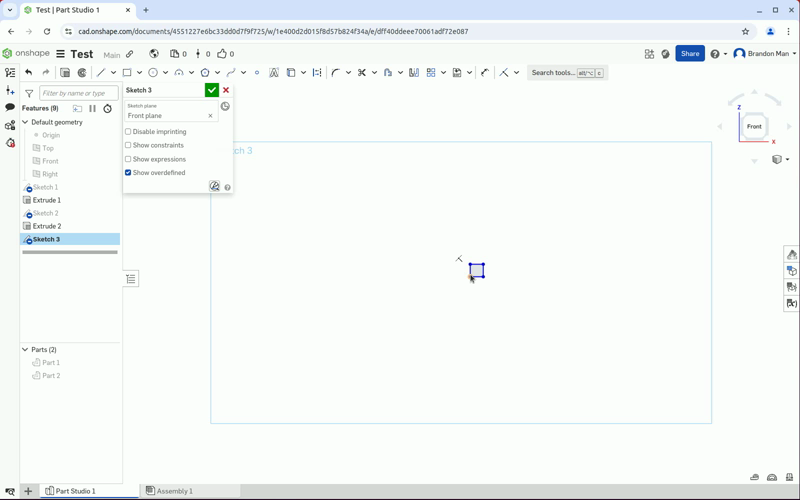
scroll(6)
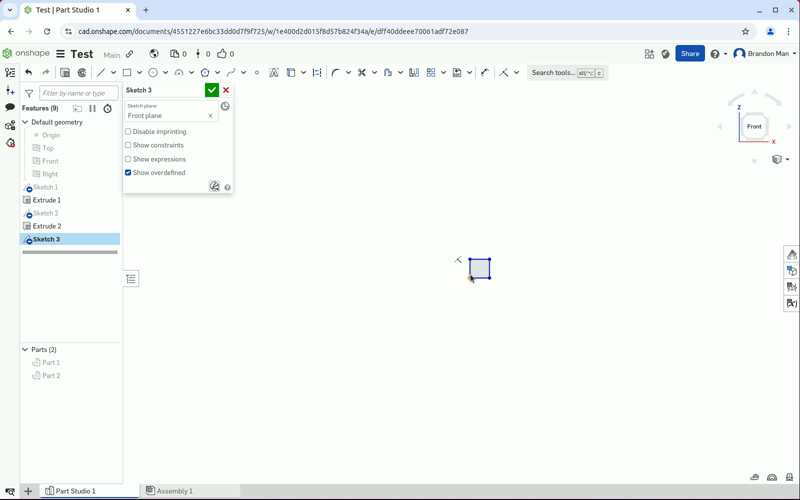
scroll(6)
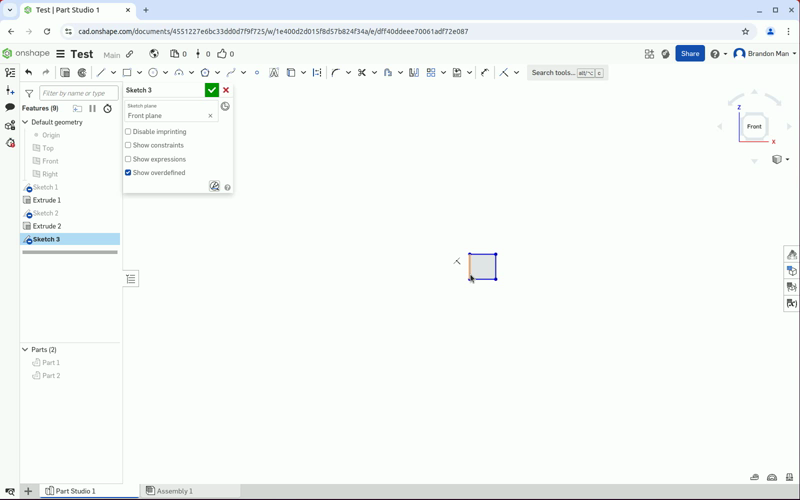
scroll(6)
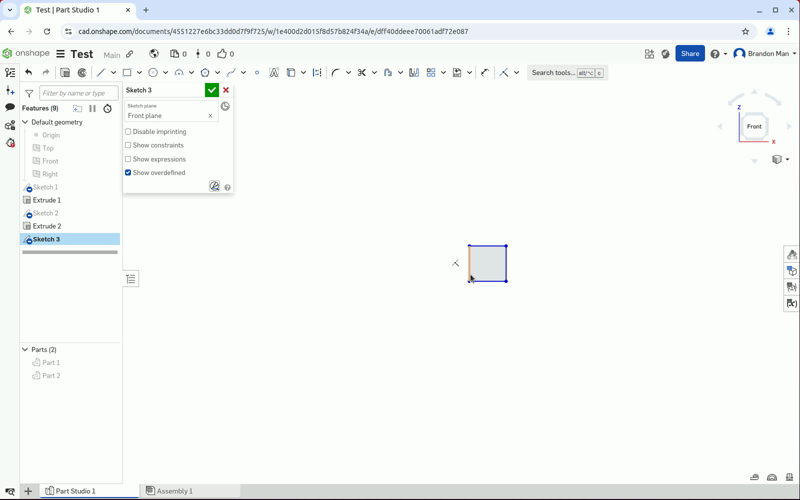
scroll(6)
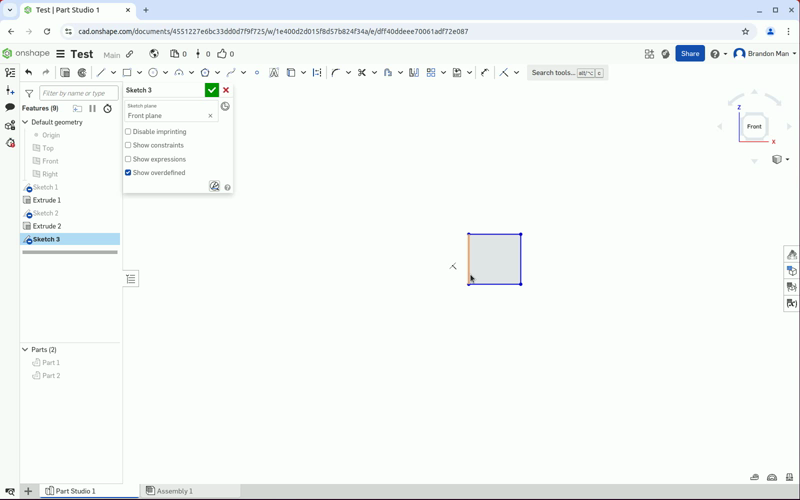
scroll(6)
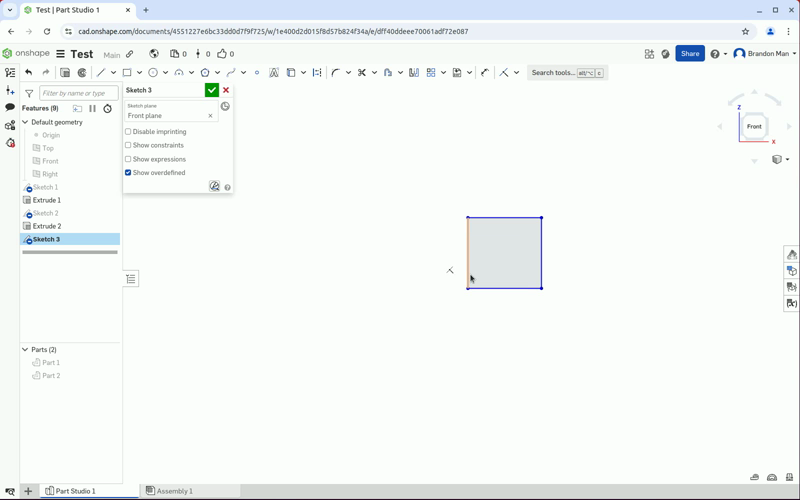
scroll(6)
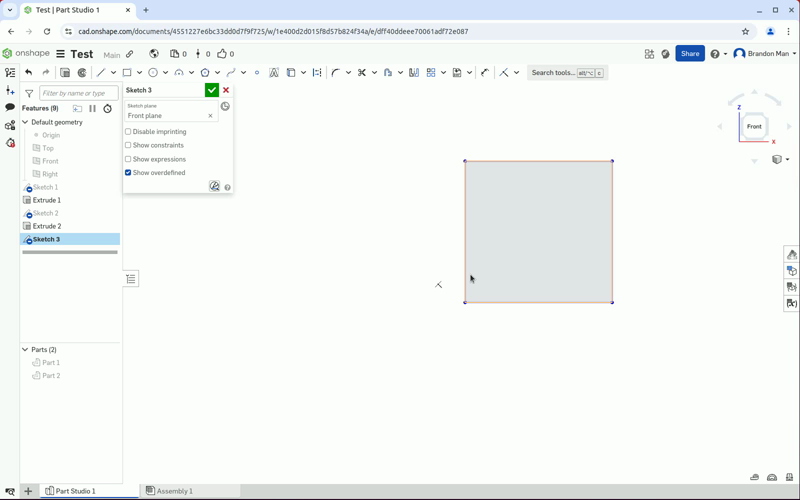
click(470, 274)
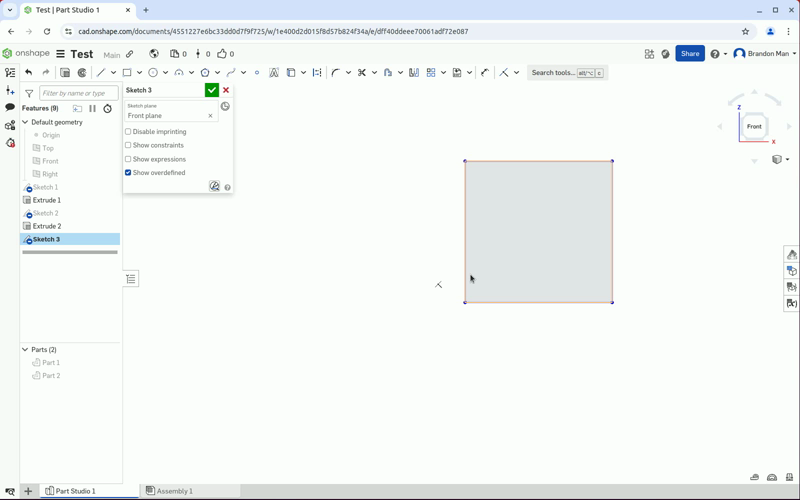
scroll(-6)
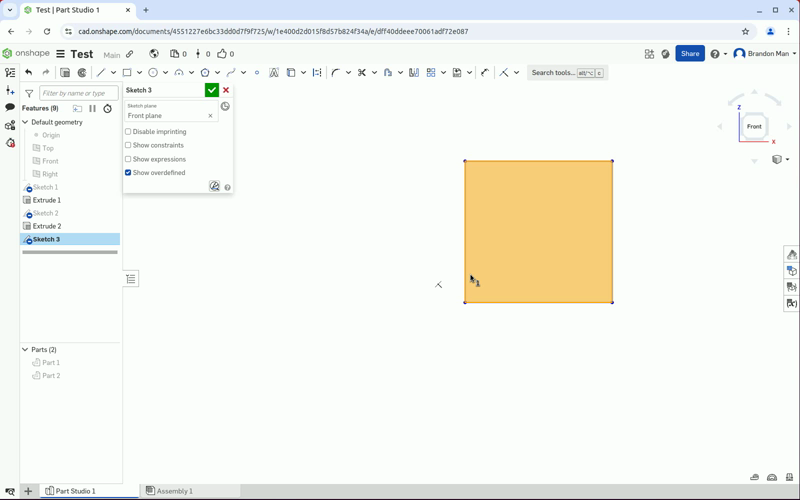
scroll(-6)
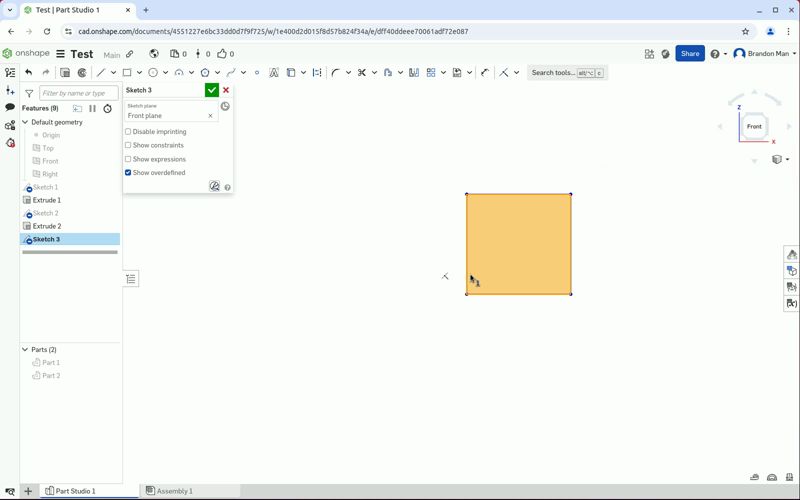
scroll(-6)
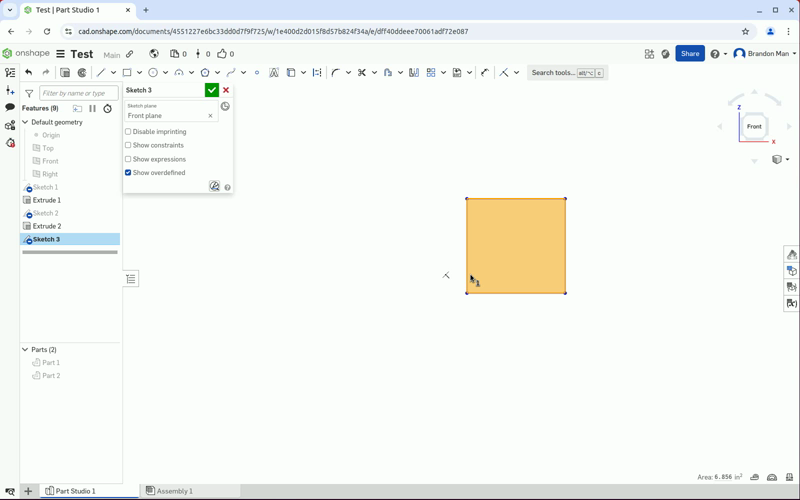
scroll(-6)
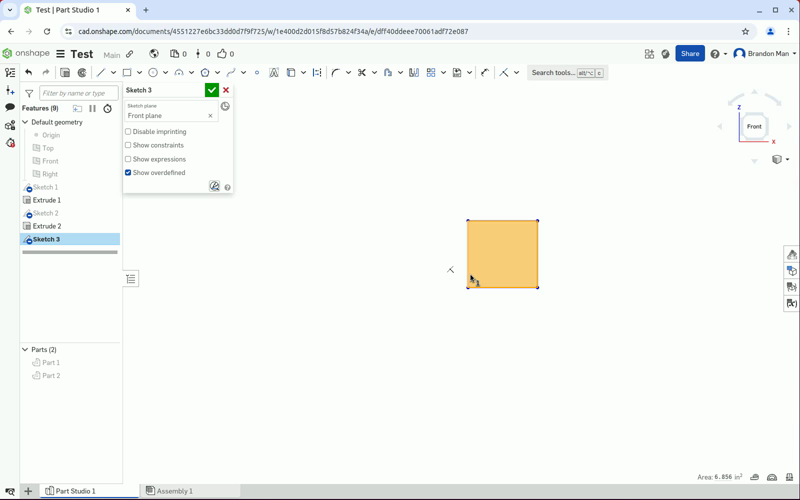
scroll(-6)
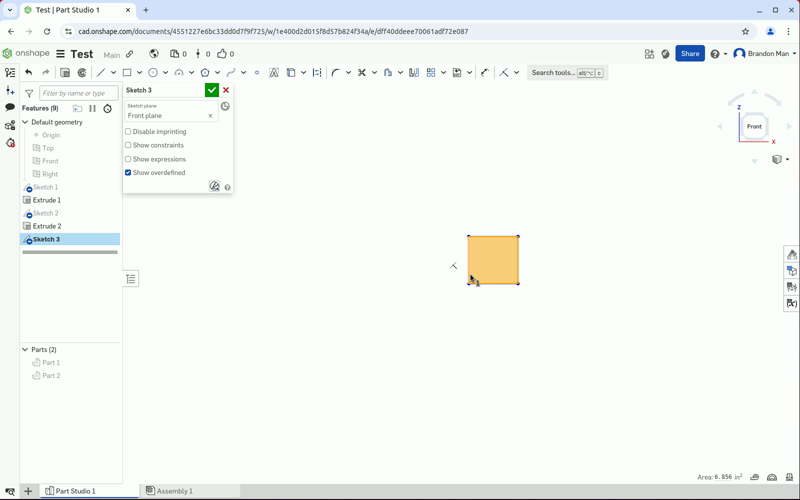
scroll(-6)
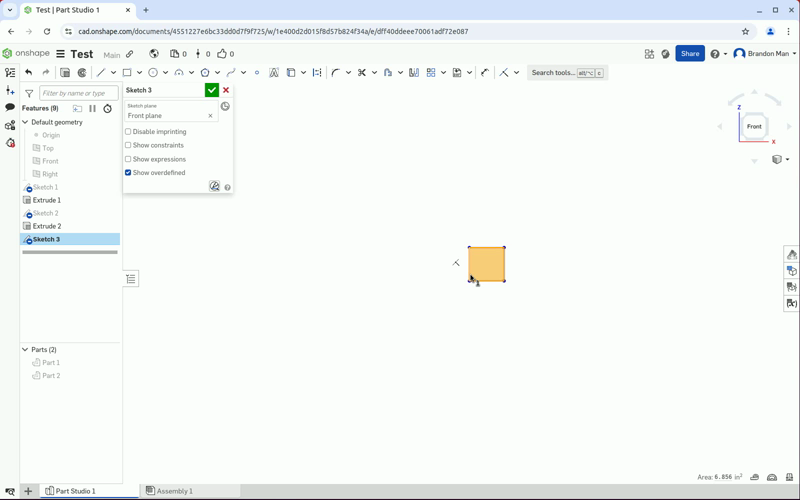
scroll(-6)
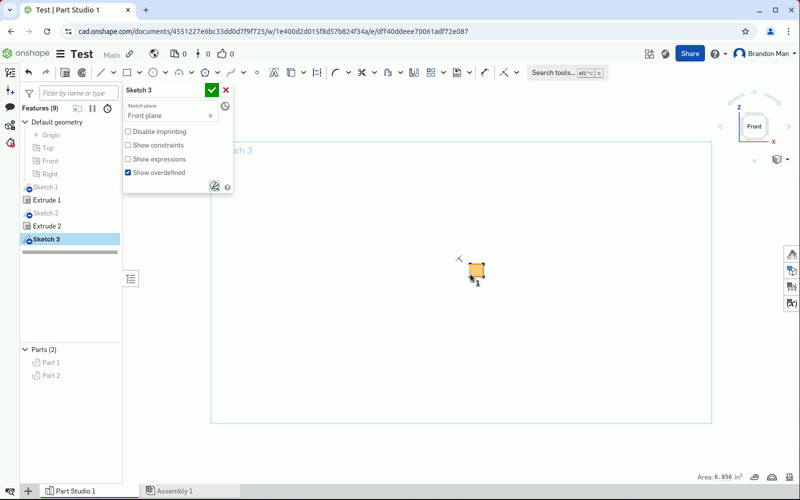
mouse_move(73, 352)
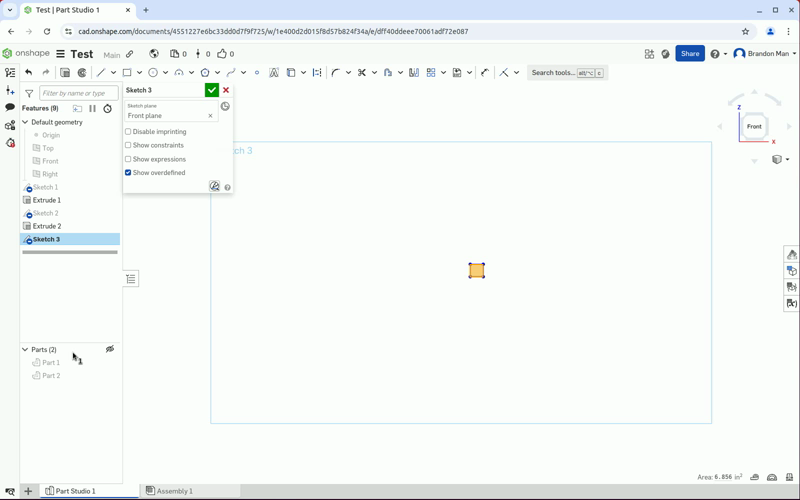
key(shift+y)
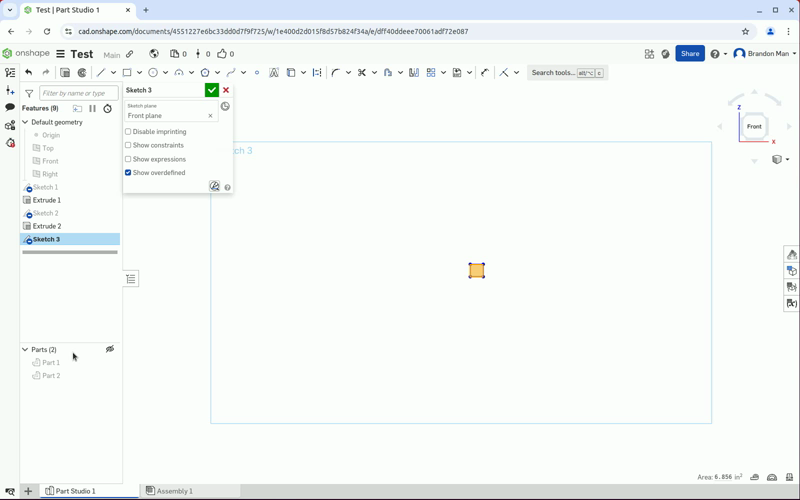
key(shift+e)
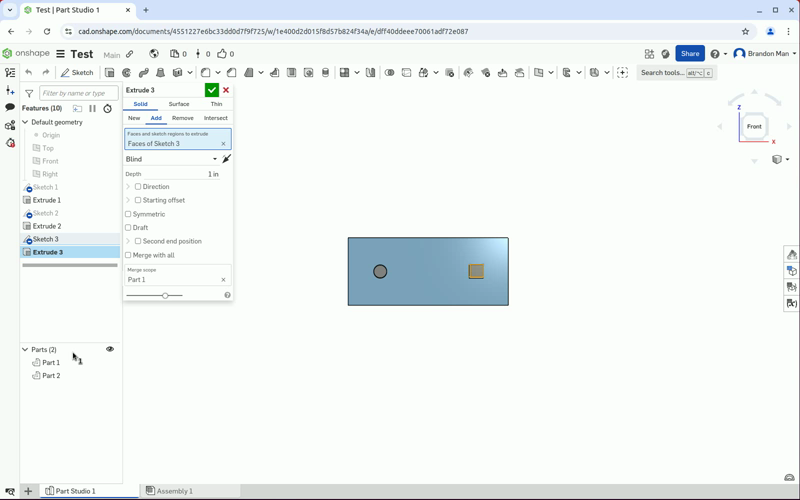
mouse_move(143, 106)
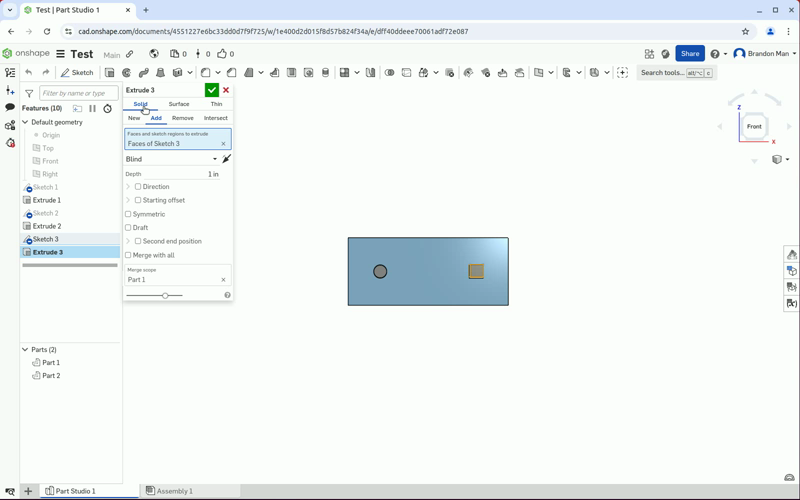
click(143, 106)
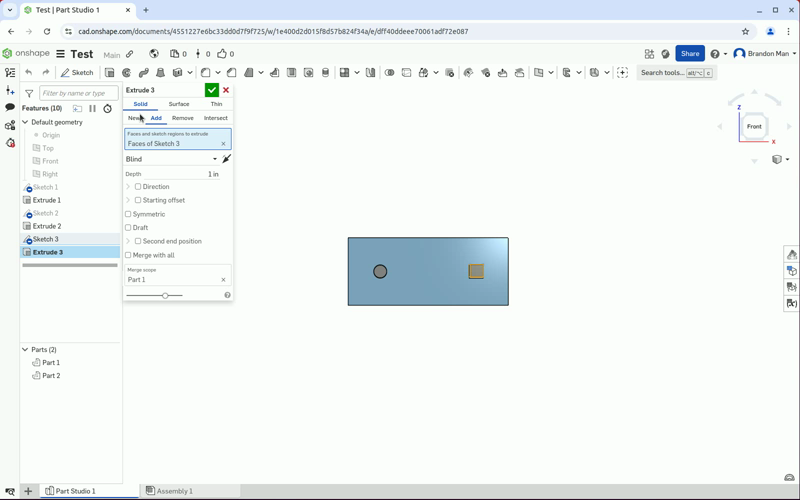
mouse_move(137, 120)
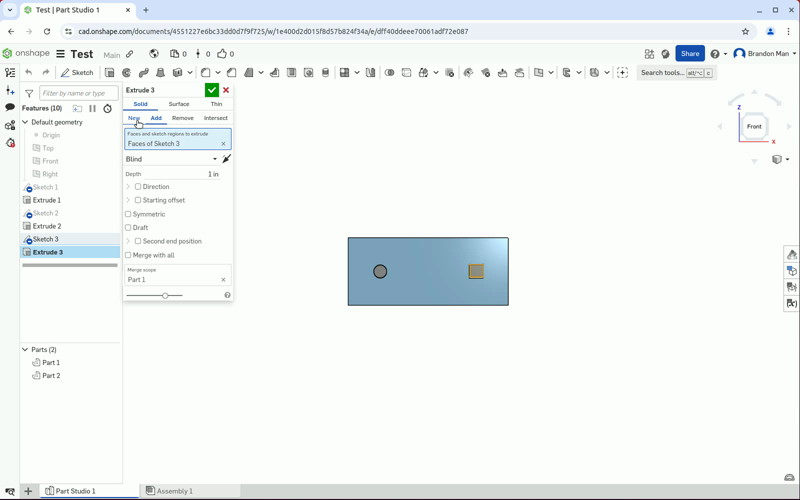
click(137, 120)
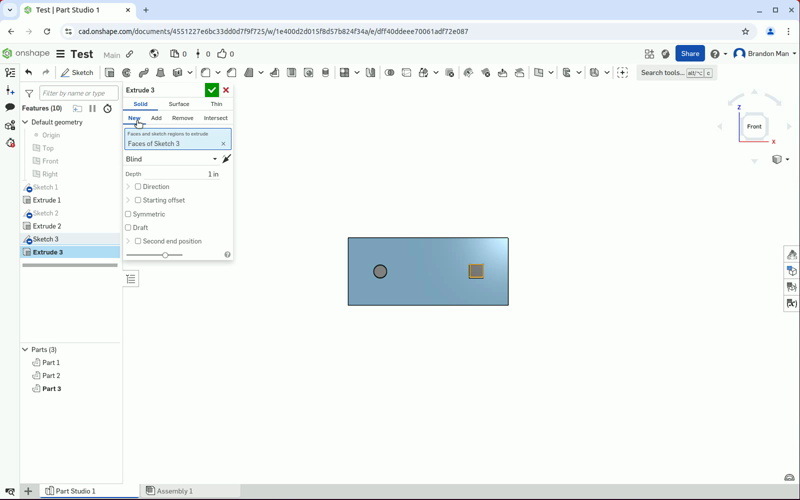
key(tab, 4)
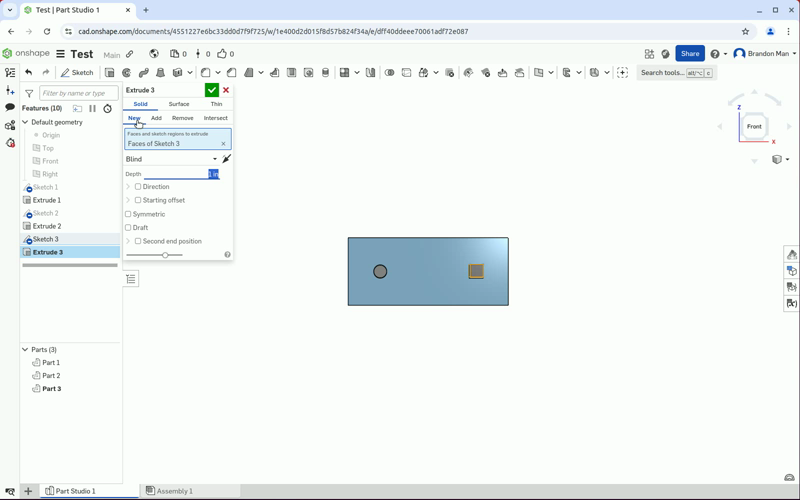
text(1.685)
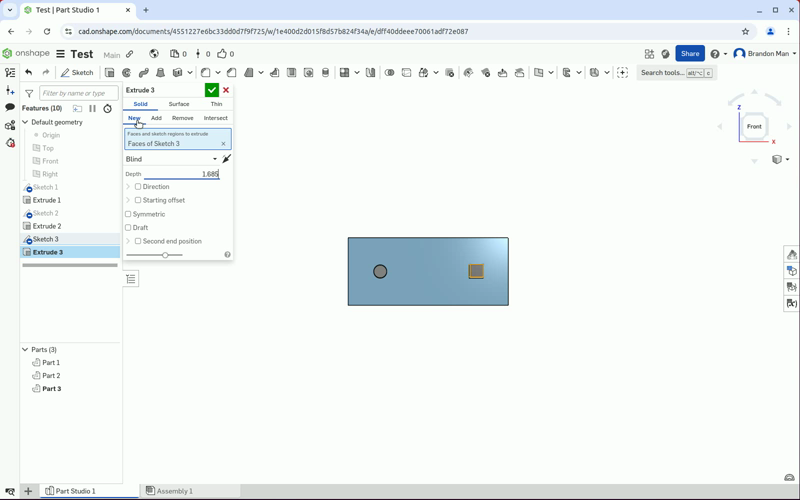
key(enter)
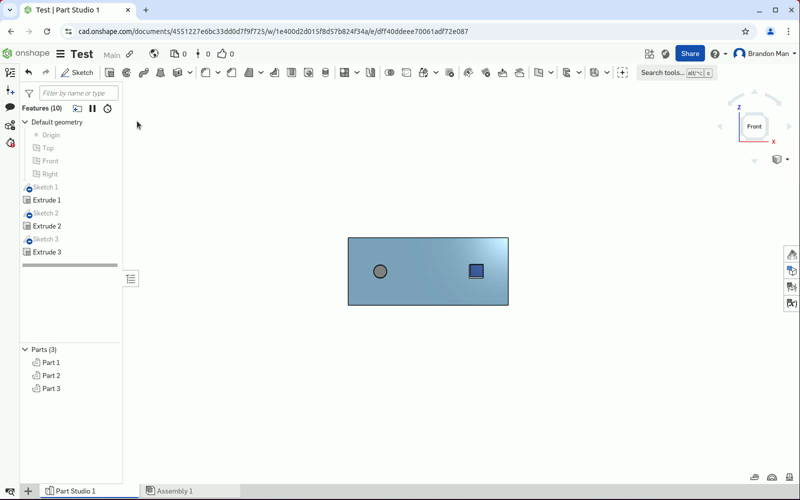
key(shift+h)
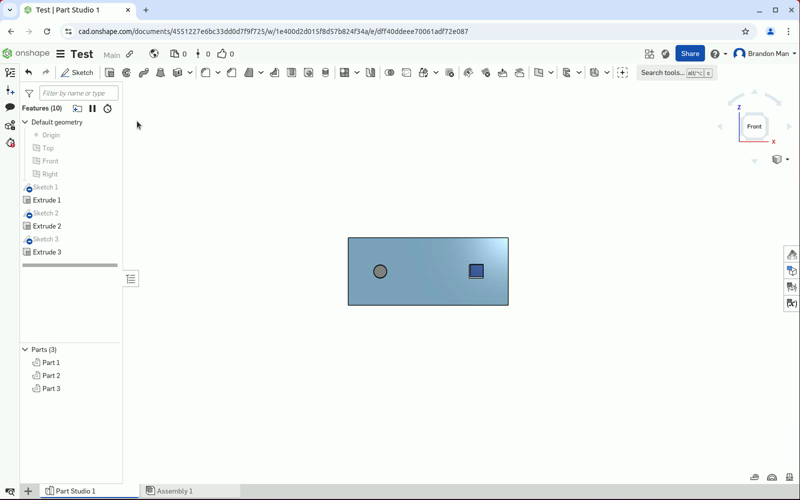
key(shift+h)
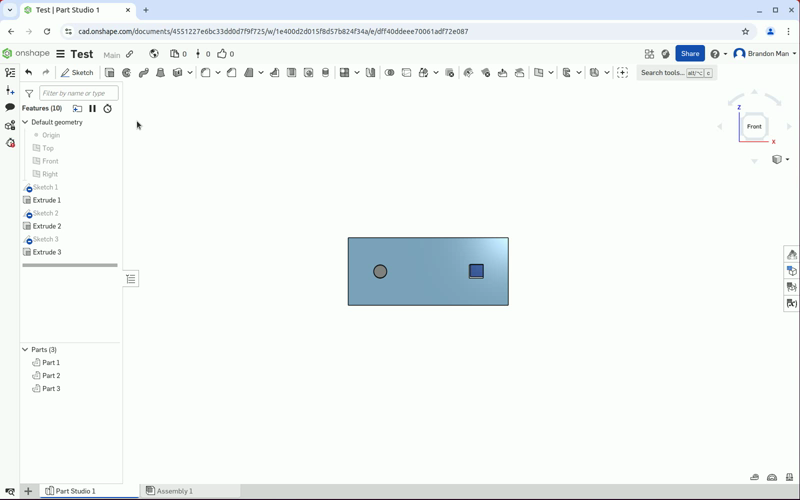
mouse_move(73, 189)
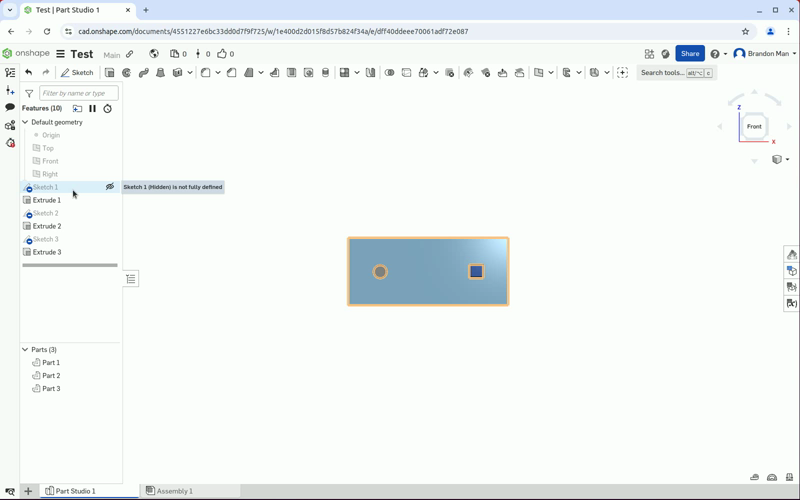
click(73, 189)
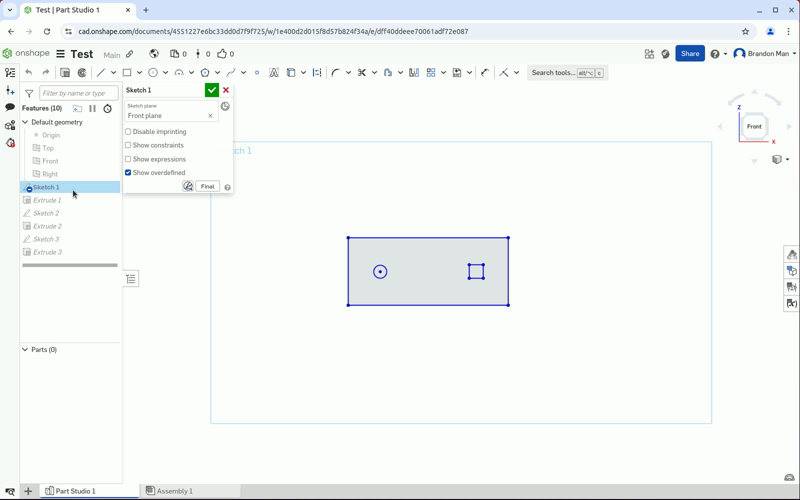
mouse_move(229, 92)
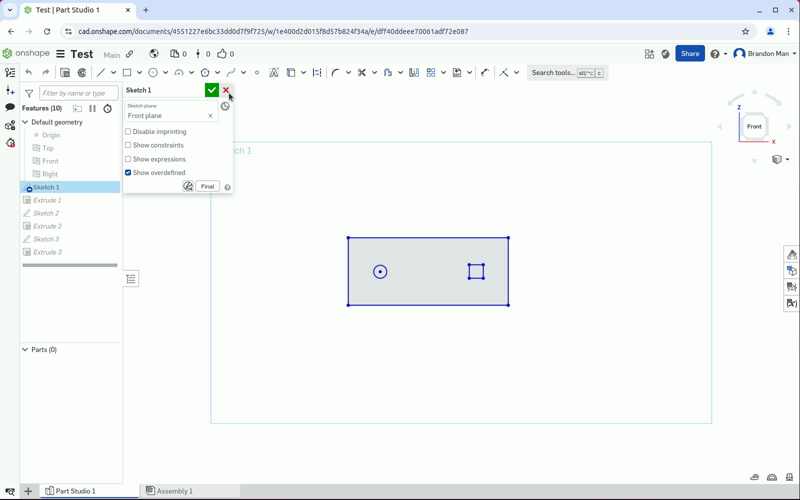
click(229, 92)
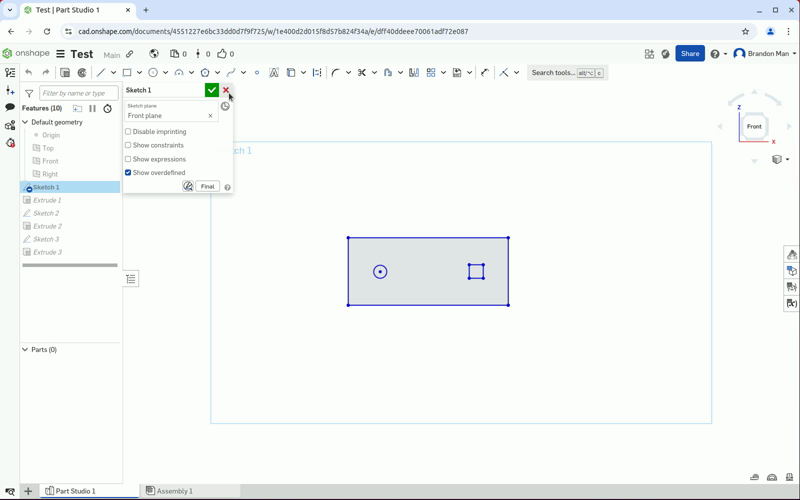
key(shift+s)
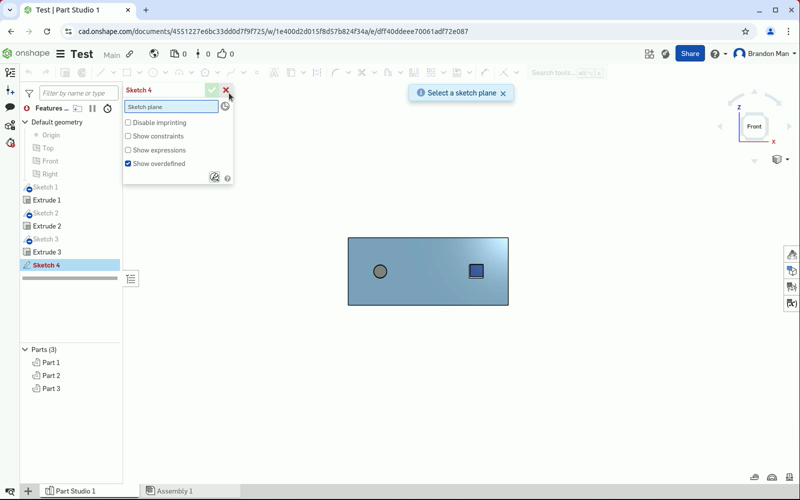
mouse_move(73, 163)
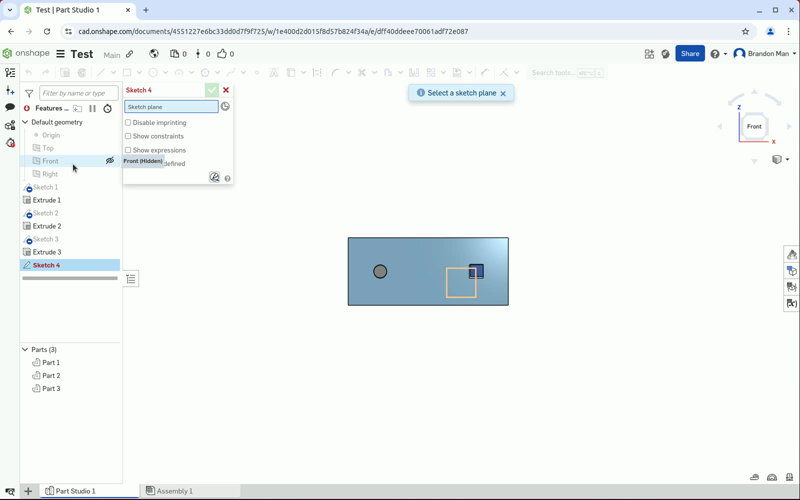
click(73, 163)
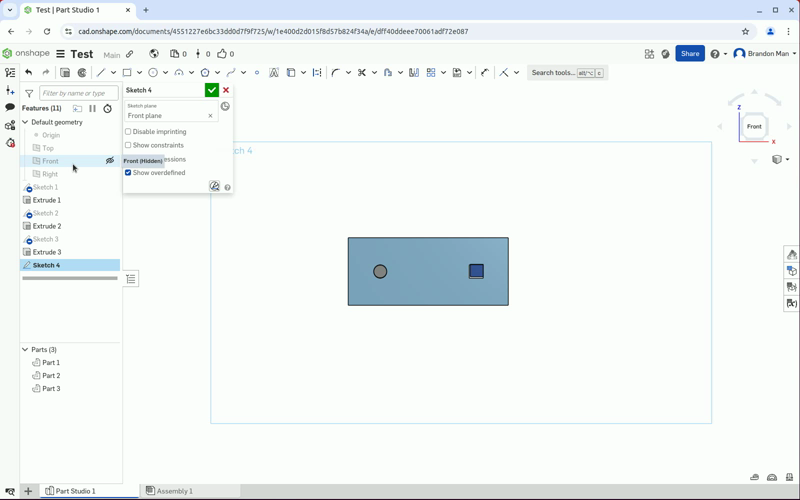
mouse_move(73, 352)
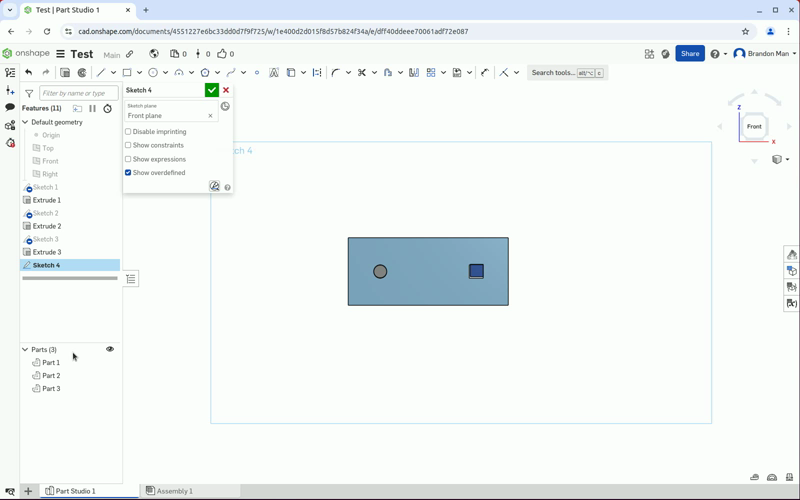
key(y)
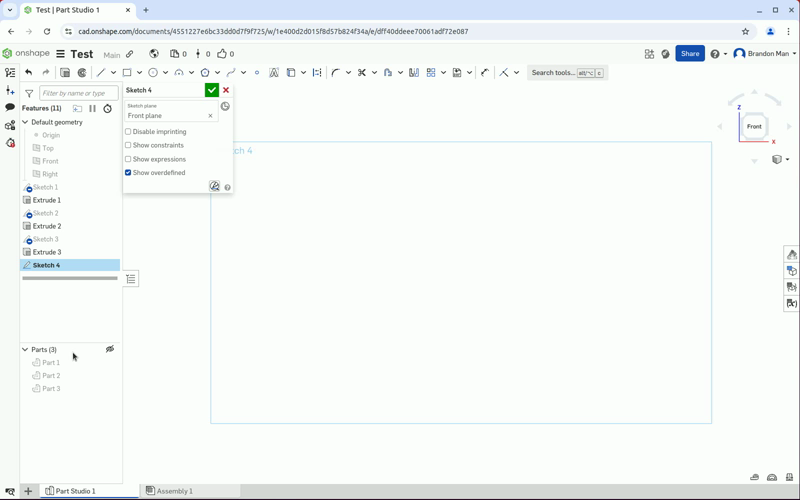
key(c)
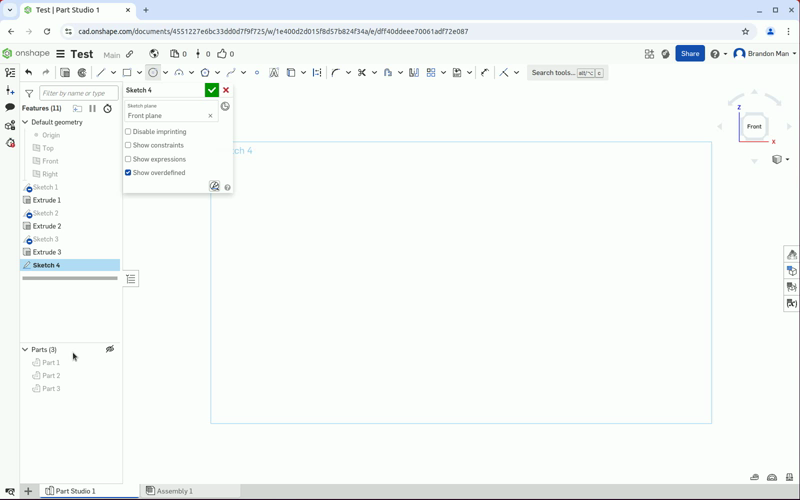
key_down(shift)
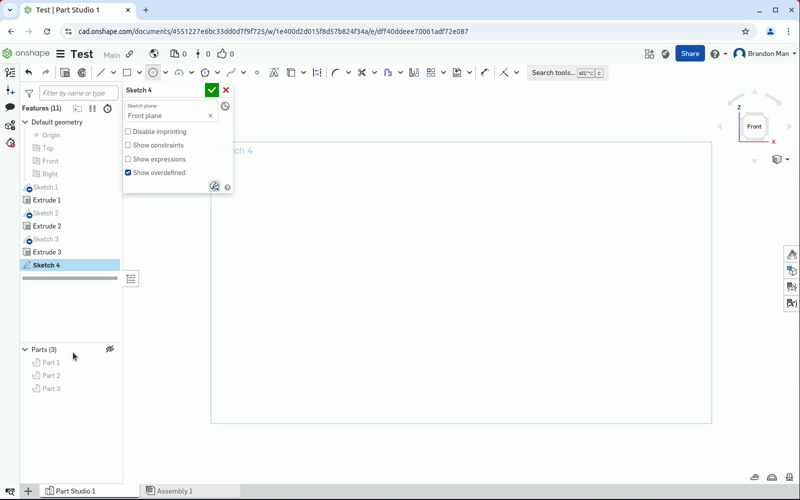
mouse_move(380, 271)
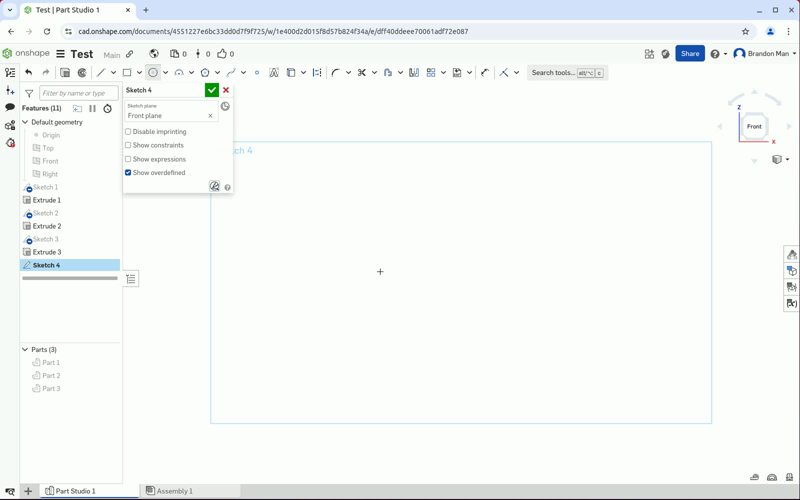
click(380, 271)
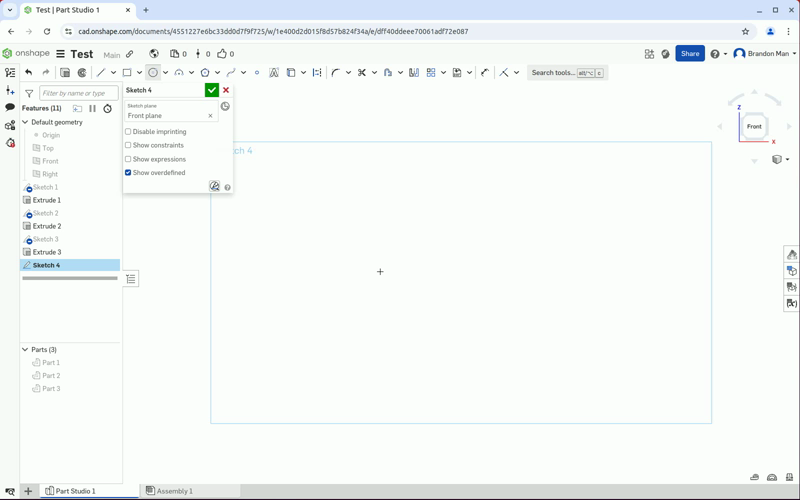
key_up(shift)
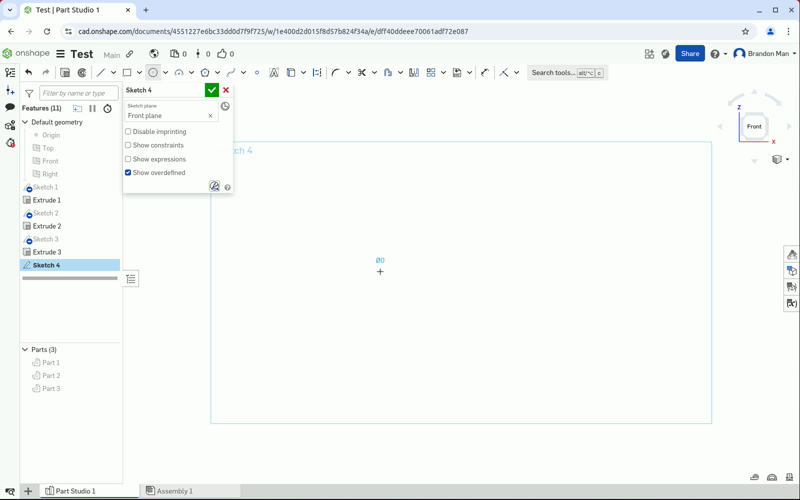
mouse_move(386, 271)
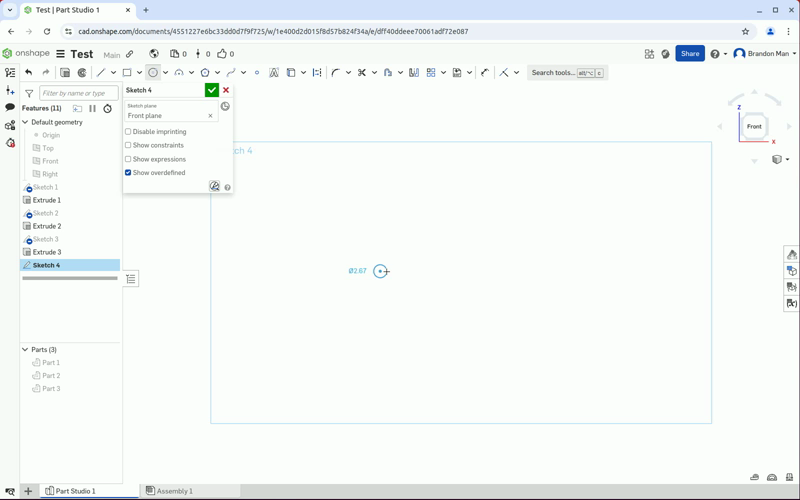
click(386, 271)
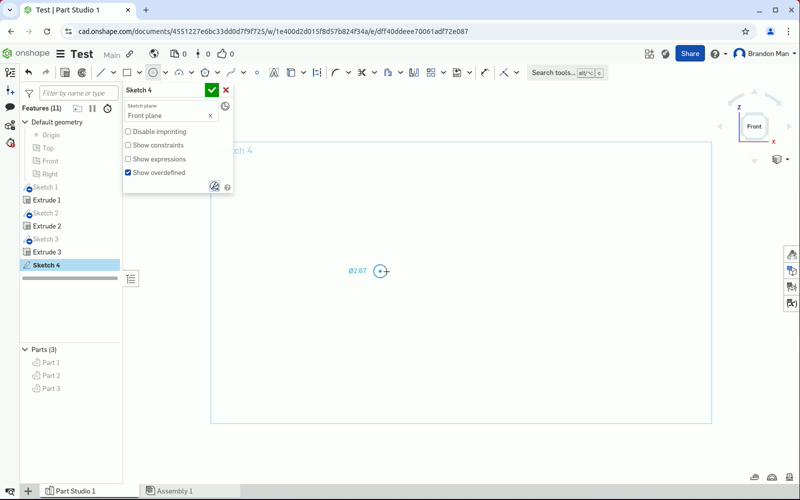
key(esc)
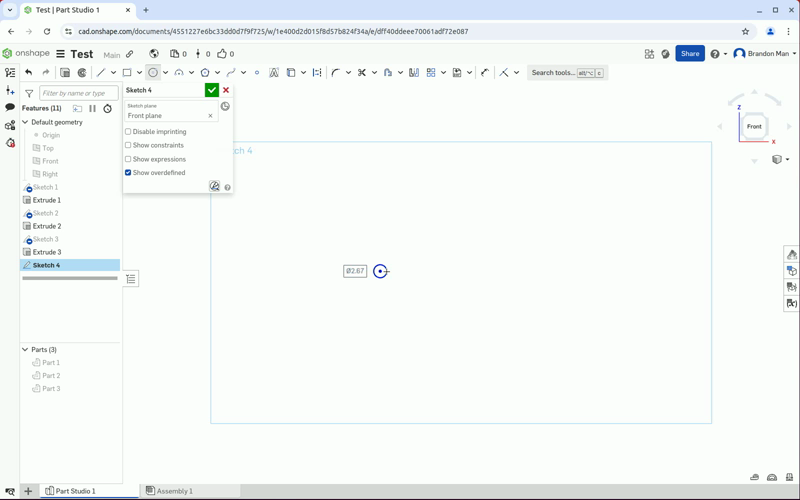
mouse_move(382, 276)
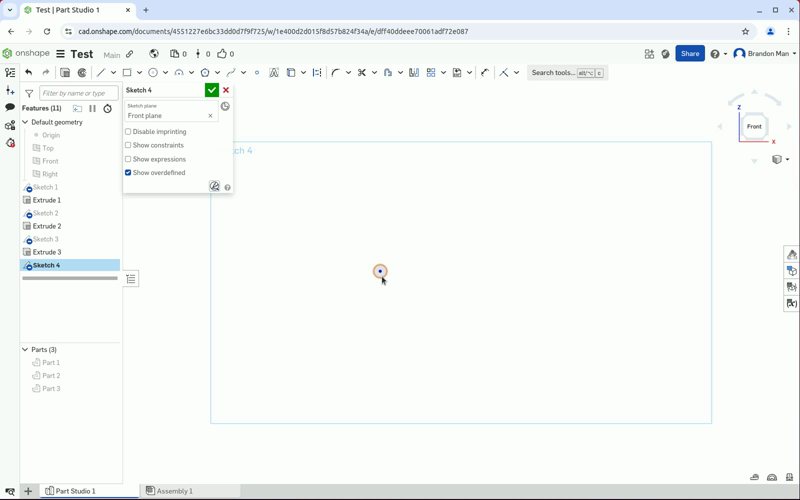
scroll(6)
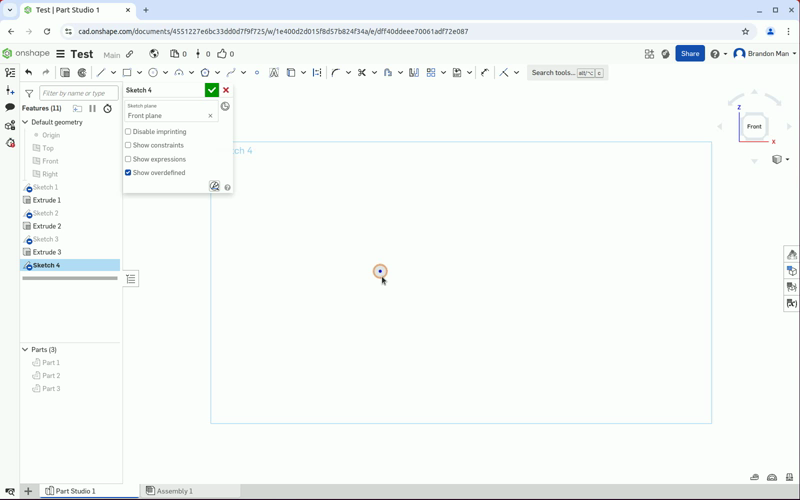
scroll(6)
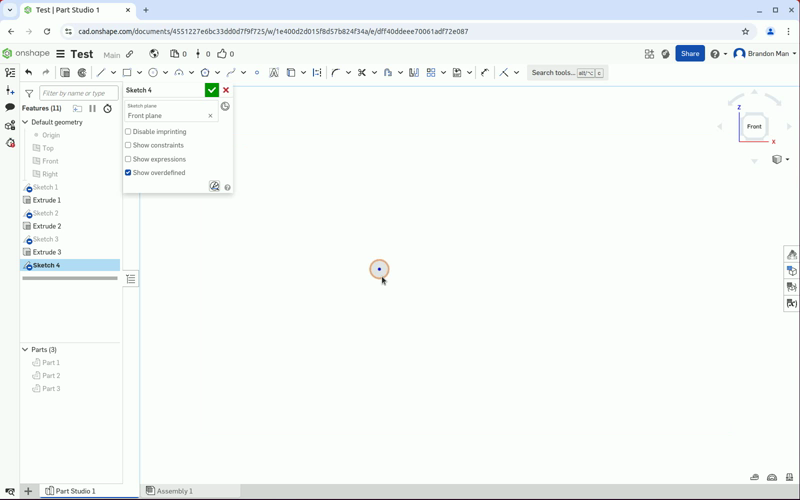
scroll(6)
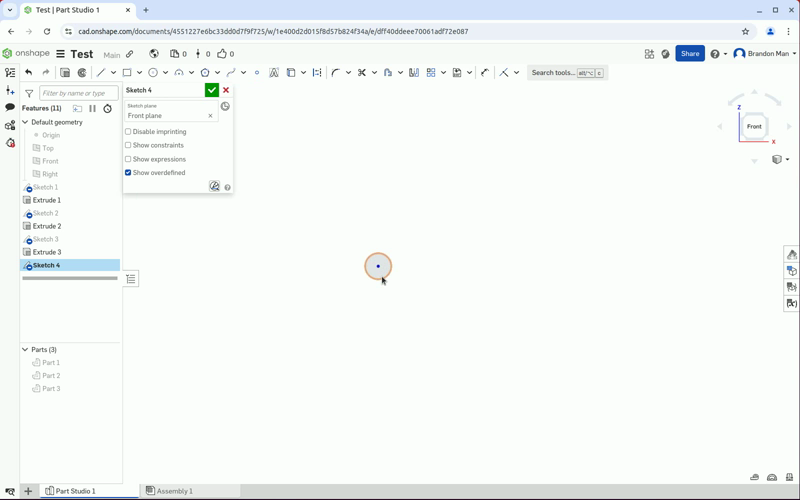
scroll(6)
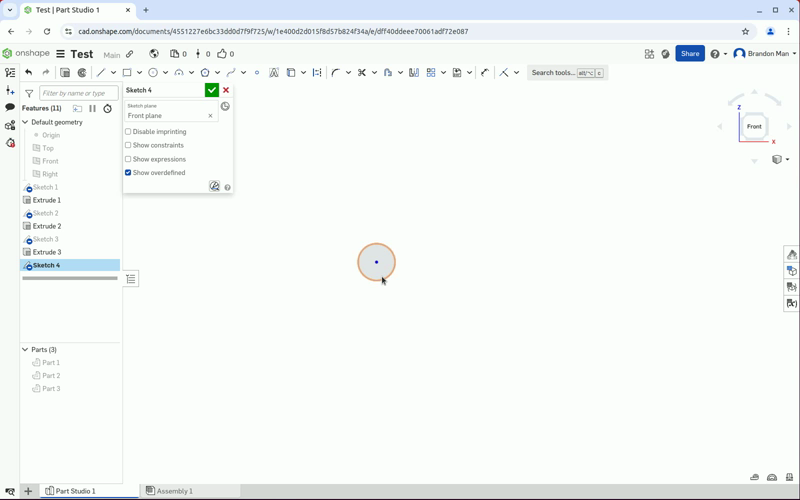
scroll(6)
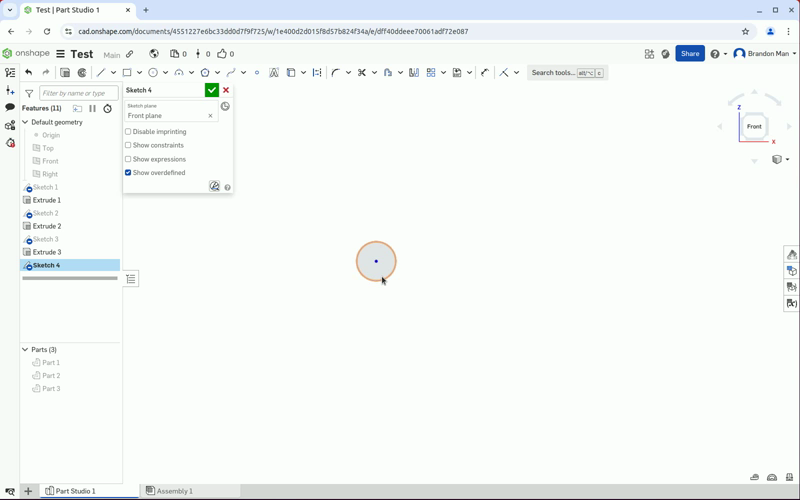
scroll(6)
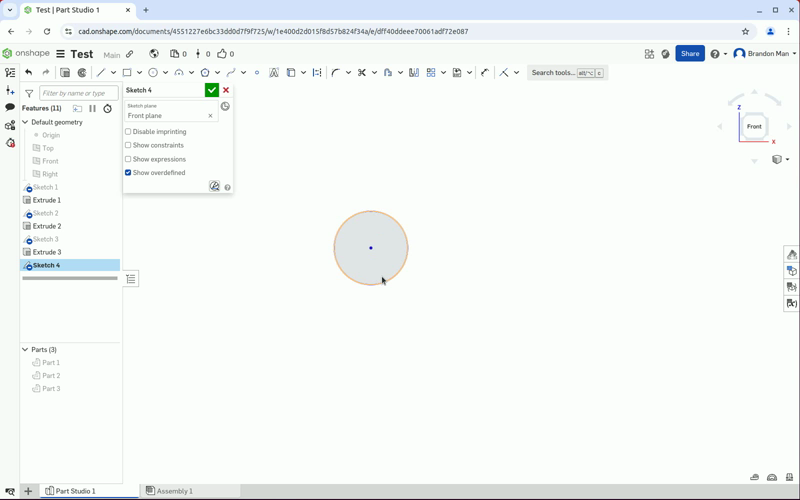
scroll(6)
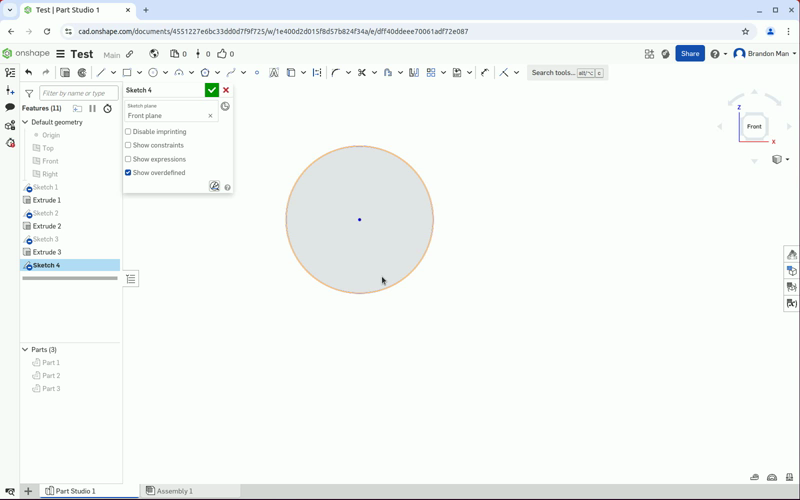
click(382, 276)
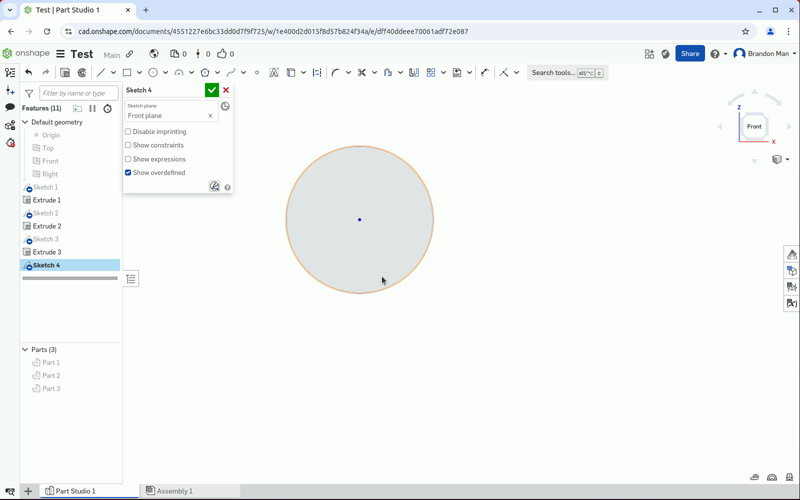
scroll(-6)
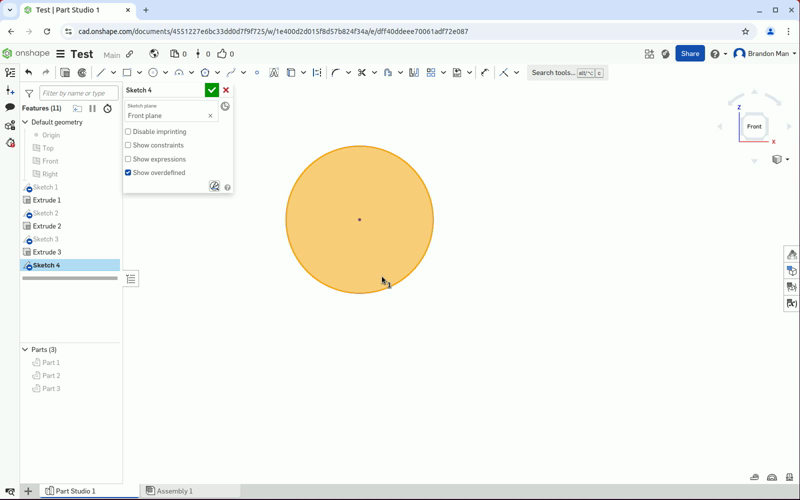
scroll(-6)
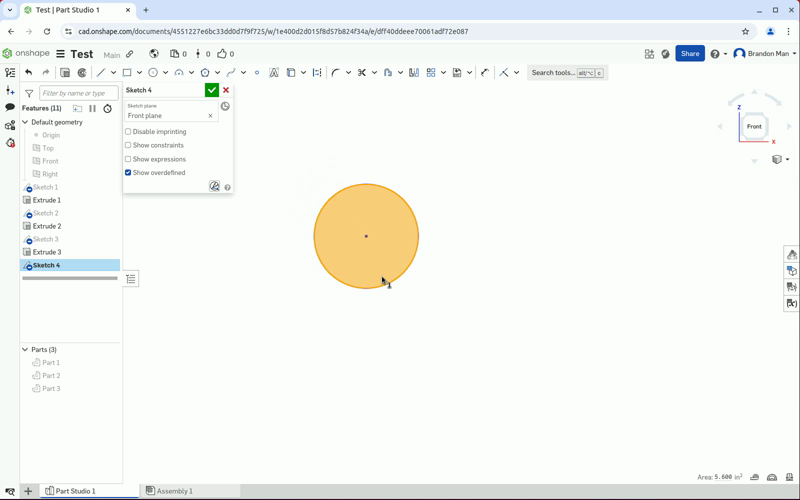
scroll(-6)
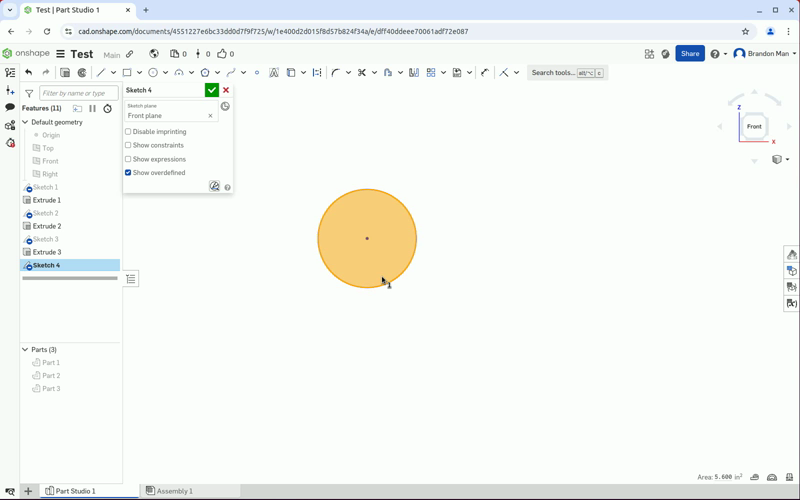
scroll(-6)
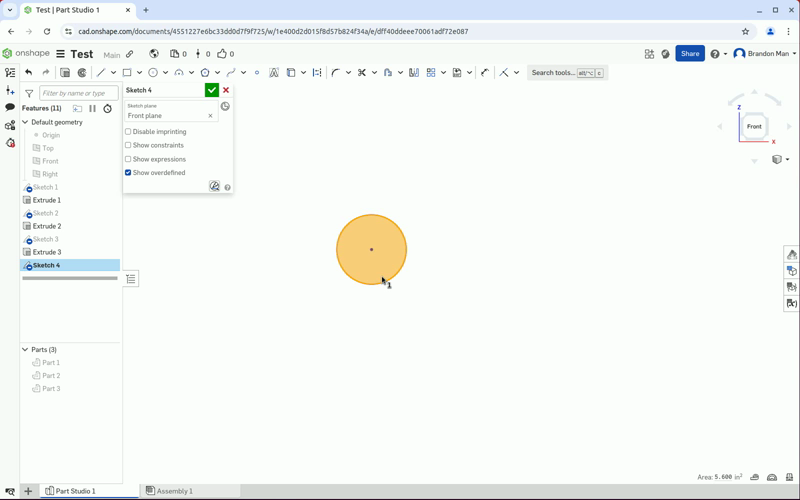
scroll(-6)
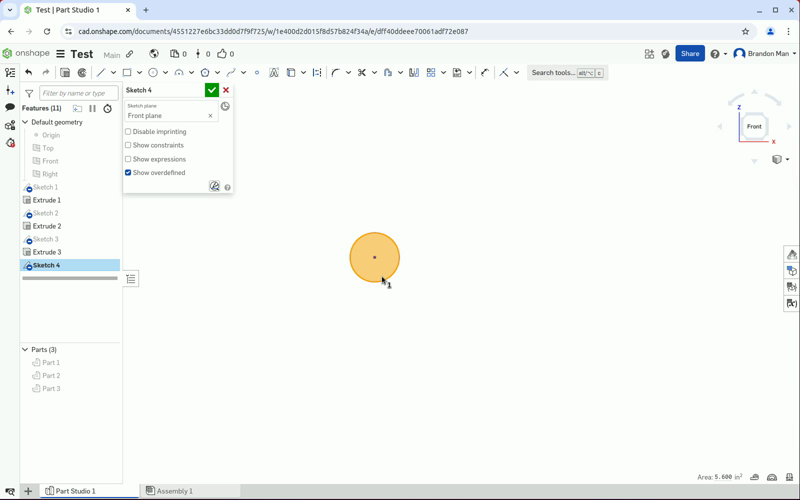
scroll(-6)
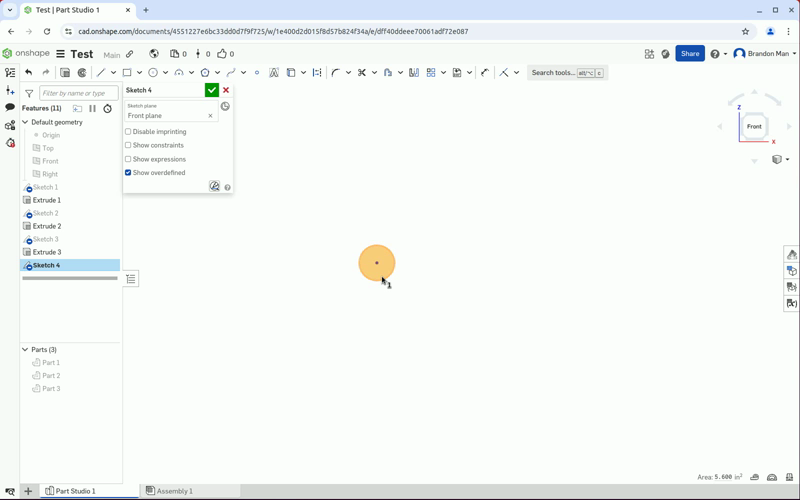
scroll(-6)
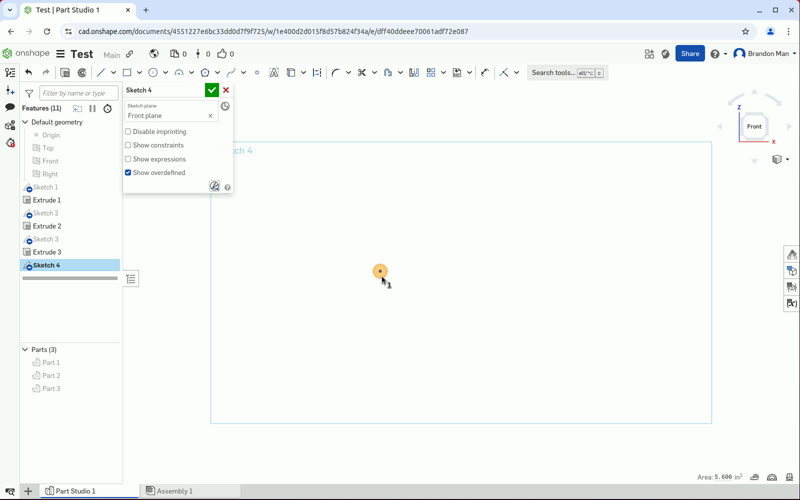
mouse_move(73, 352)
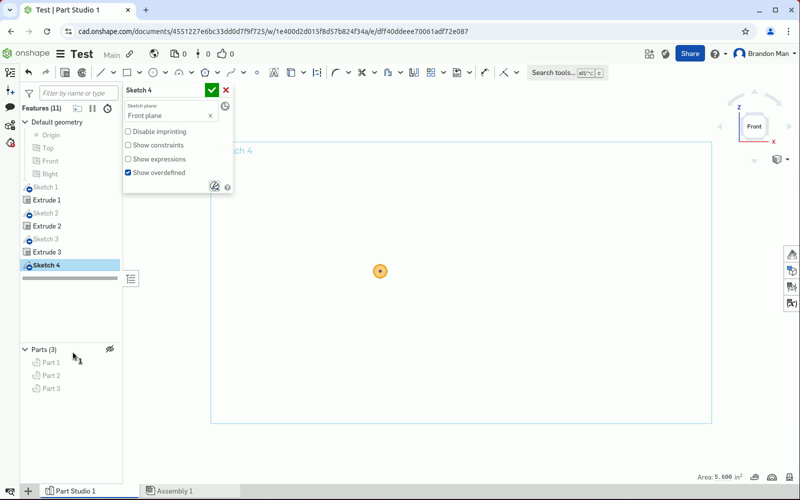
key(shift+y)
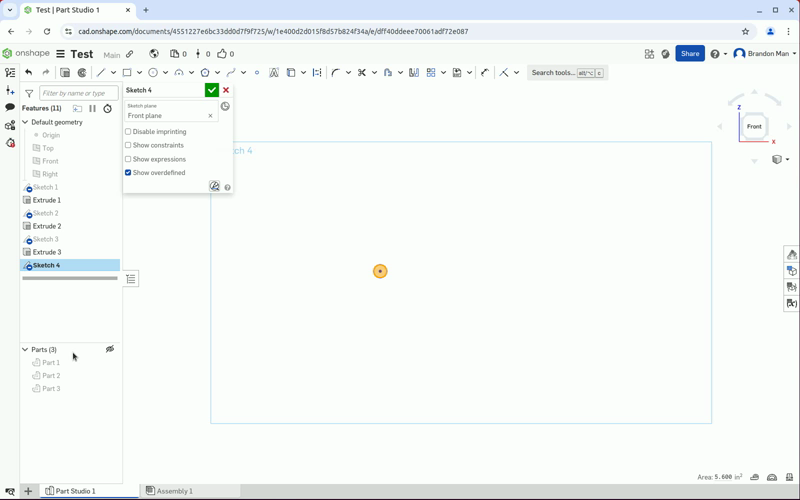
key(shift+e)
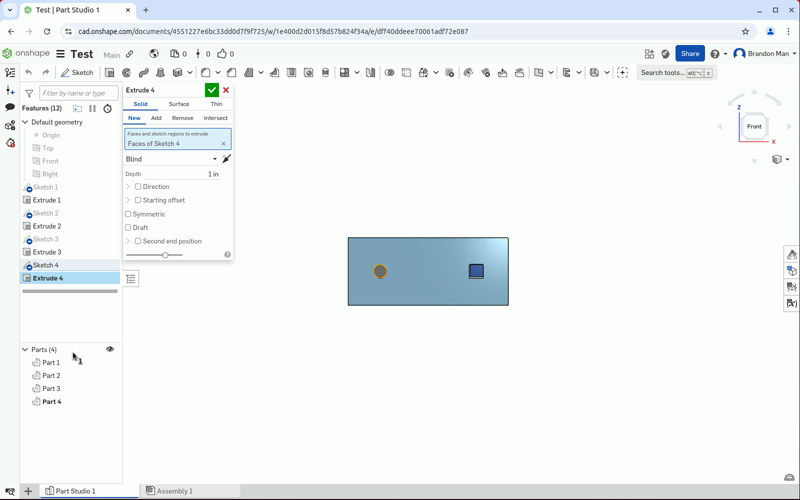
mouse_move(143, 106)
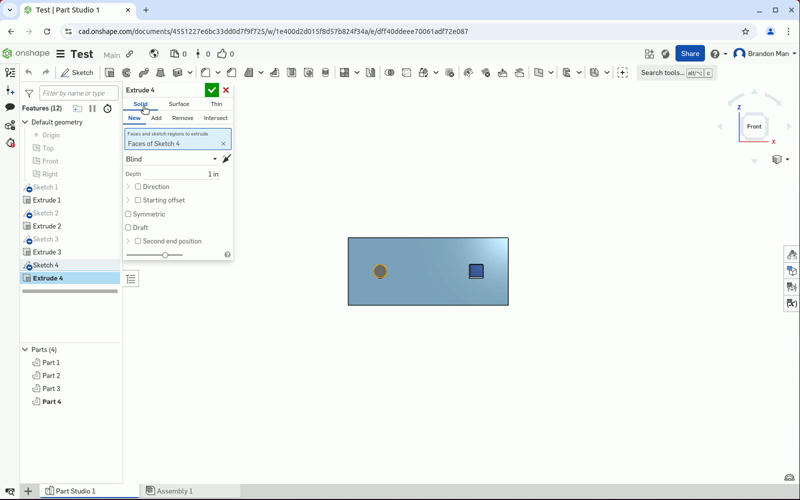
click(143, 106)
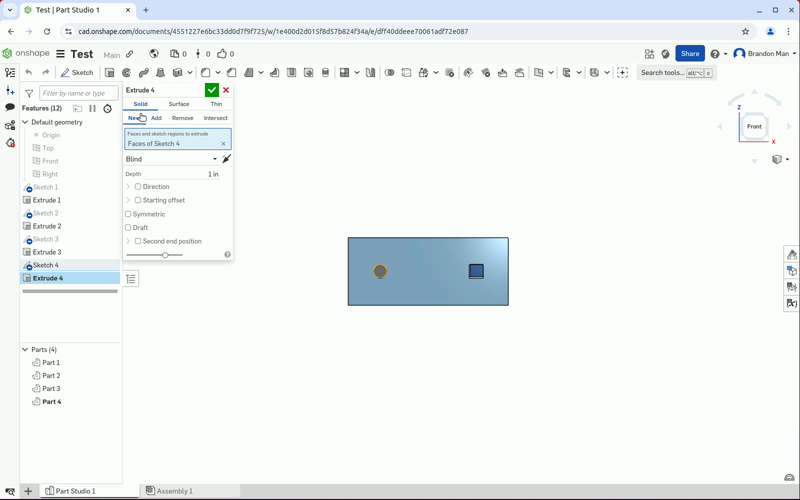
mouse_move(137, 120)
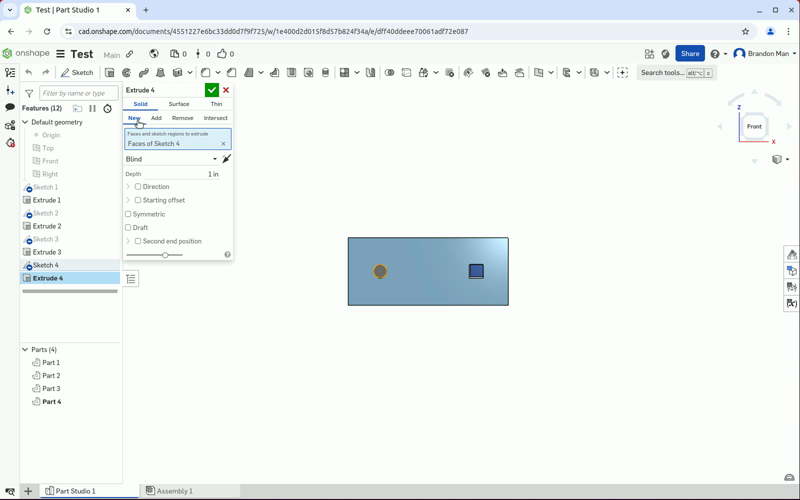
click(137, 120)
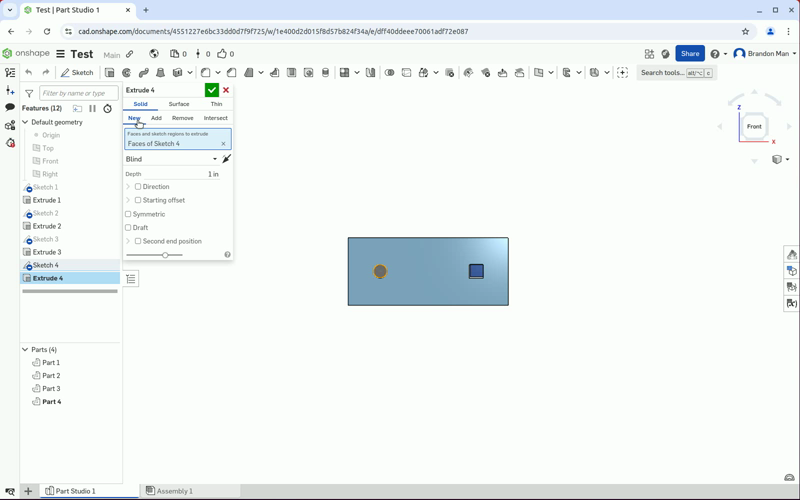
key(tab, 4)
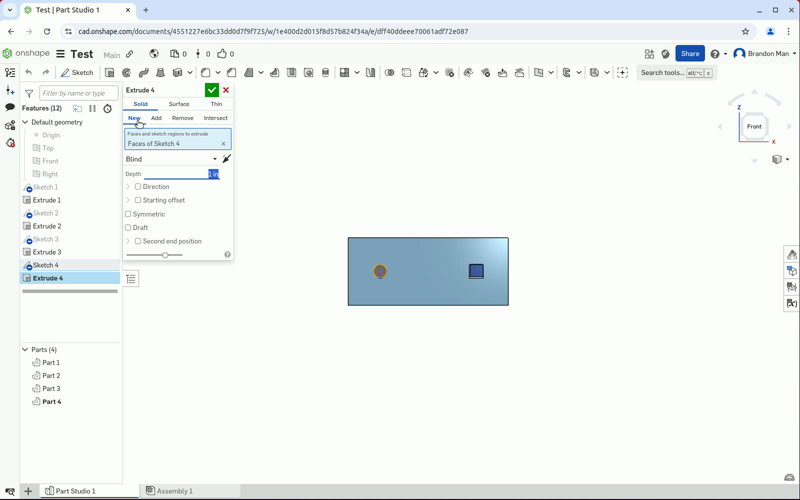
text(6.499)
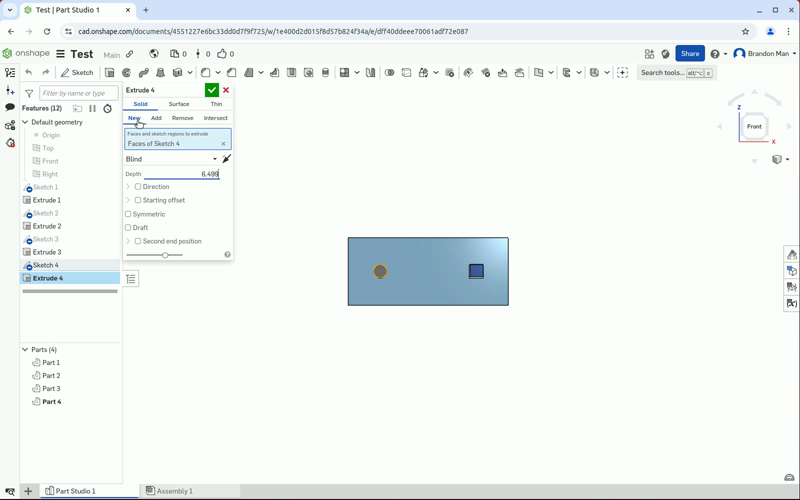
key(enter)
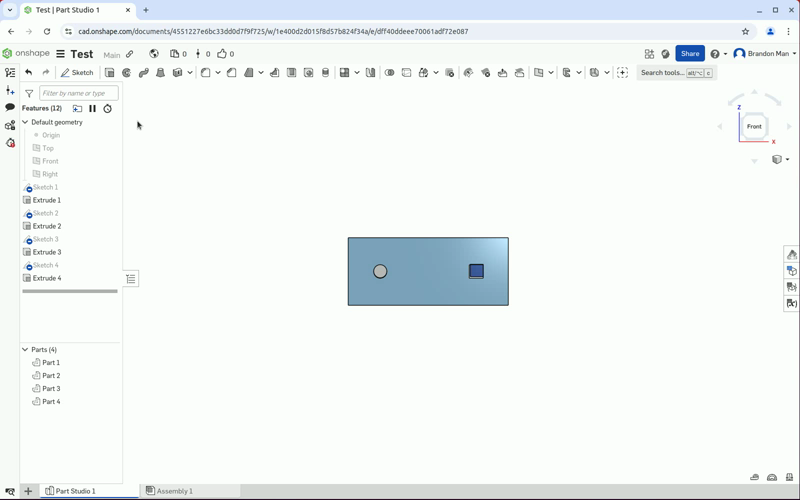
key(shift+h)
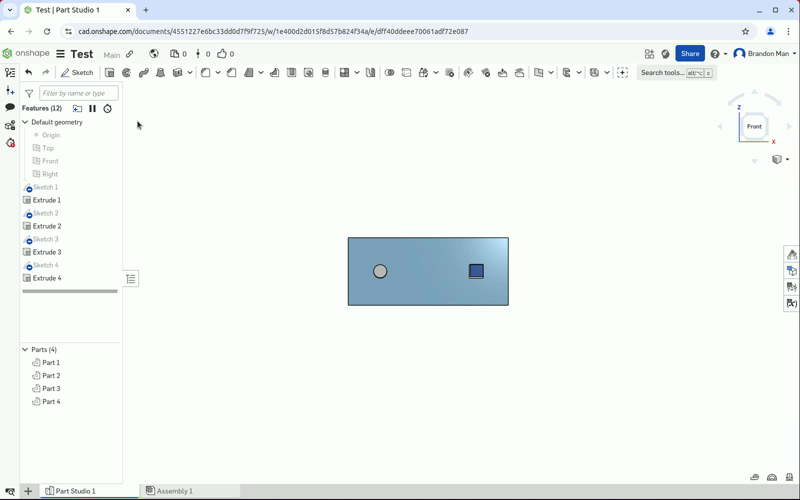
key(shift+h)
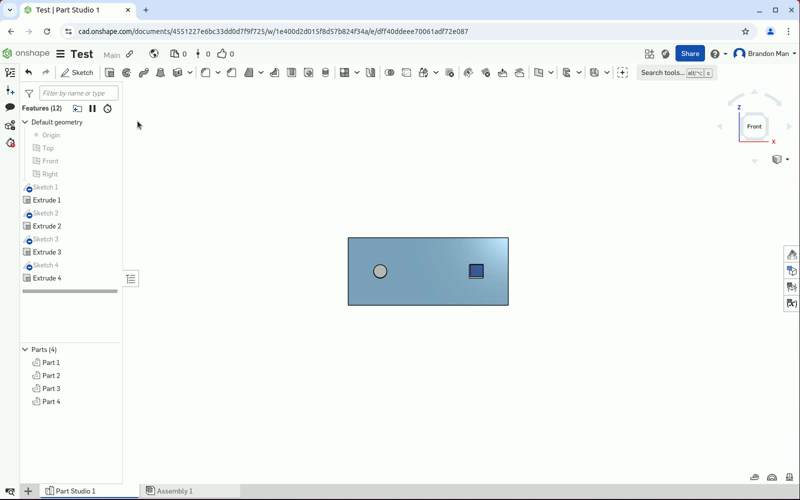
mouse_move(73, 189)
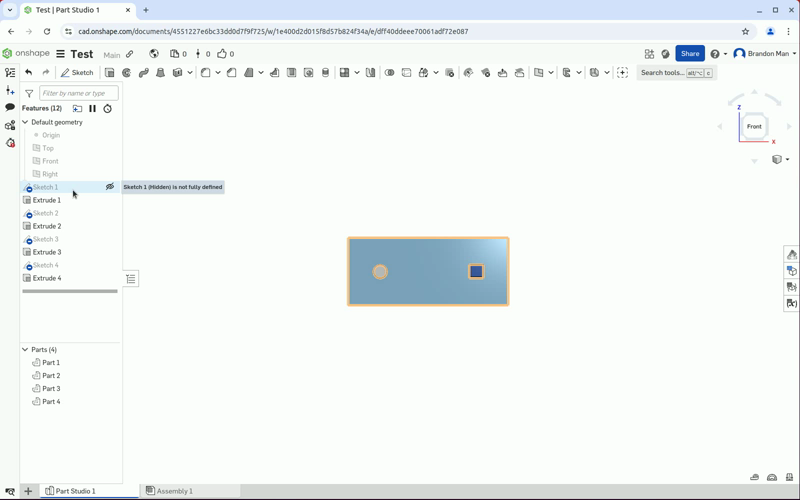
click(73, 189)
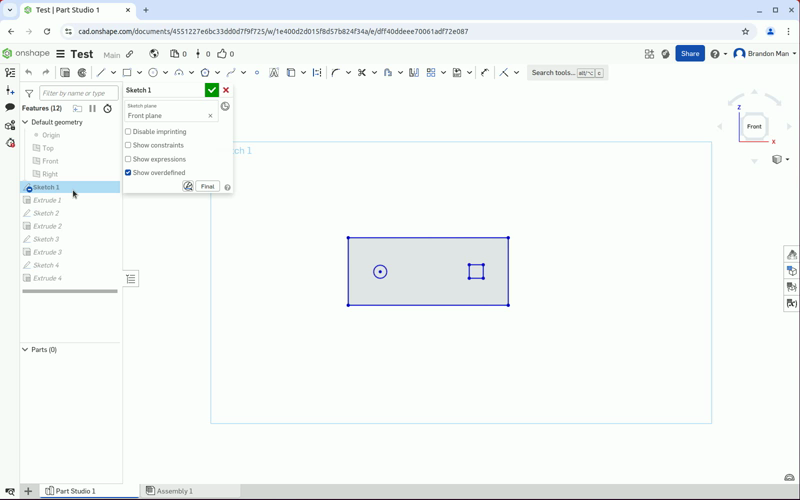
mouse_move(229, 92)
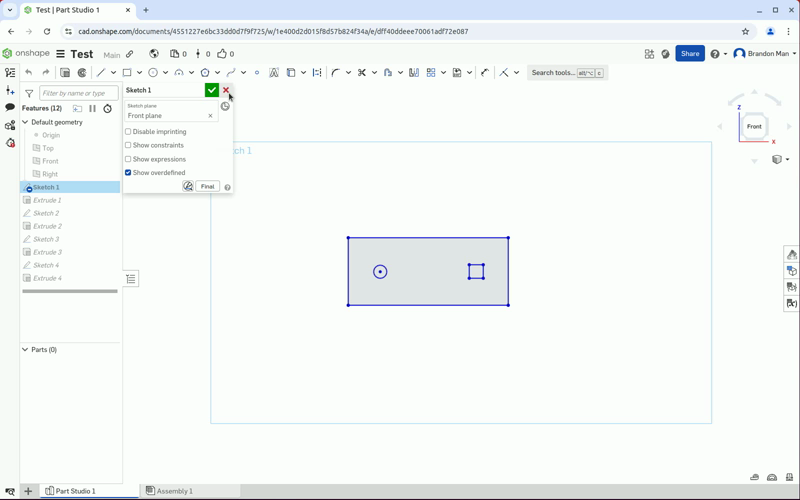
click(229, 92)
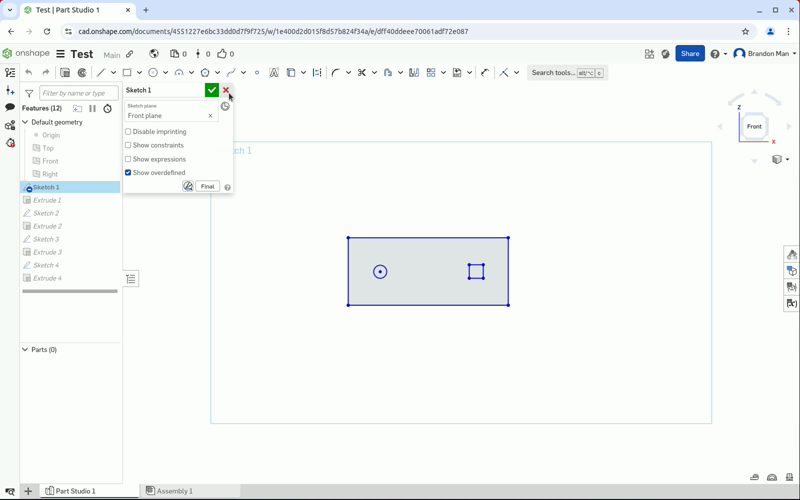
key(shift+s)
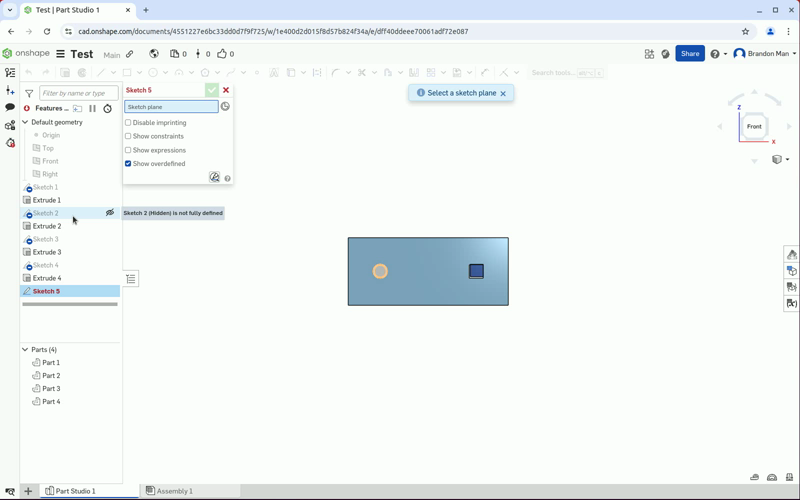
scroll(3)
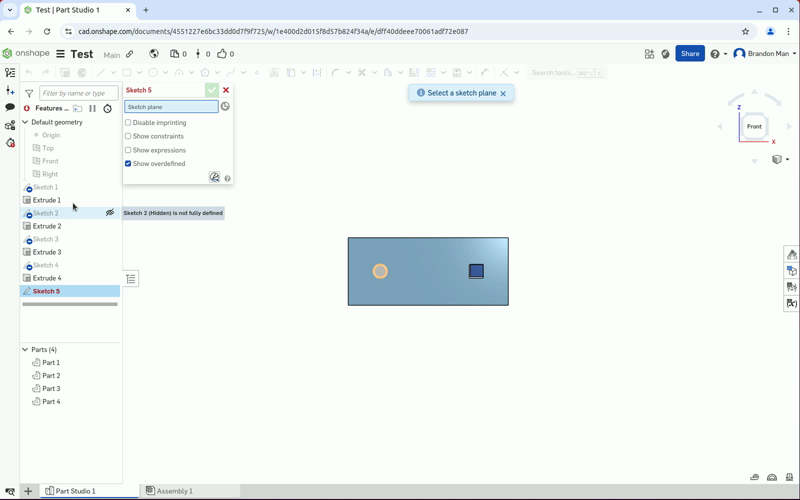
mouse_move(73, 163)
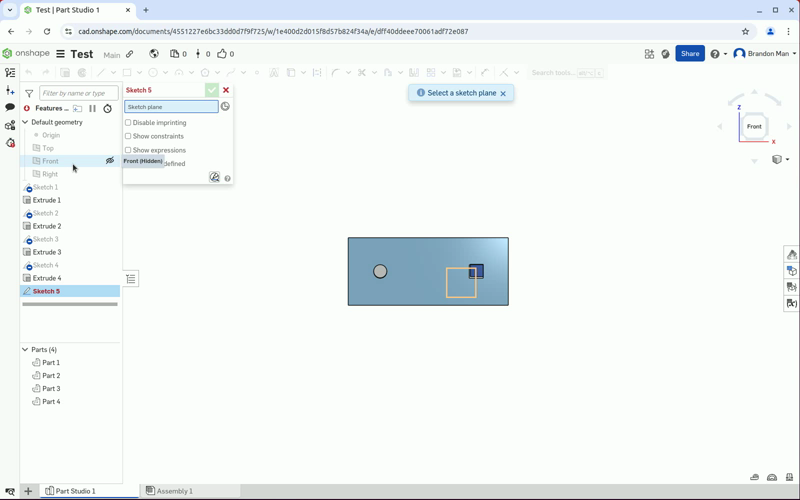
click(73, 163)
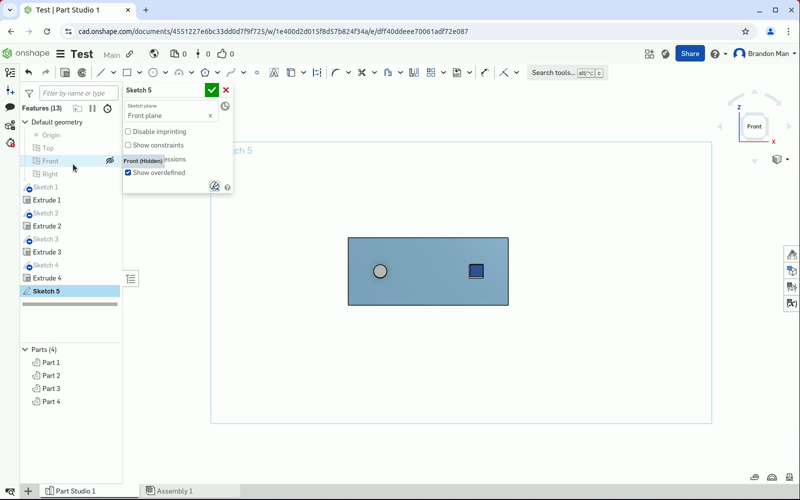
mouse_move(73, 352)
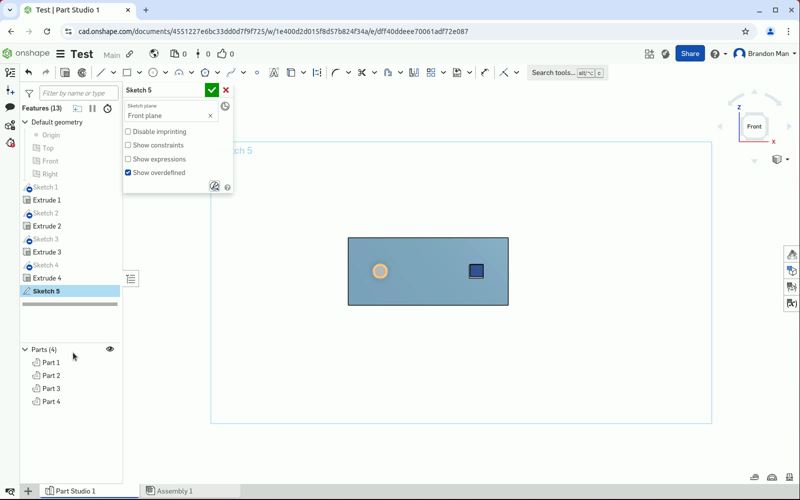
key(y)
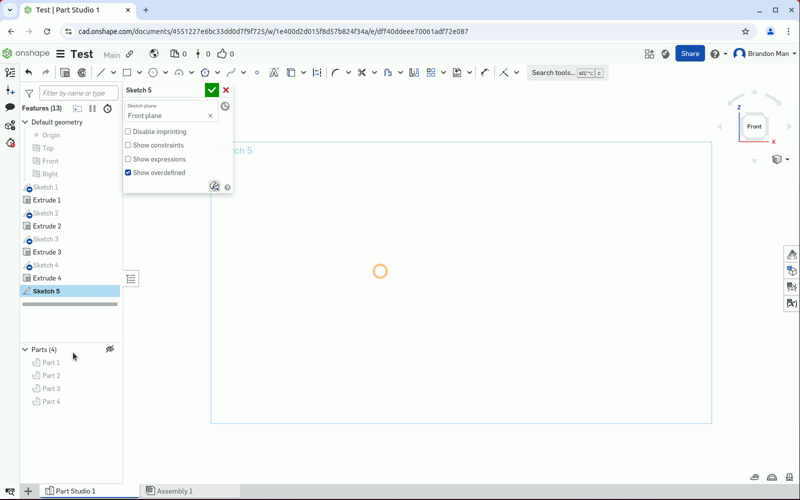
key(l)
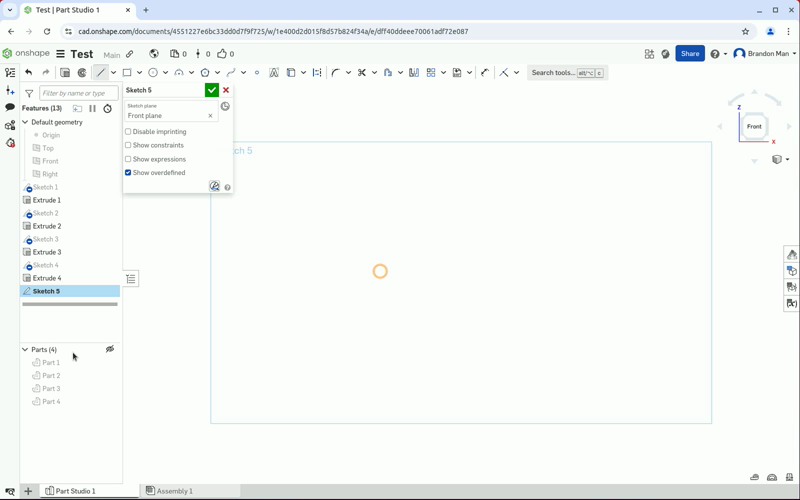
key_down(shift)
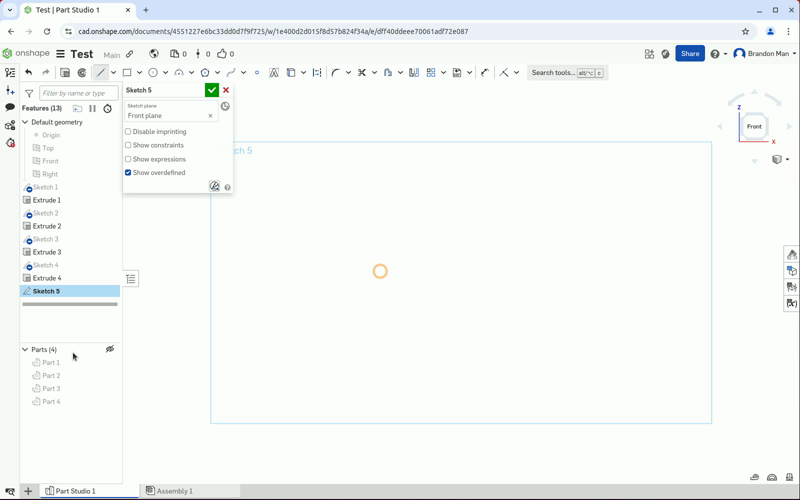
mouse_move(470, 276)
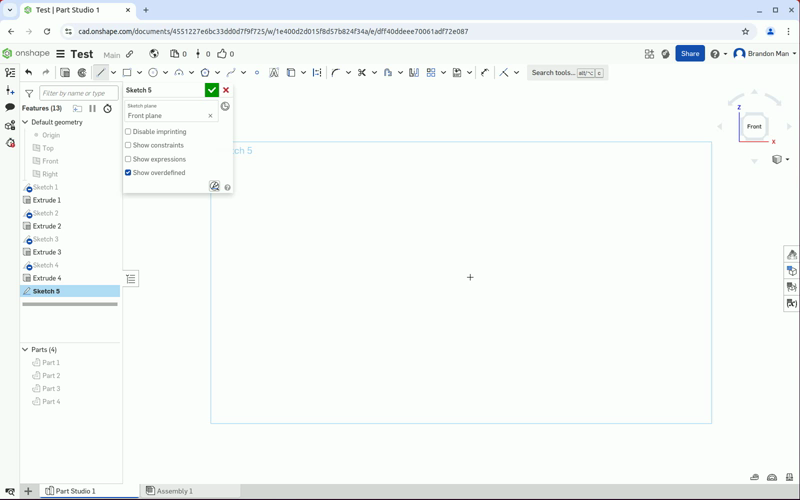
click(470, 276)
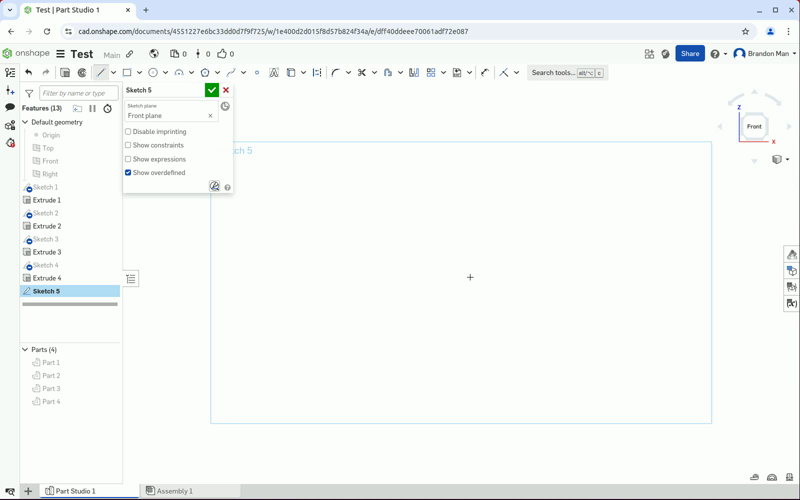
key_up(shift)
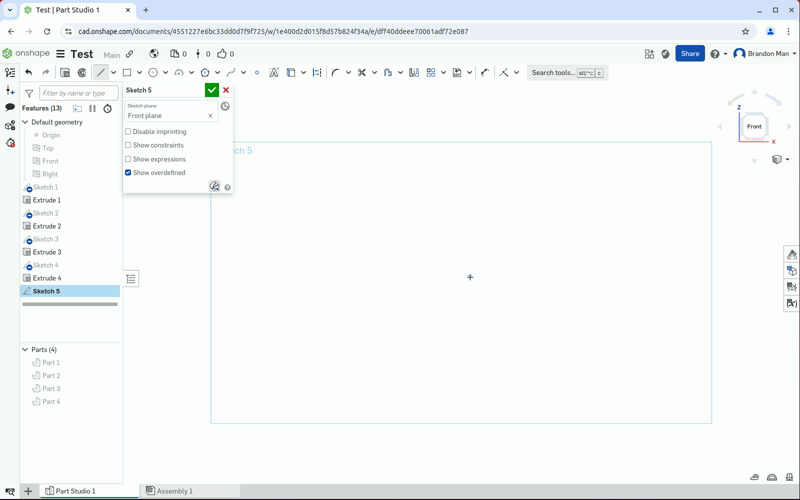
key_down(shift)
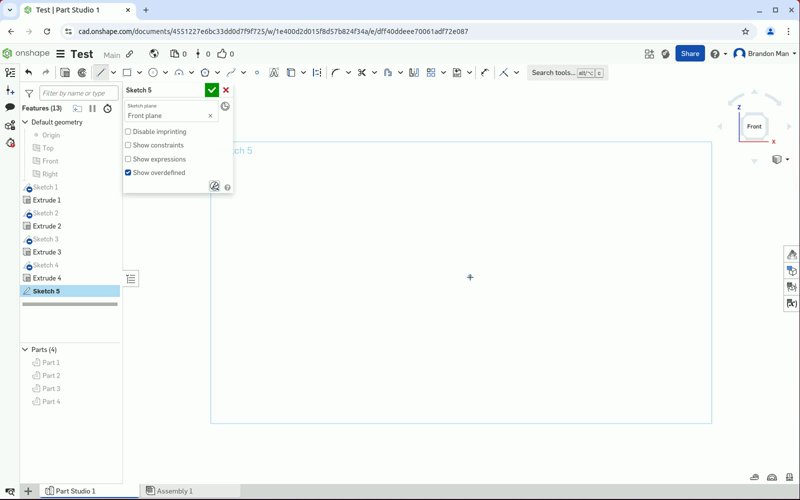
mouse_move(500, 276)
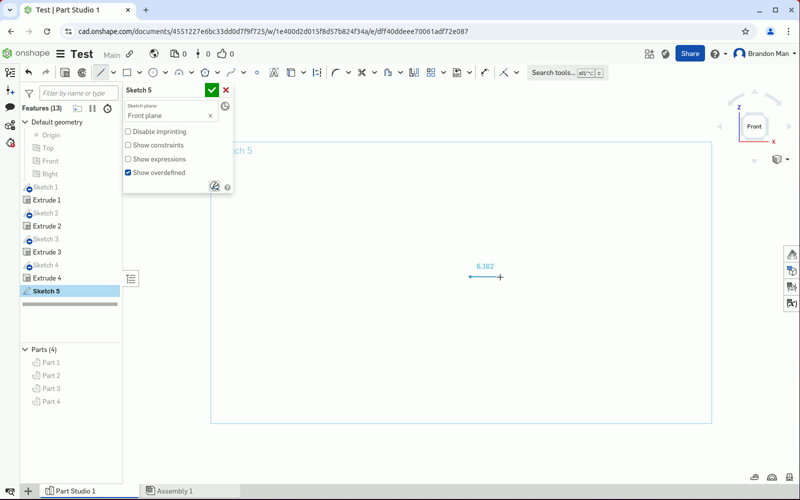
mouse_move(483, 276)
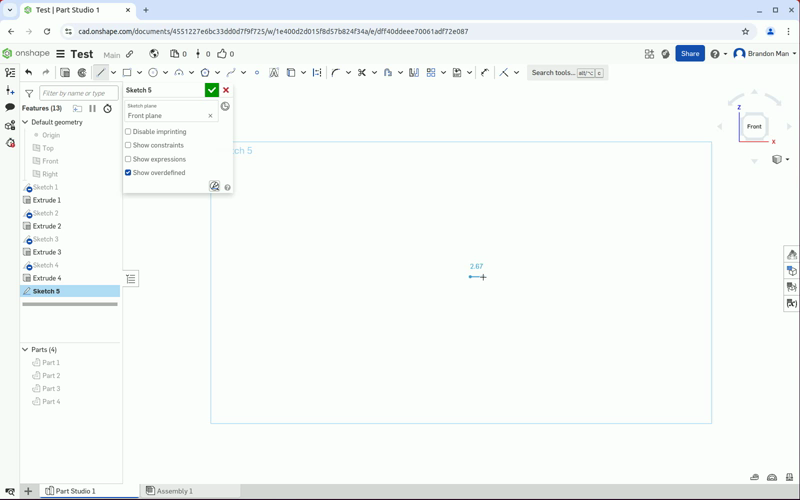
click(483, 276)
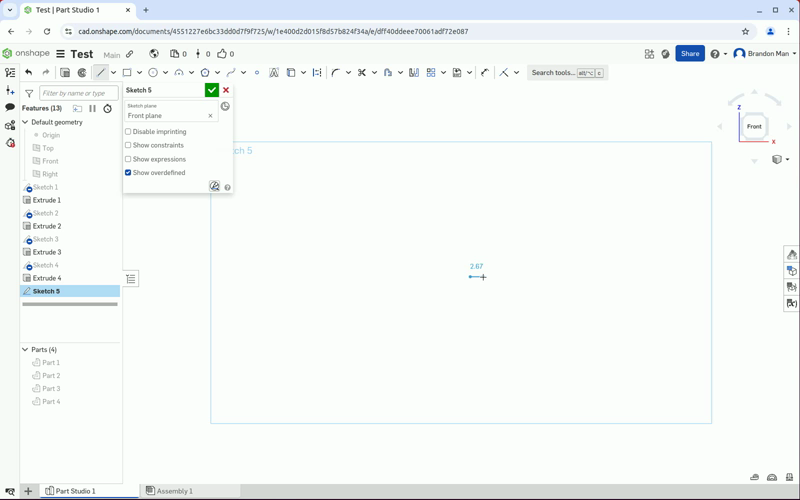
key_up(shift)
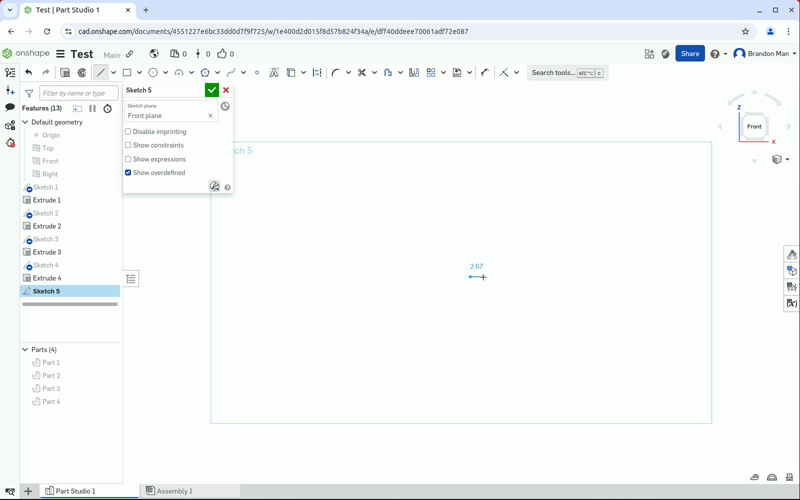
key_down(shift)
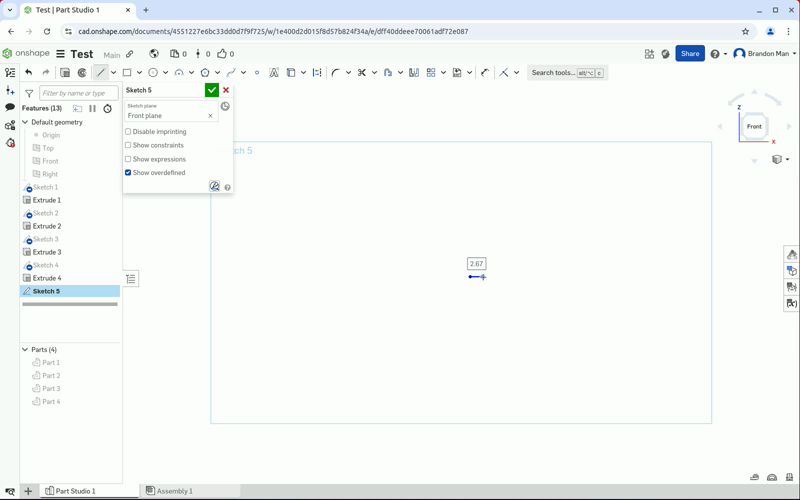
mouse_move(513, 276)
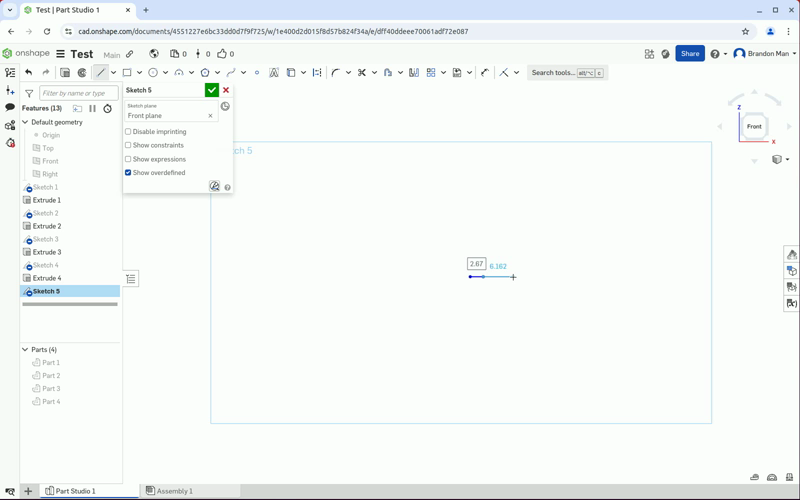
mouse_move(483, 264)
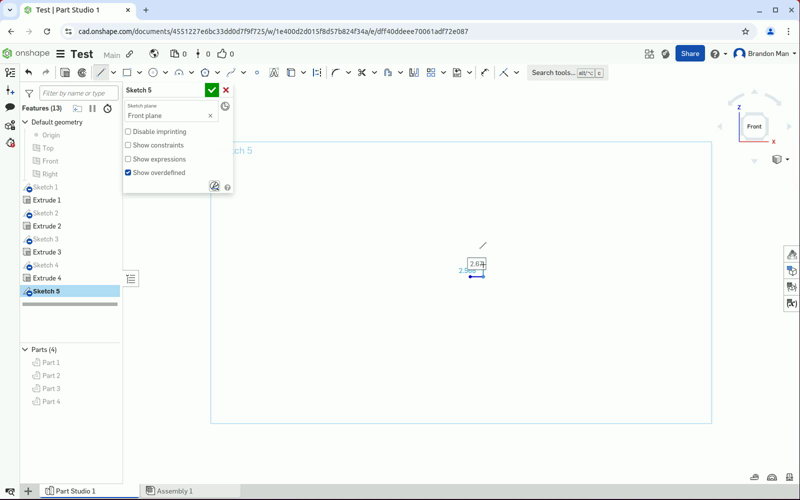
click(483, 264)
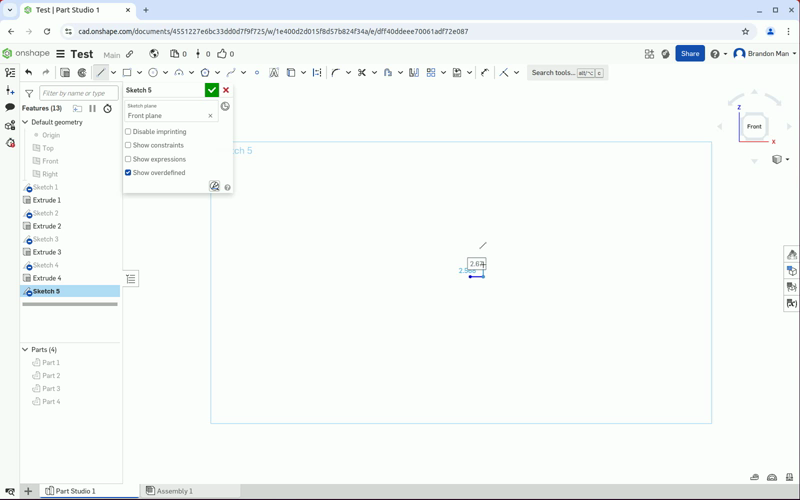
key_up(shift)
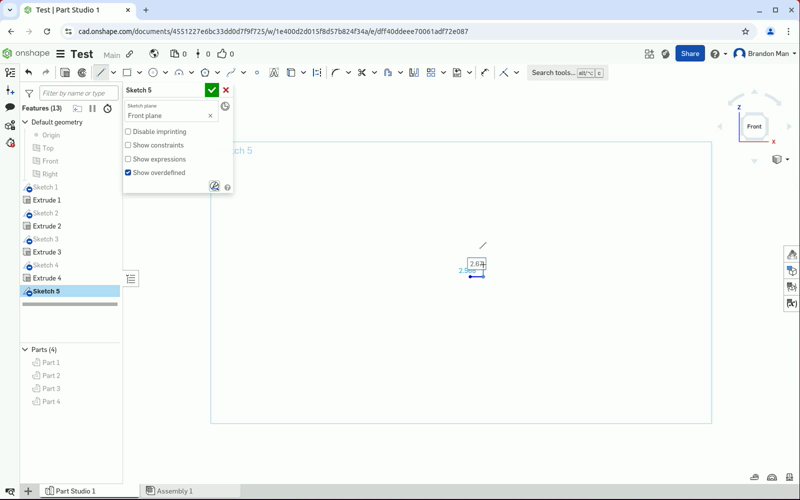
key_down(shift)
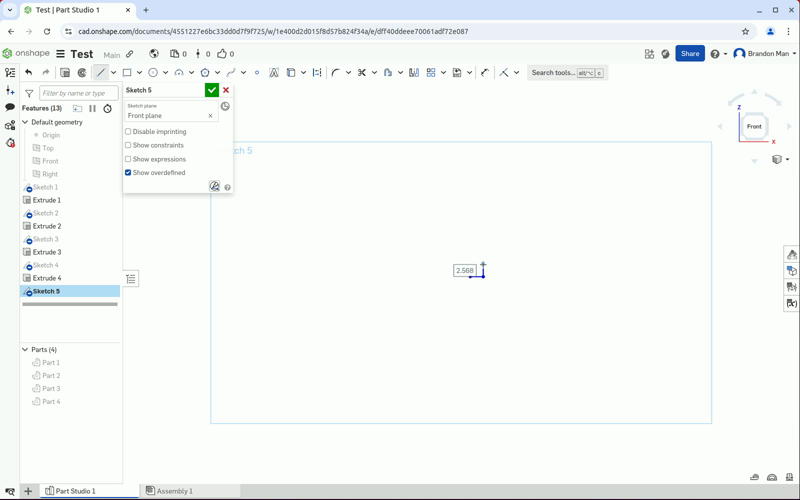
mouse_move(513, 264)
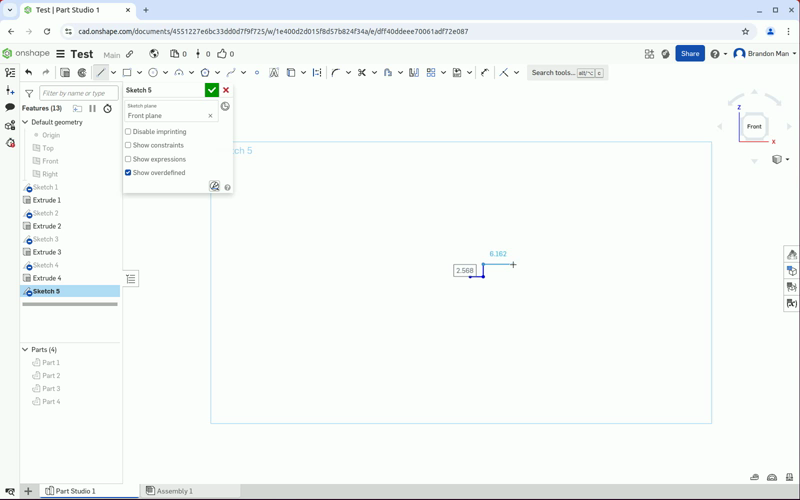
mouse_move(470, 264)
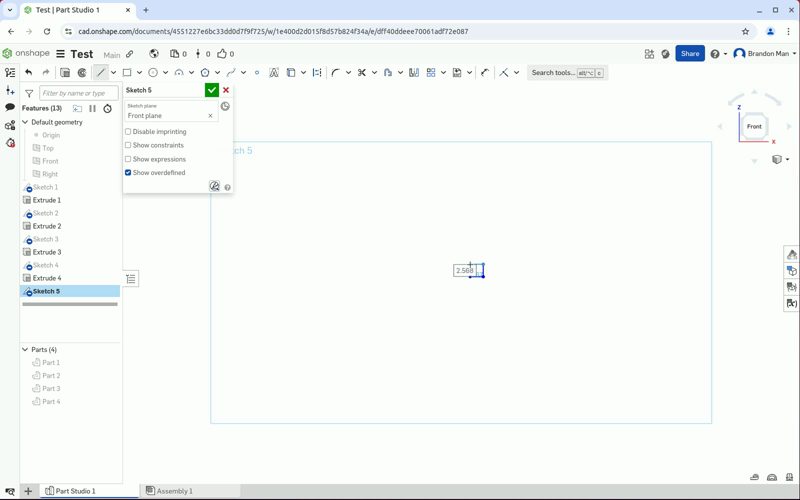
click(470, 264)
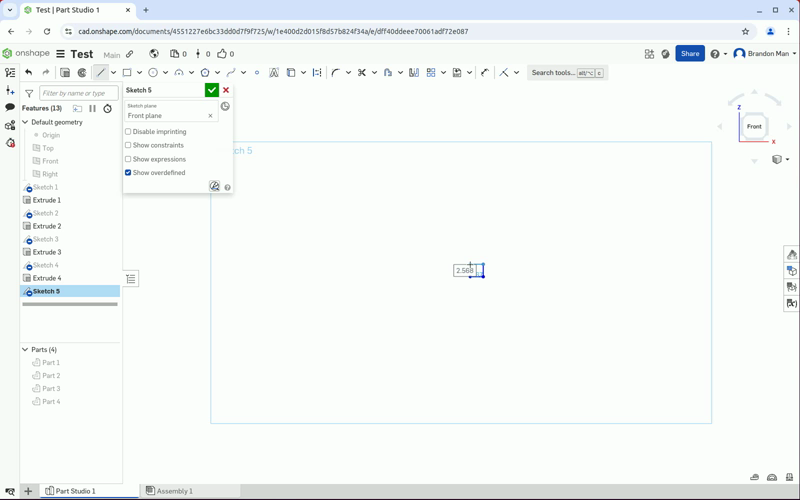
key_up(shift)
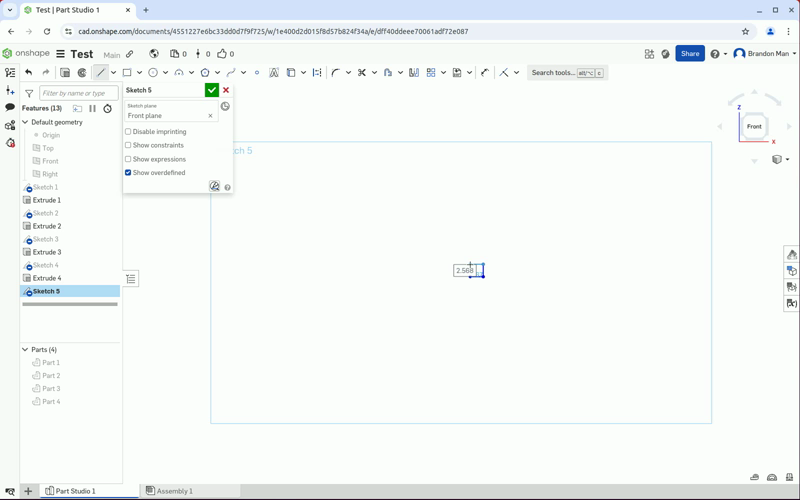
mouse_move(500, 264)
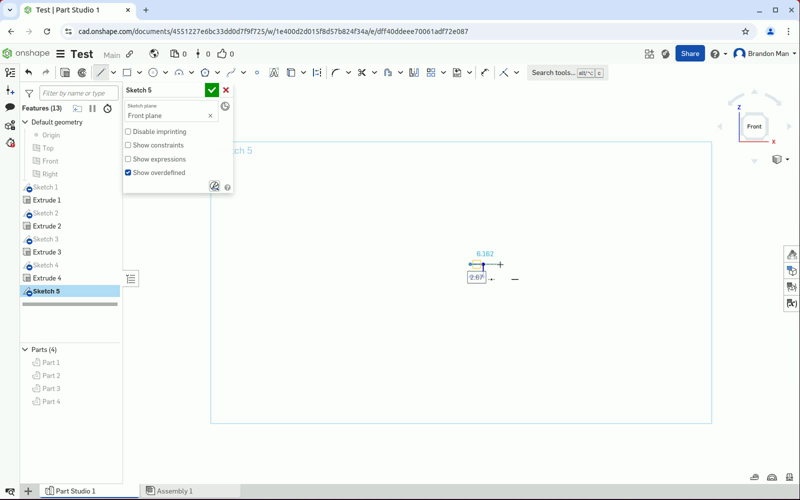
key_down(shift)
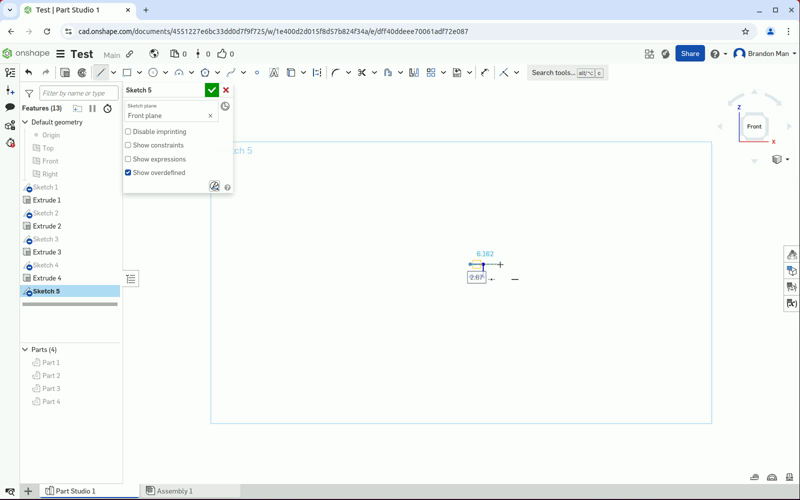
mouse_move(470, 276)
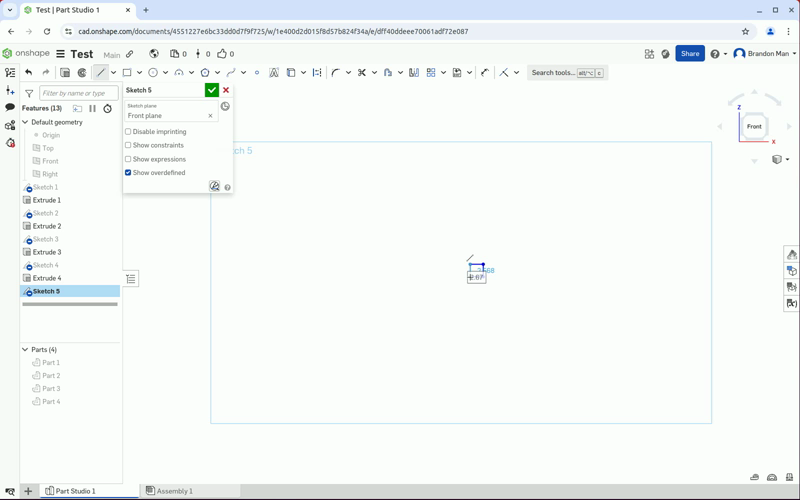
key_up(shift)
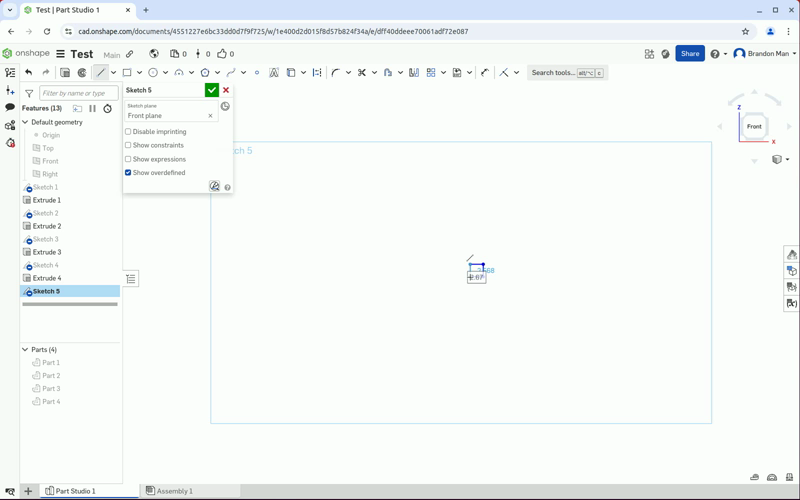
click(470, 276)
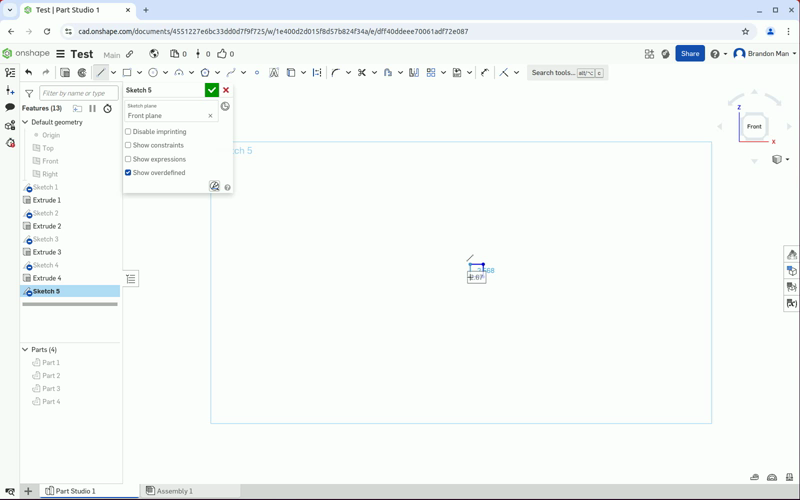
key(esc)
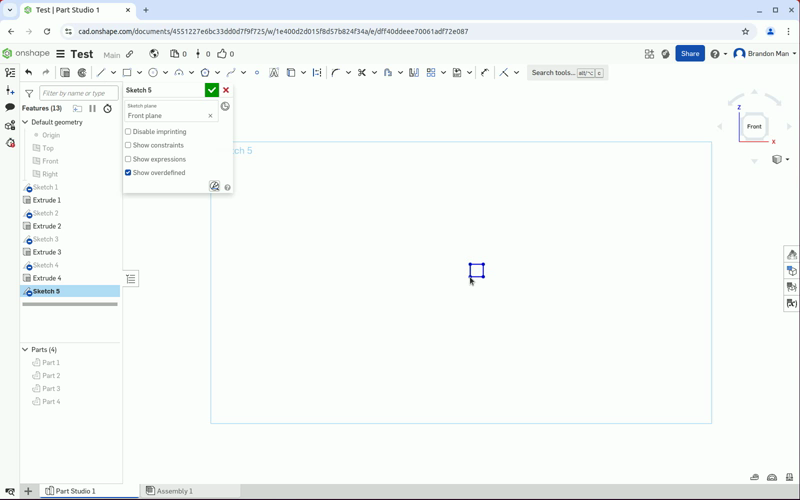
mouse_move(475, 271)
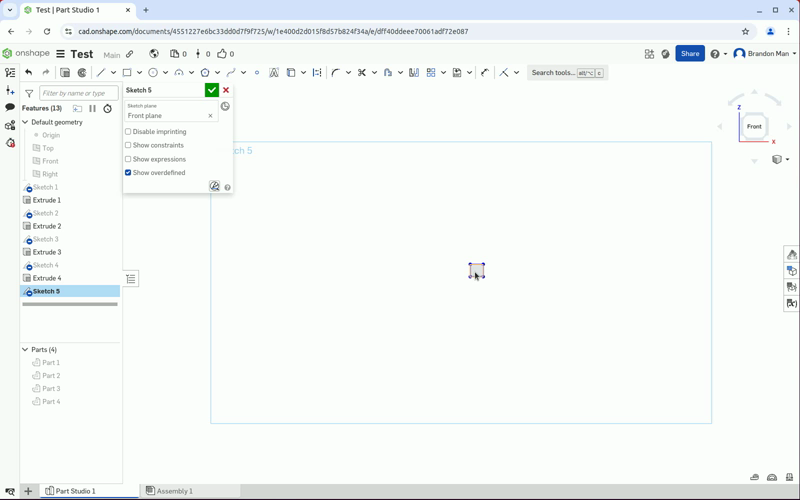
scroll(6)
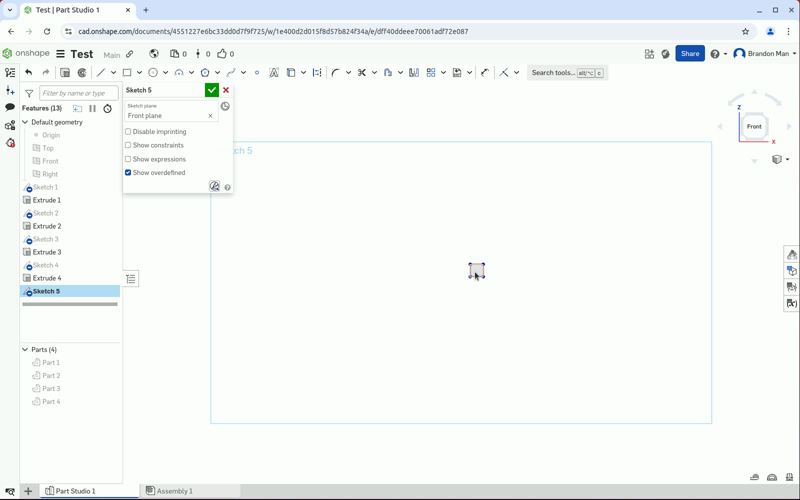
scroll(6)
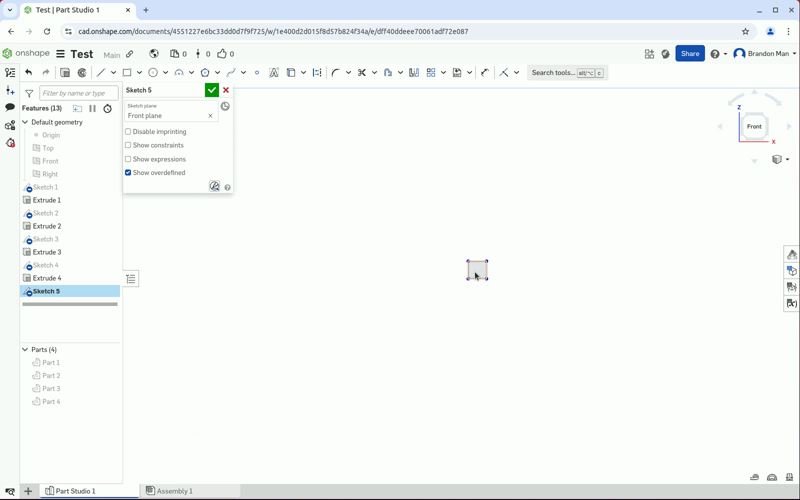
scroll(6)
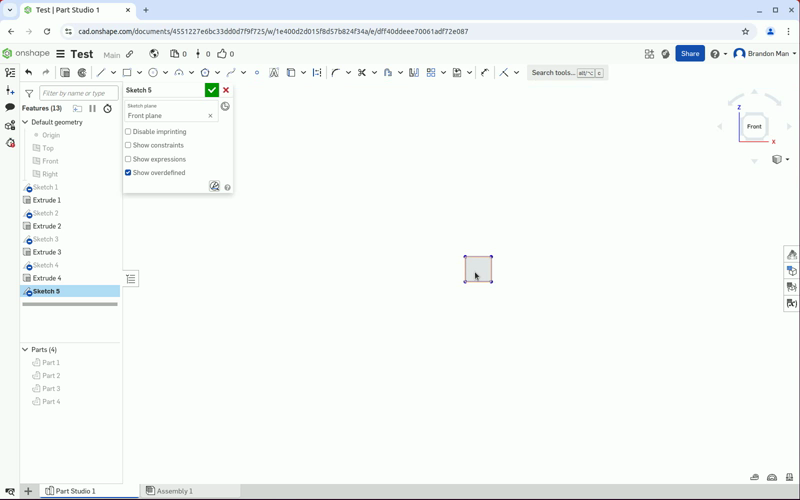
scroll(6)
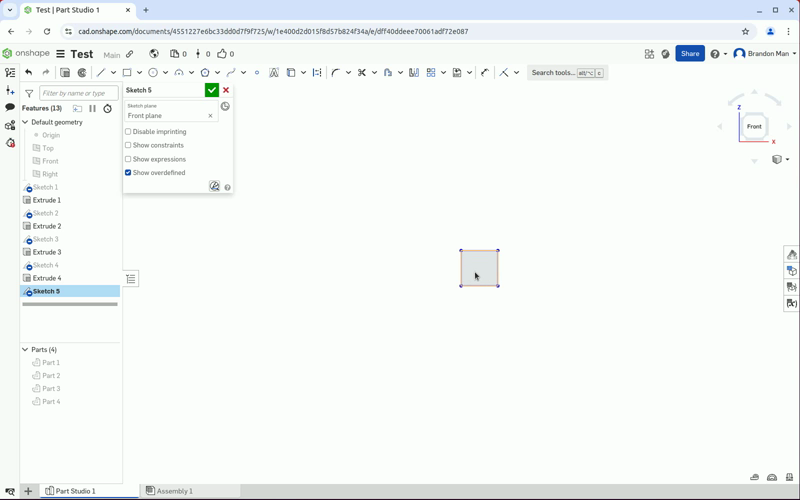
scroll(6)
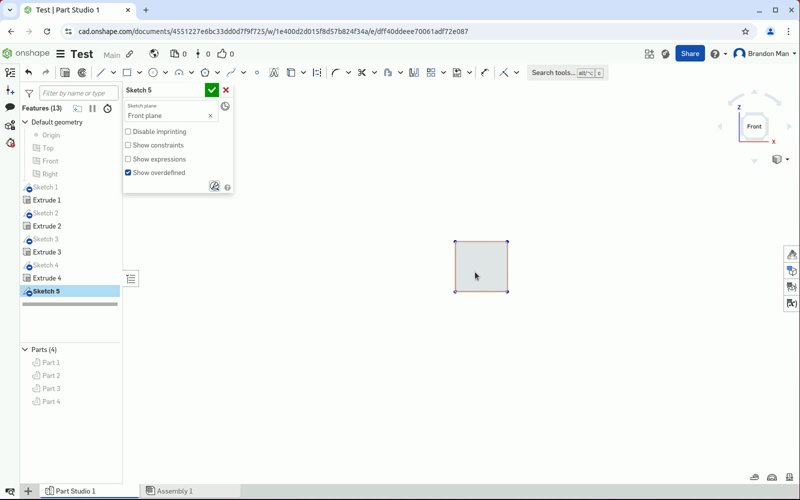
scroll(6)
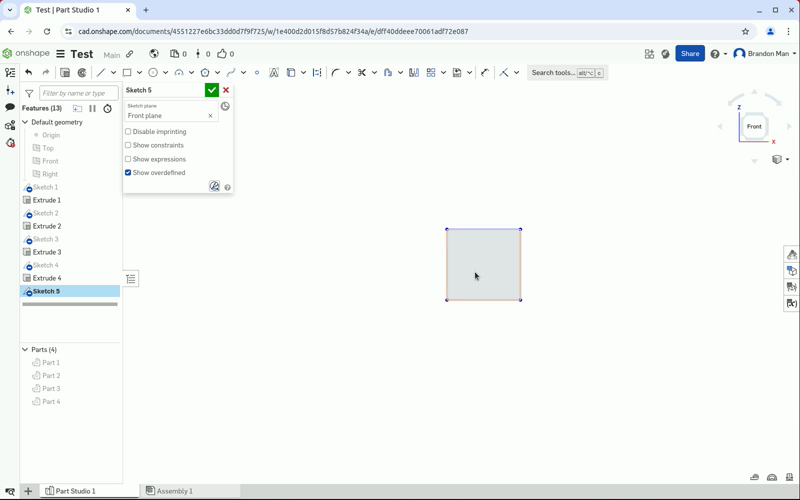
scroll(6)
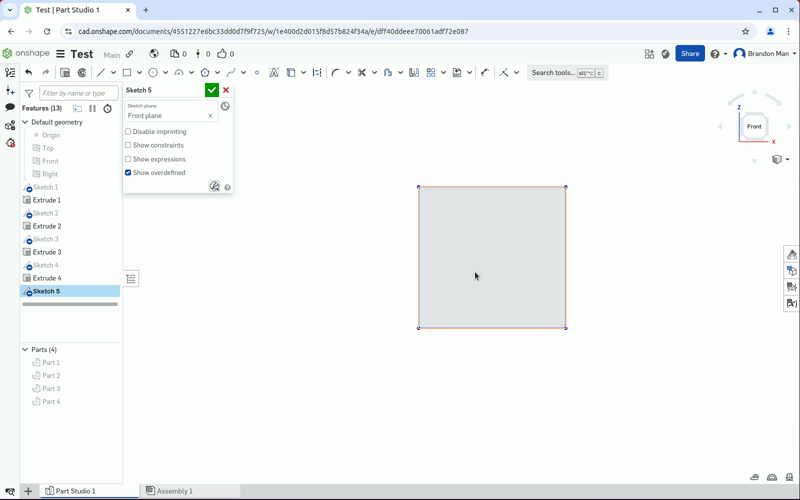
click(475, 271)
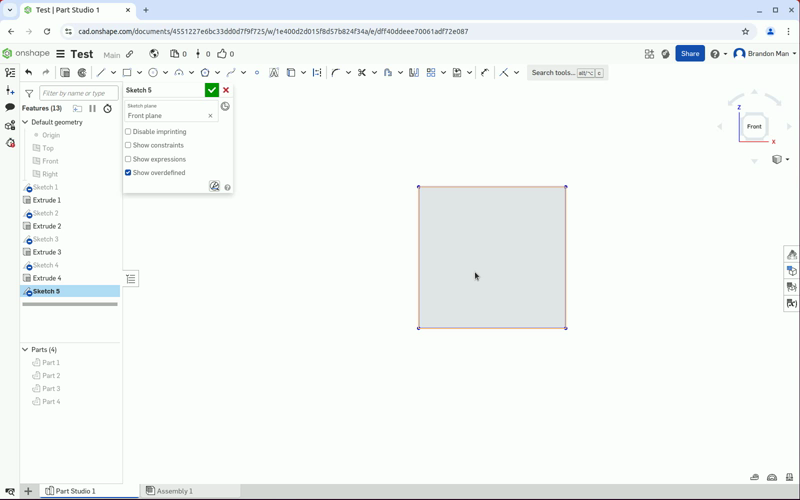
scroll(-6)
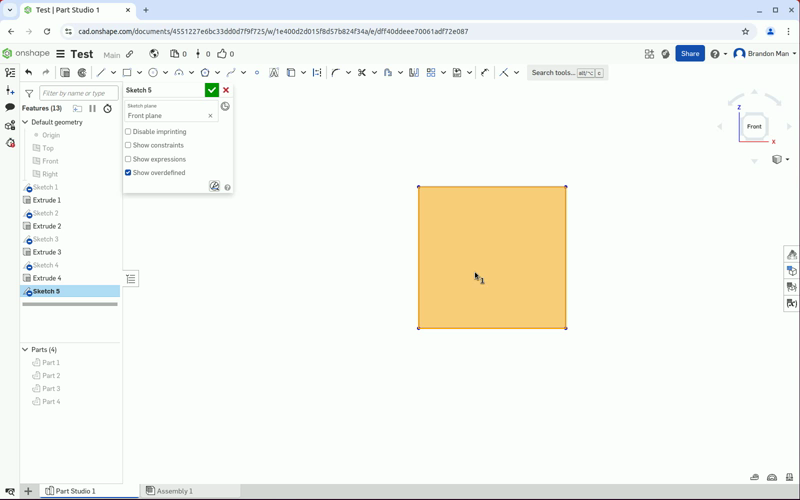
scroll(-6)
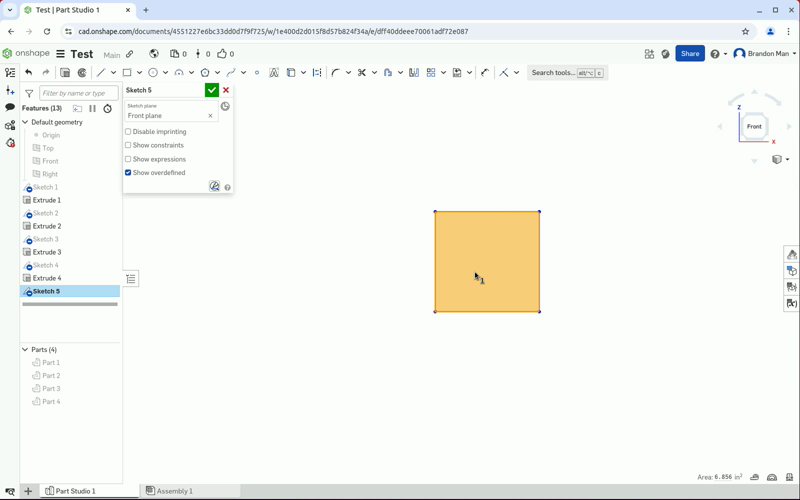
scroll(-6)
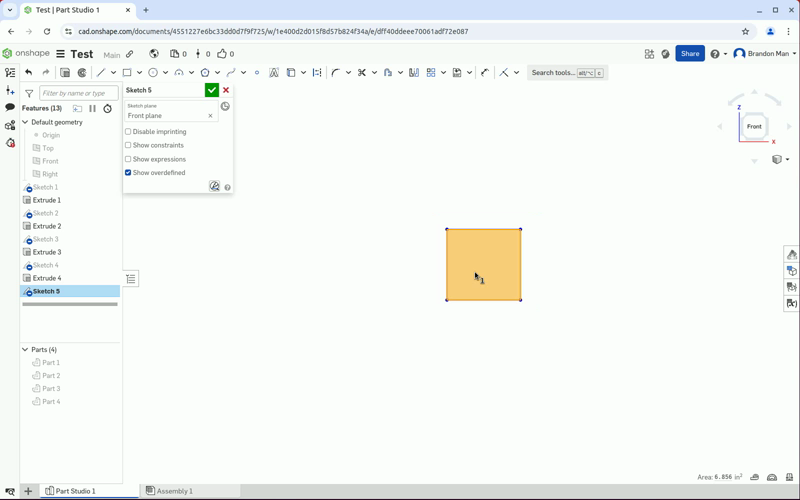
scroll(-6)
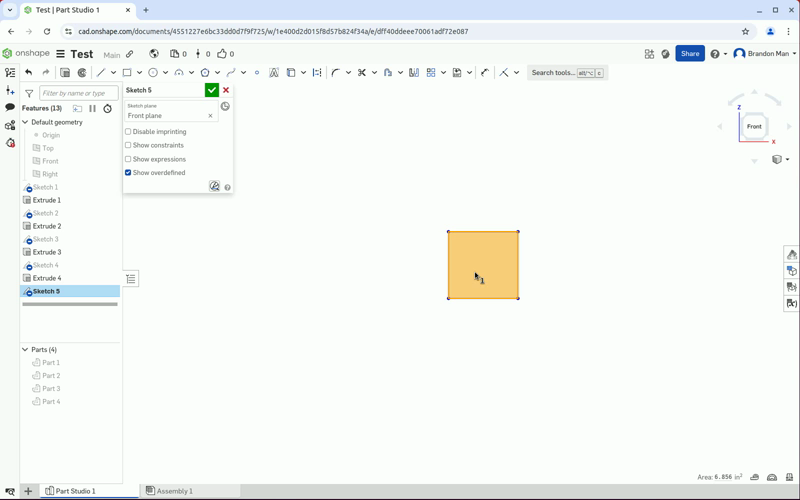
scroll(-6)
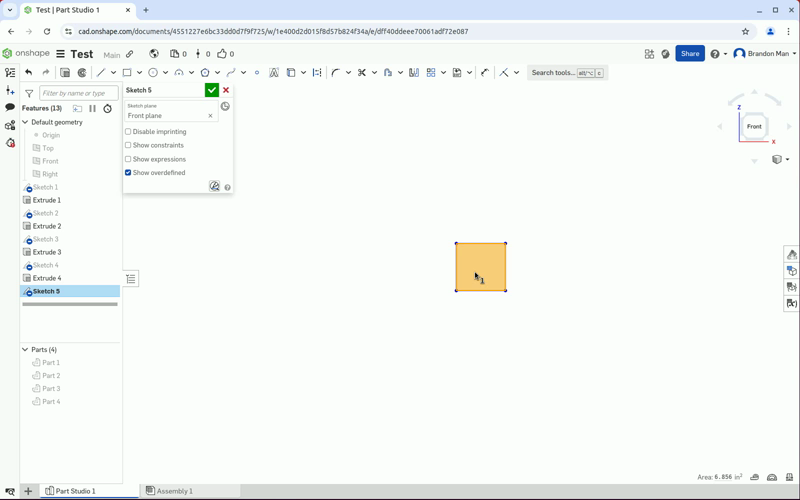
scroll(-6)
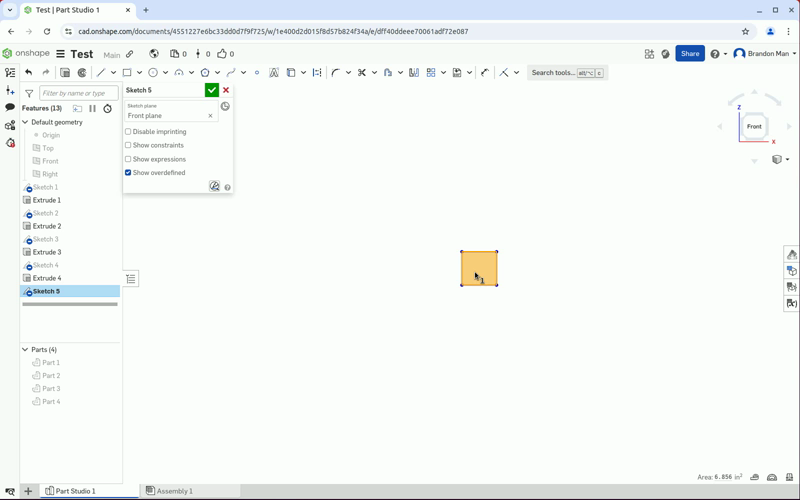
scroll(-6)
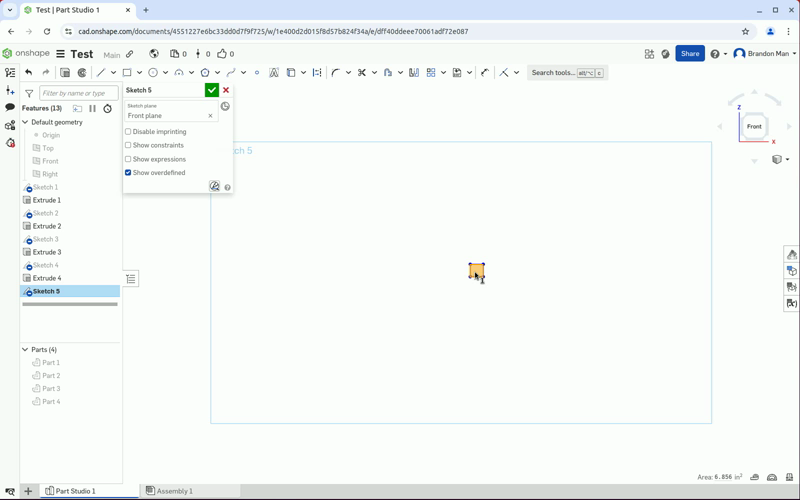
mouse_move(73, 352)
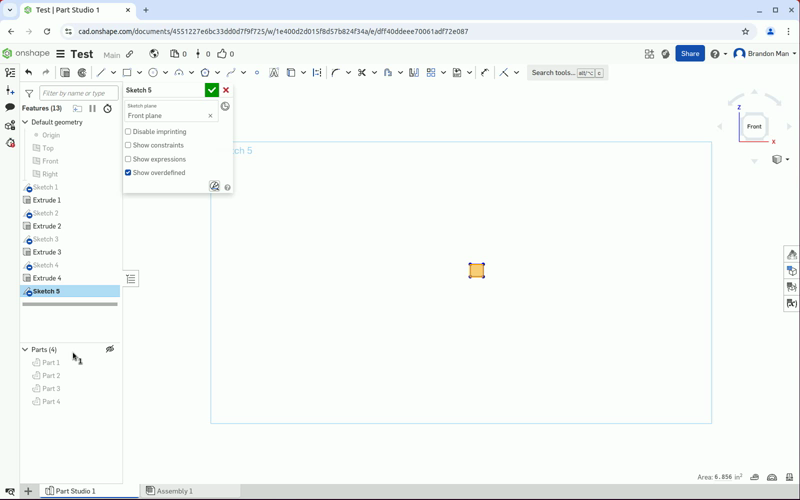
key(shift+y)
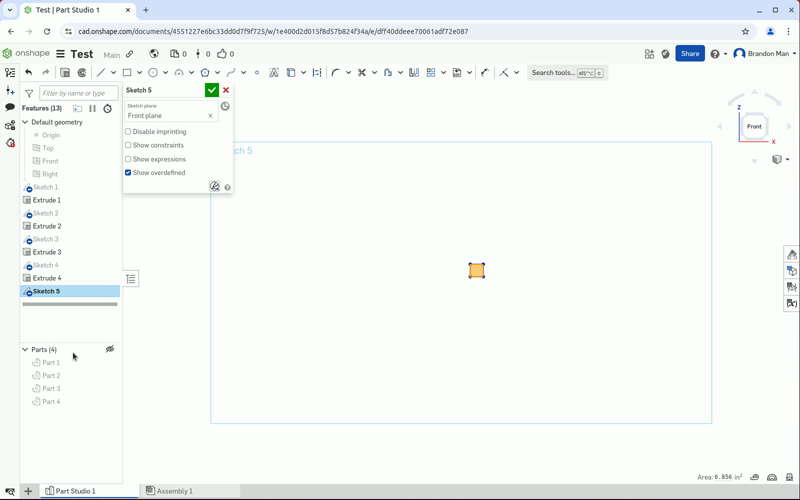
key(shift+e)
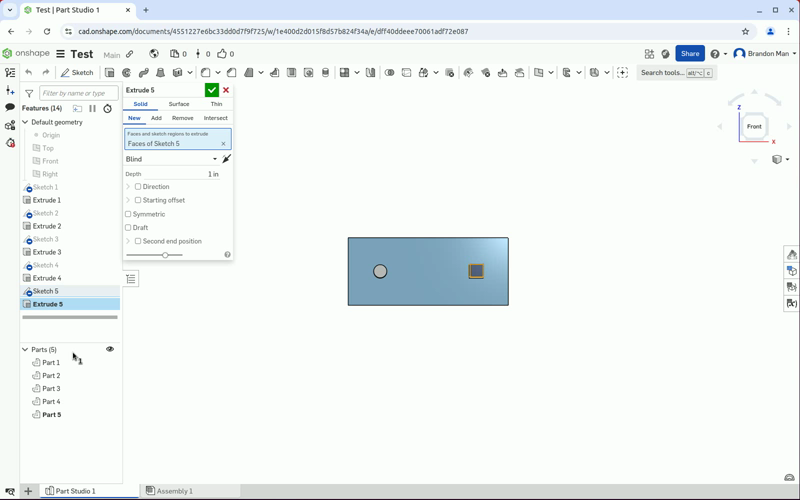
mouse_move(143, 106)
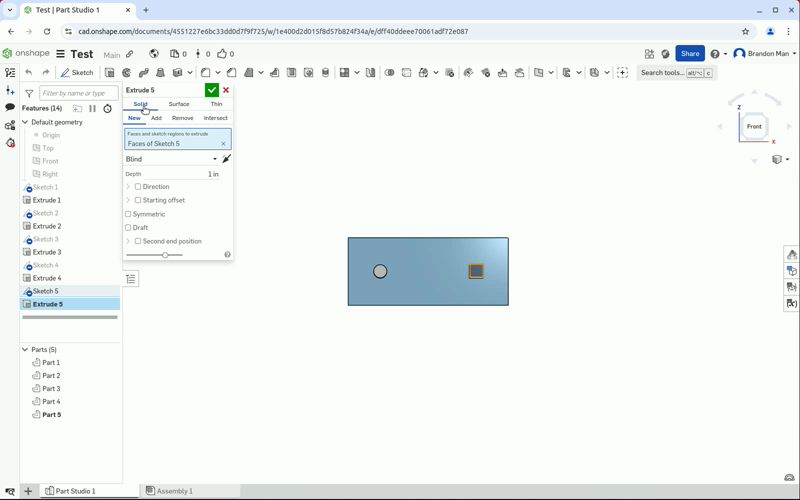
click(143, 106)
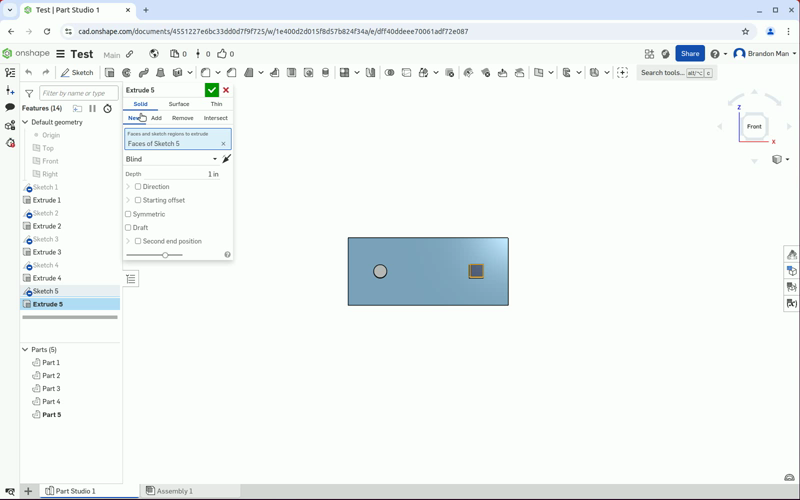
mouse_move(137, 120)
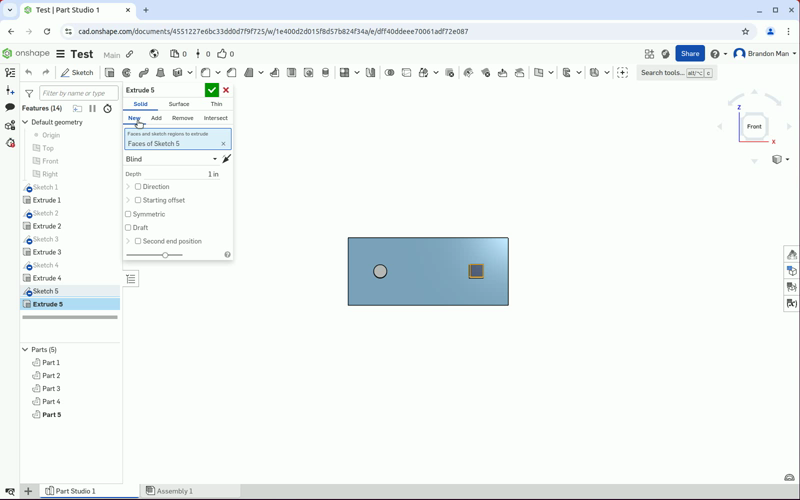
click(137, 120)
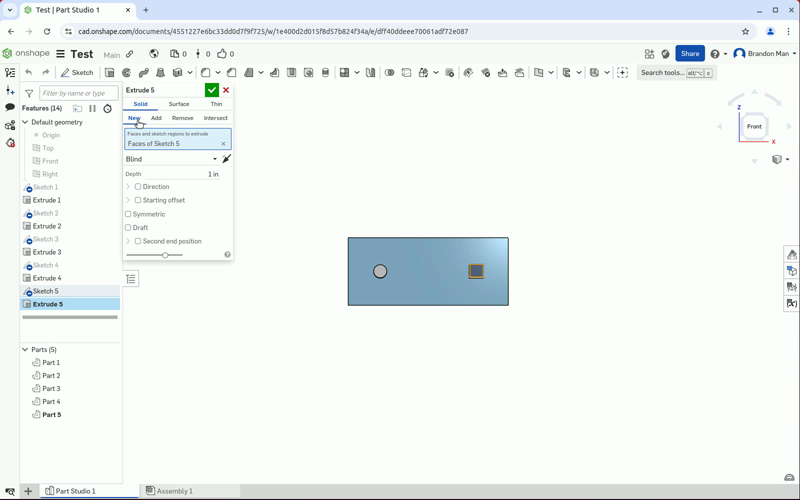
key(tab, 4)
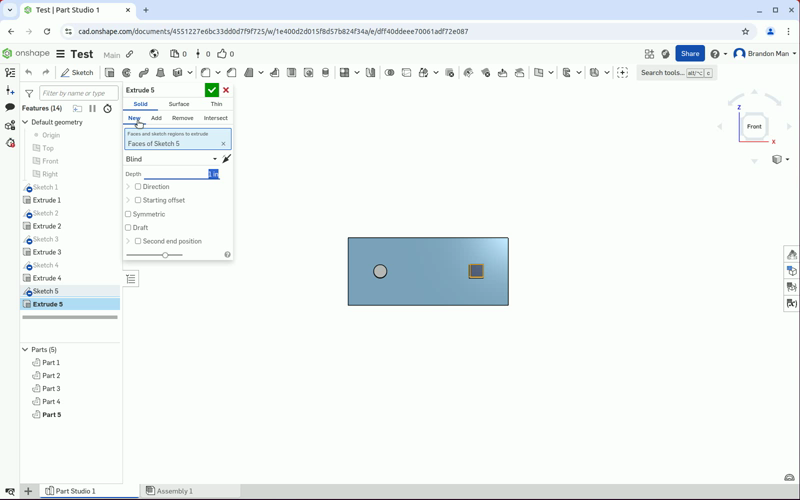
text(6.499)
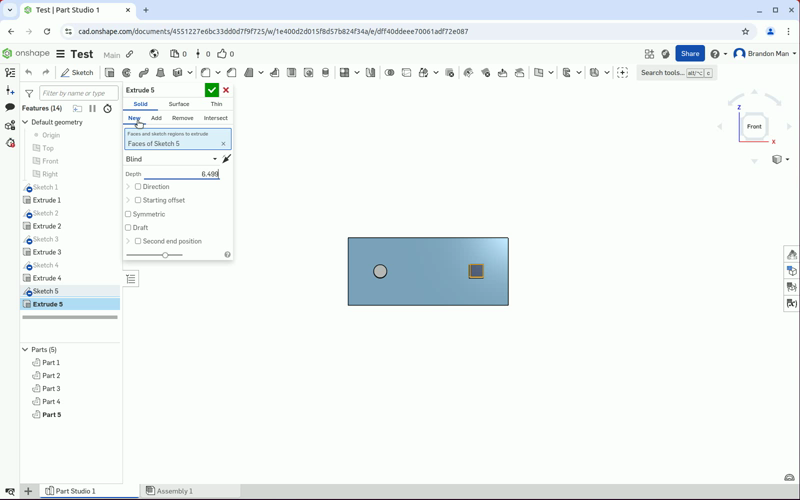
key(enter)
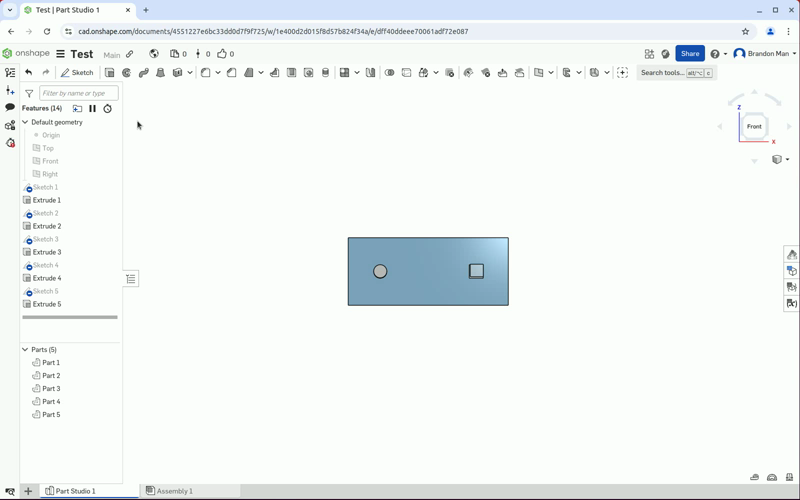
key(shift+h)
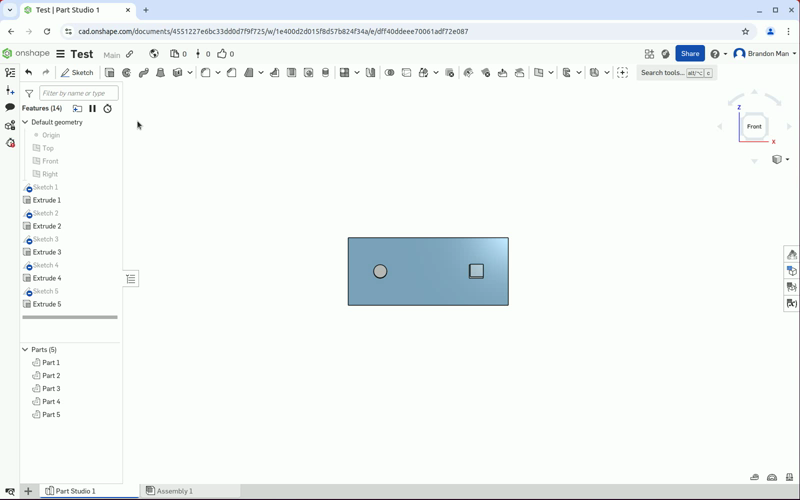
key(shift+h)
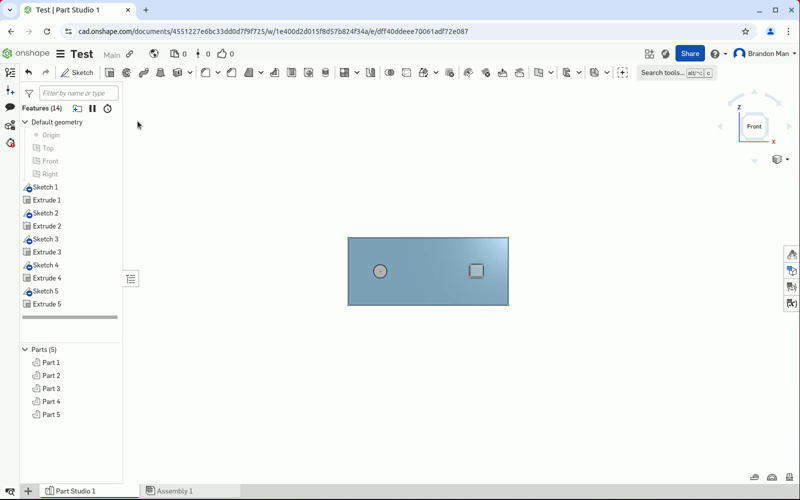
key(shift+7)
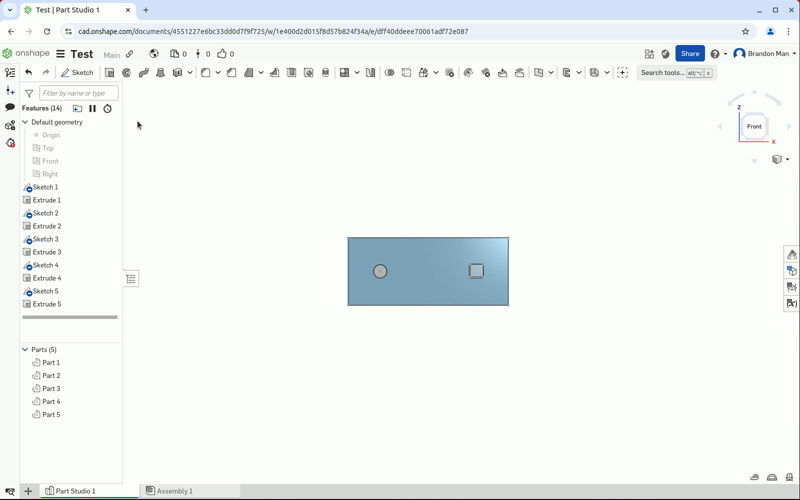
key(left, 2)
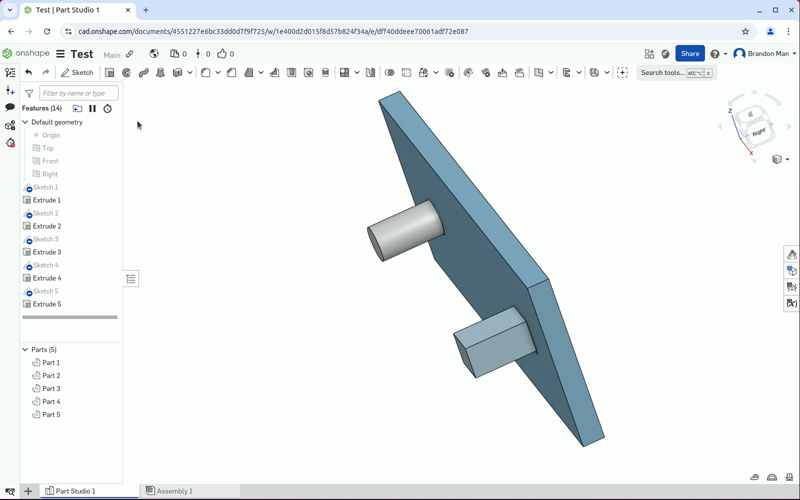
key(down, 2)
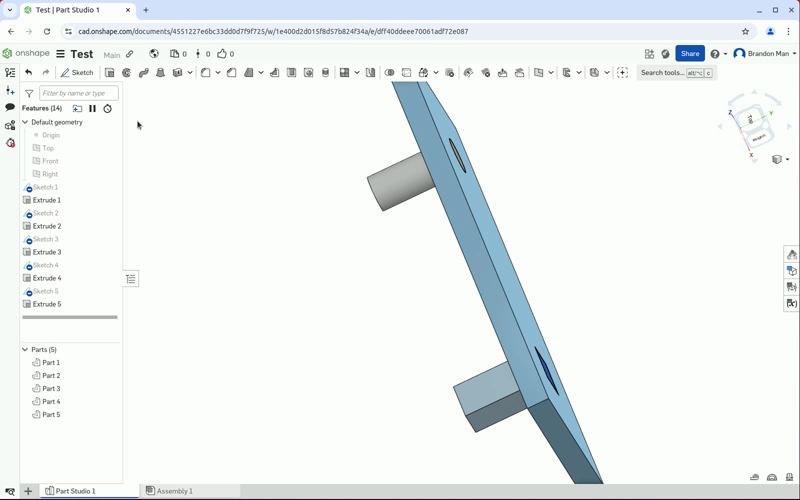
key(up, 2)
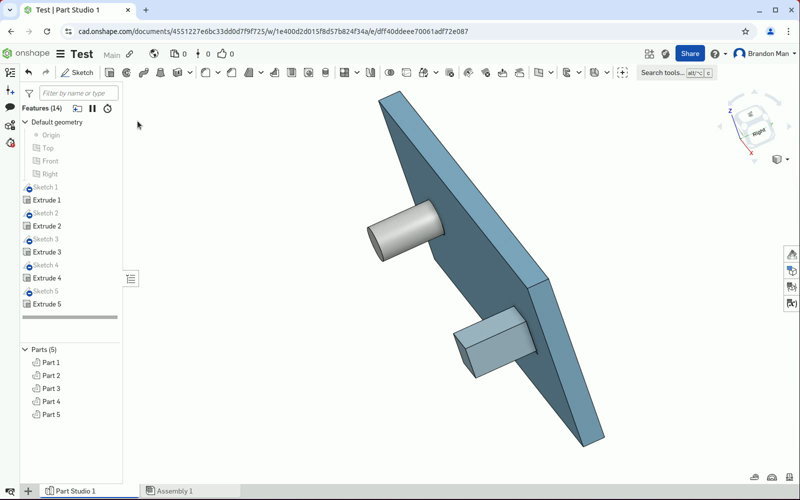
key(right, 2)
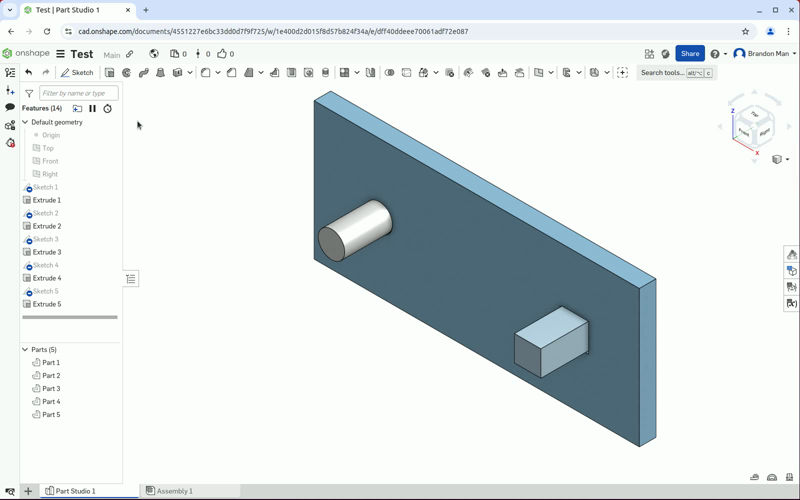
mouse_move(73, 189)
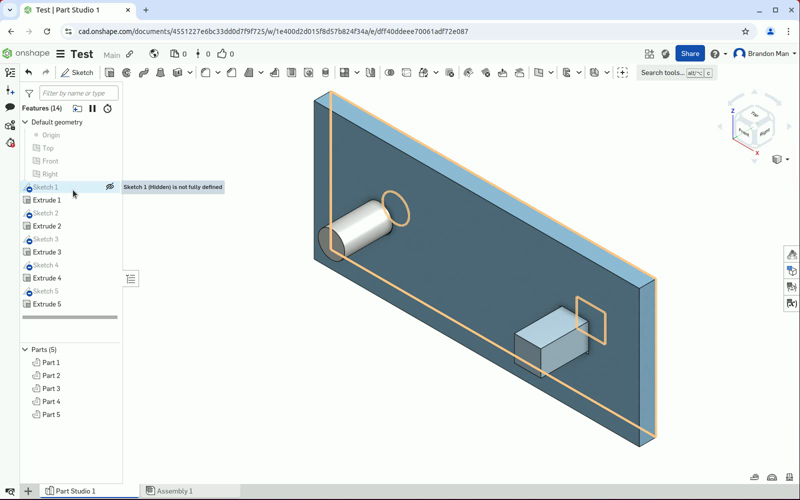
click(73, 189)